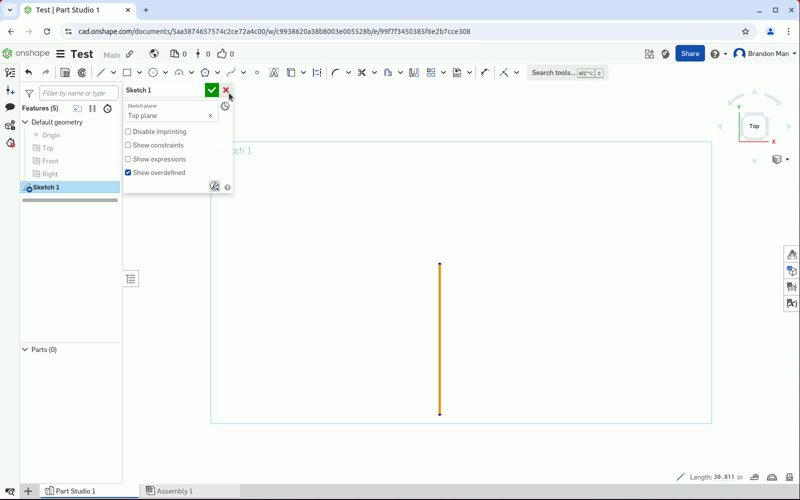
key(shift+h)
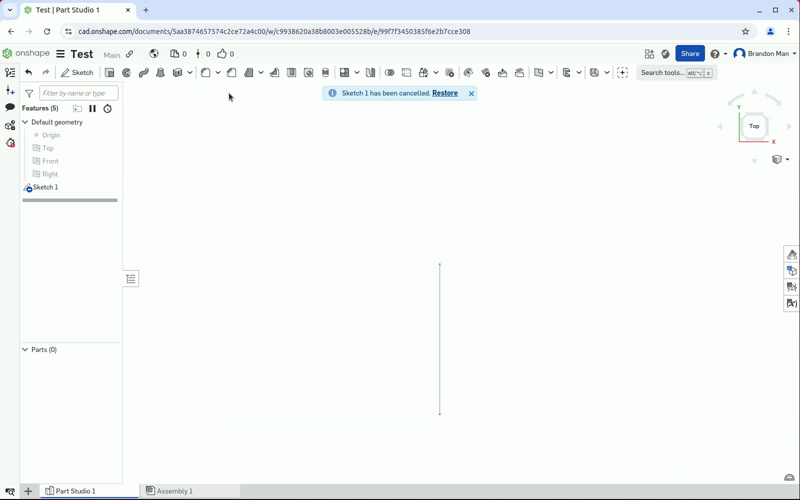
key(shift+s)
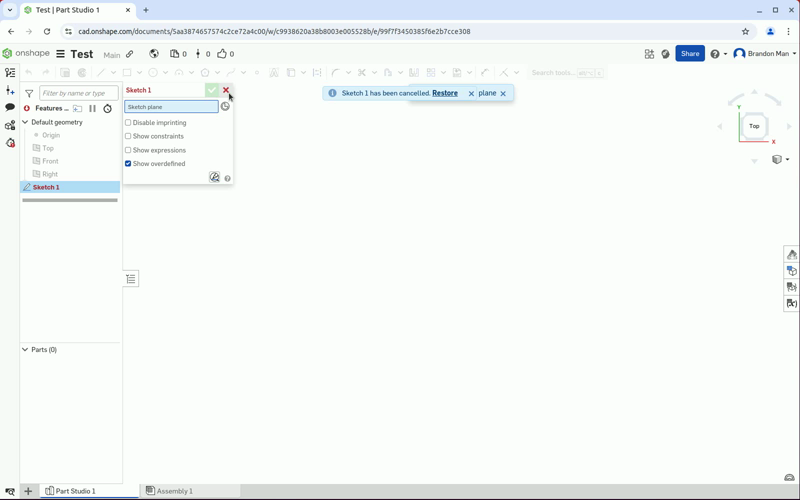
mouse_move(73, 150)
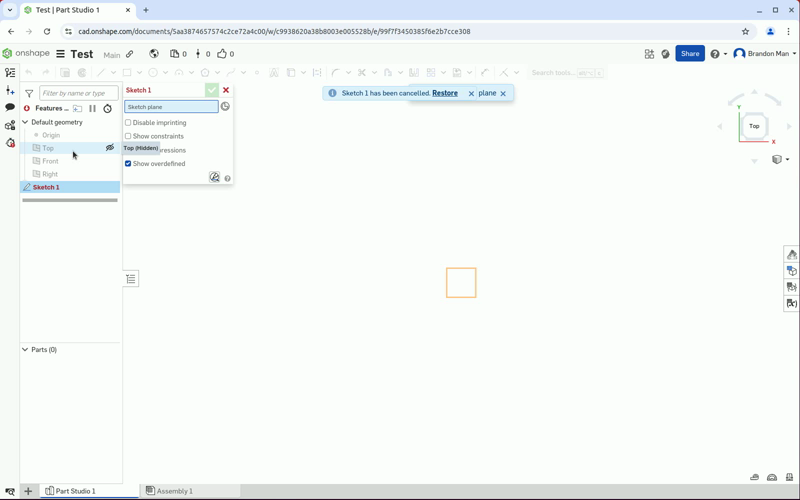
click(73, 150)
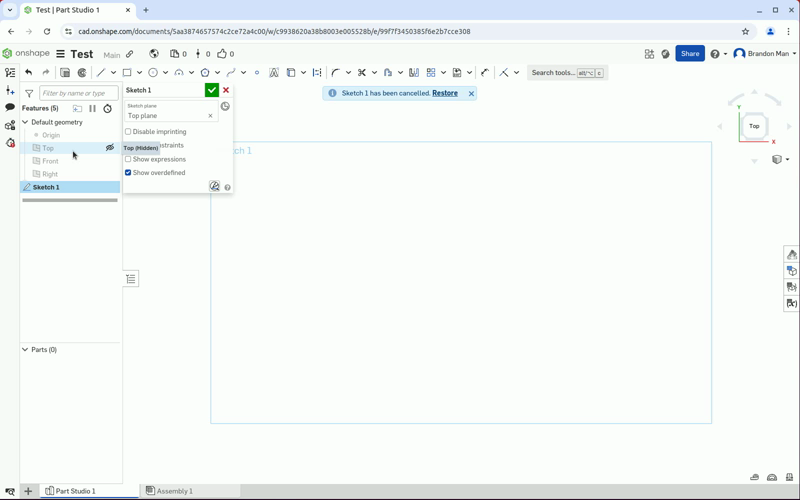
mouse_move(73, 352)
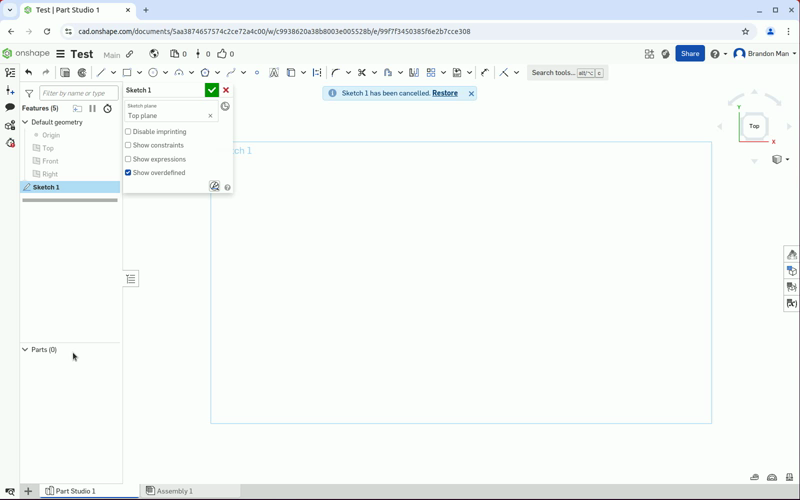
key(y)
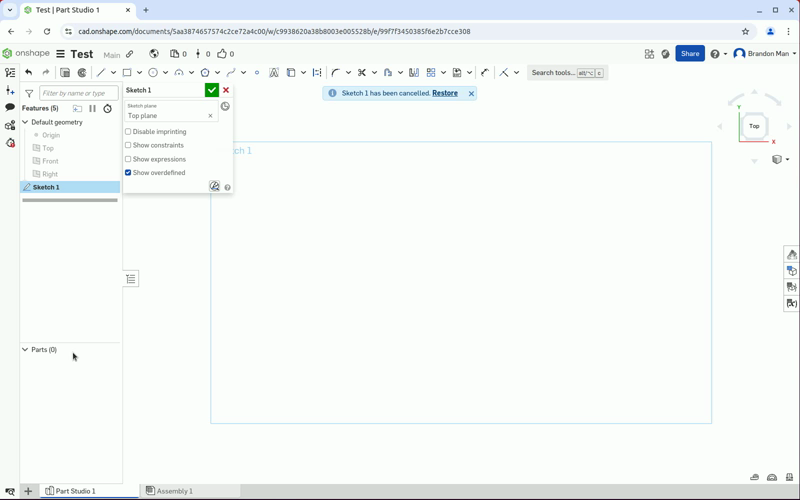
key(l)
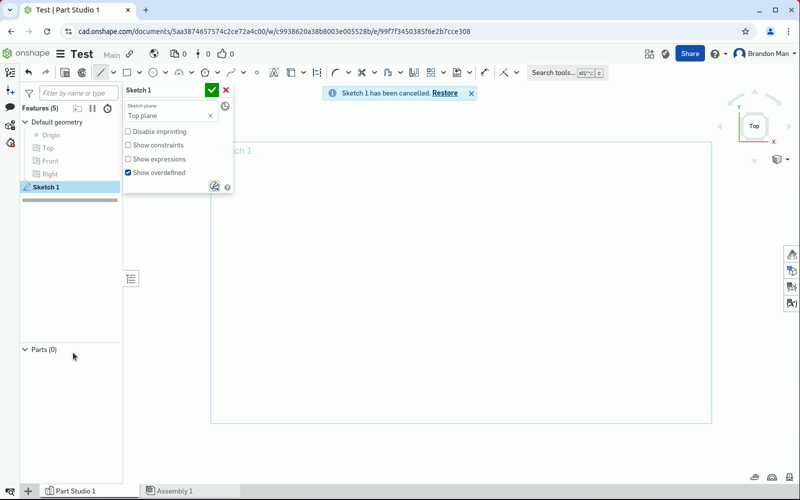
key_down(shift)
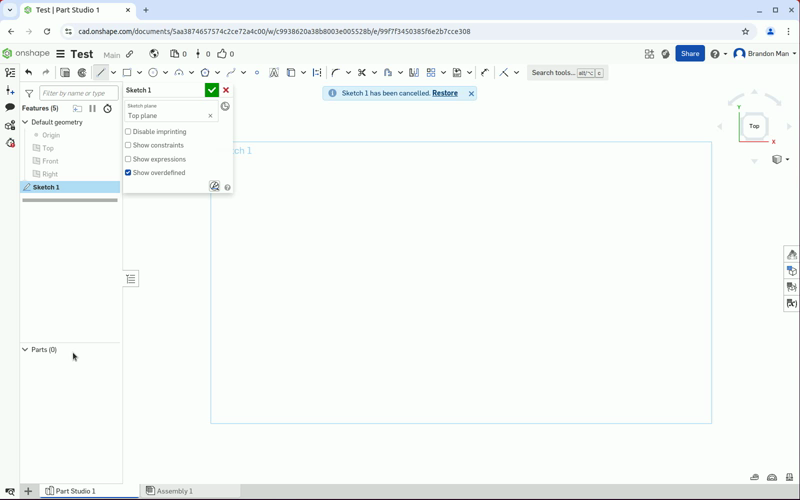
mouse_move(383, 360)
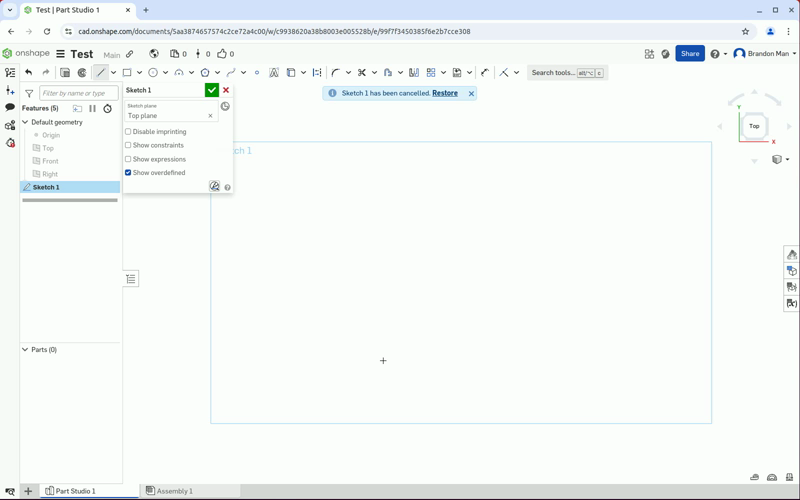
click(383, 360)
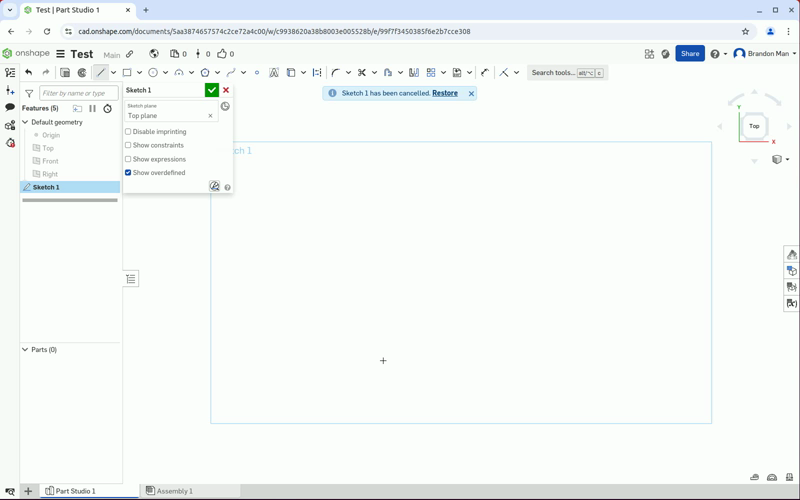
key_up(shift)
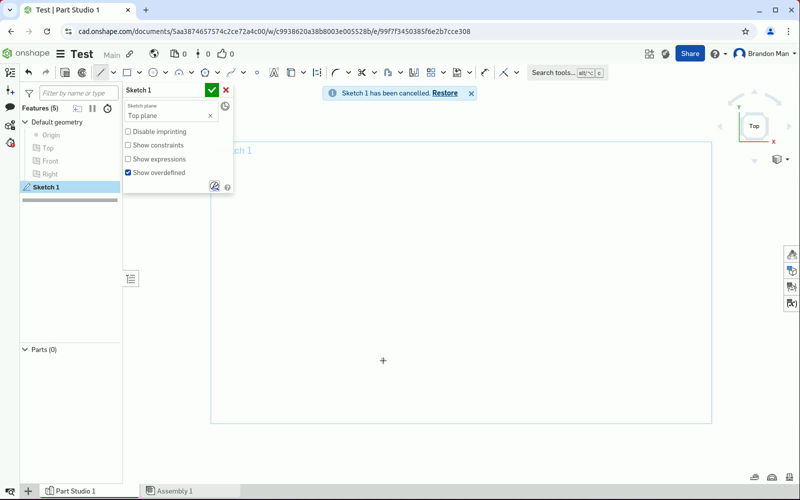
key_down(shift)
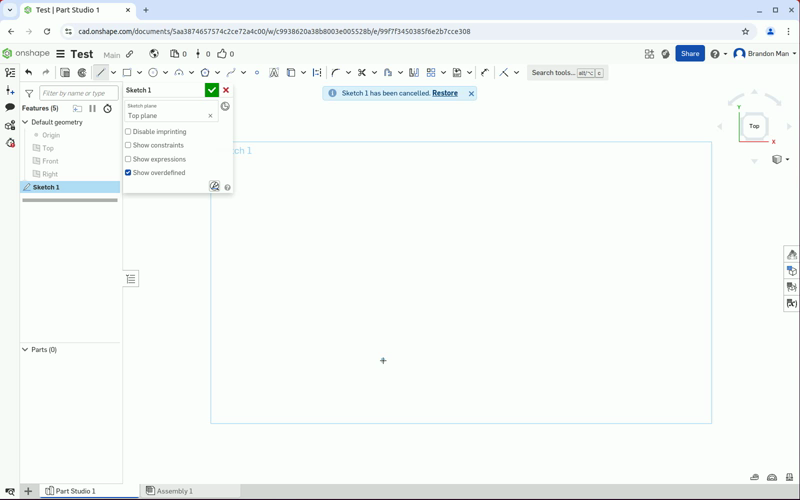
mouse_move(538, 360)
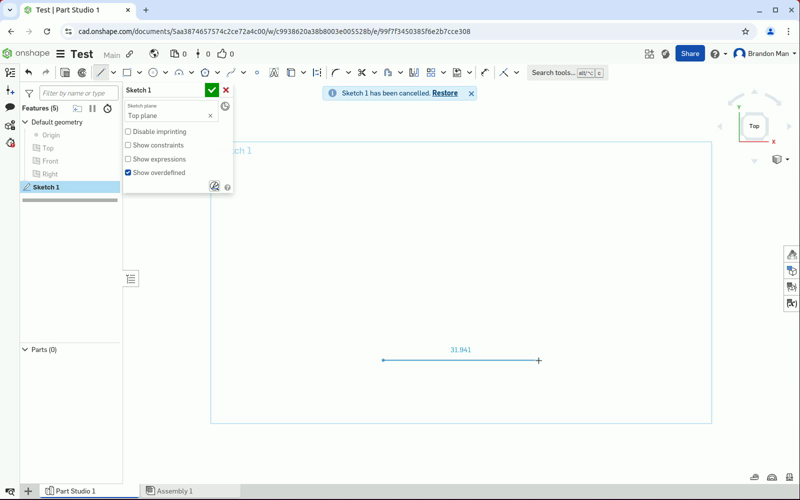
click(538, 360)
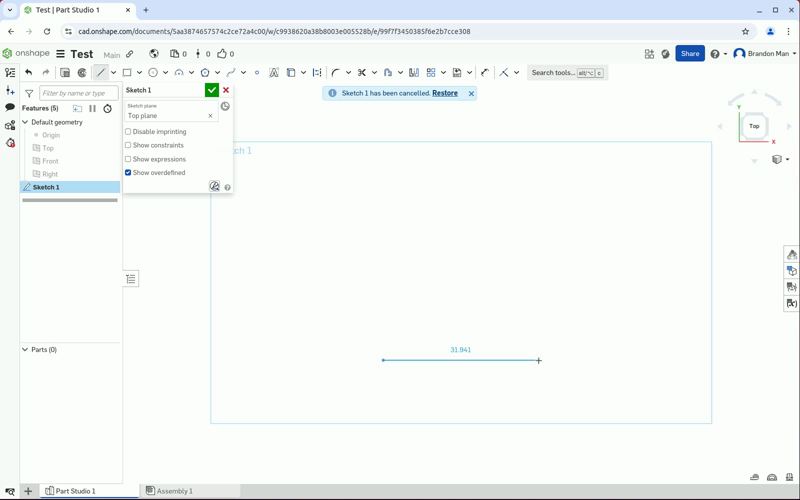
key_up(shift)
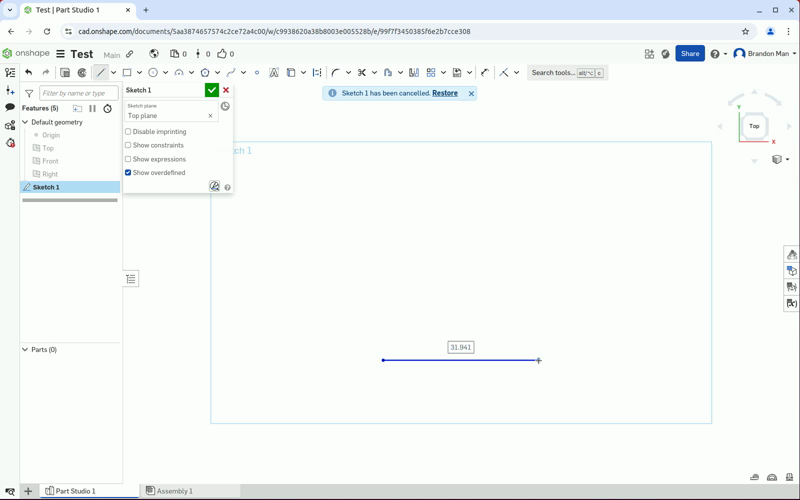
key_down(shift)
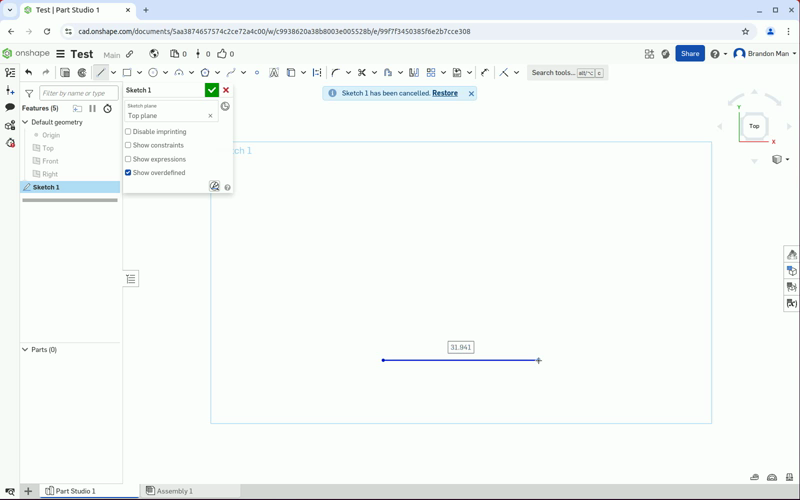
mouse_move(538, 204)
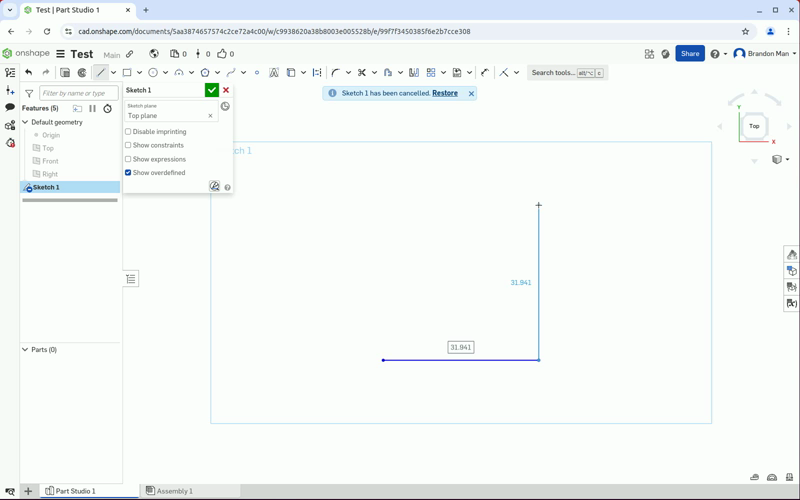
click(538, 204)
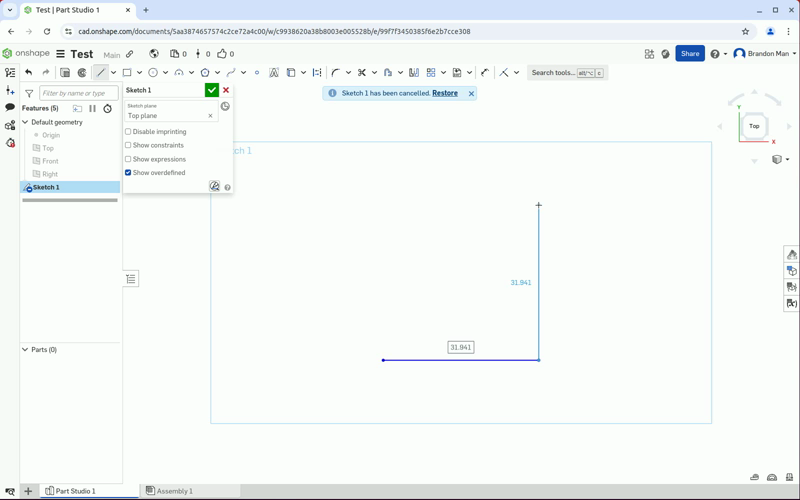
key_up(shift)
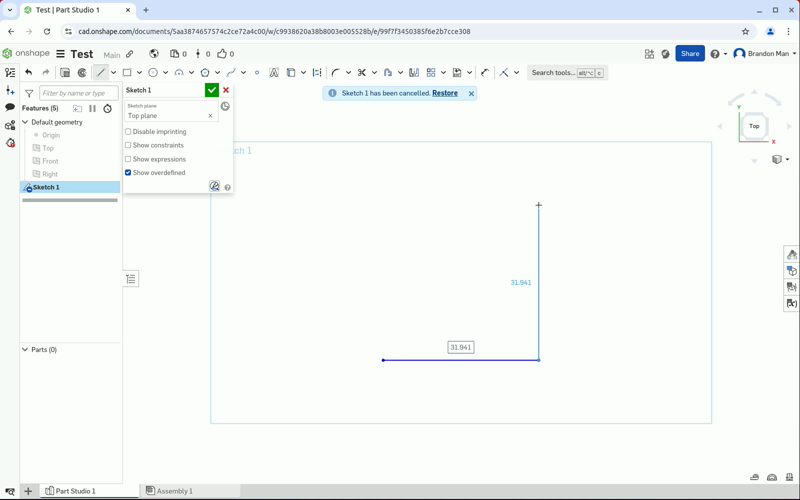
key_down(shift)
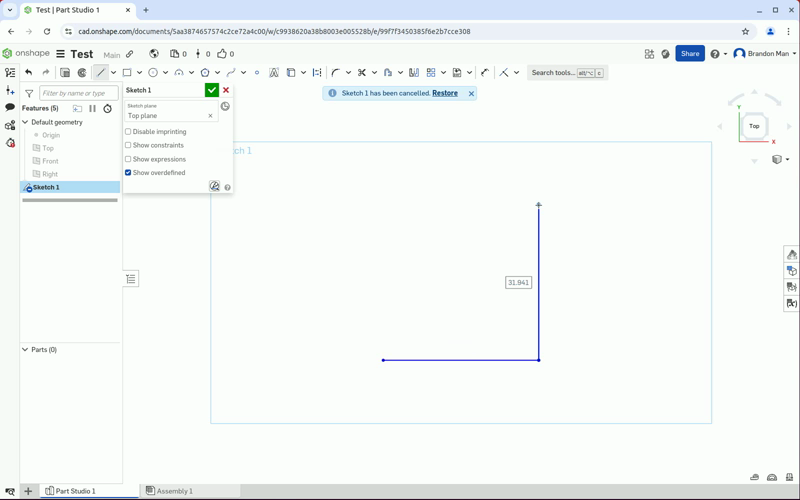
mouse_move(383, 204)
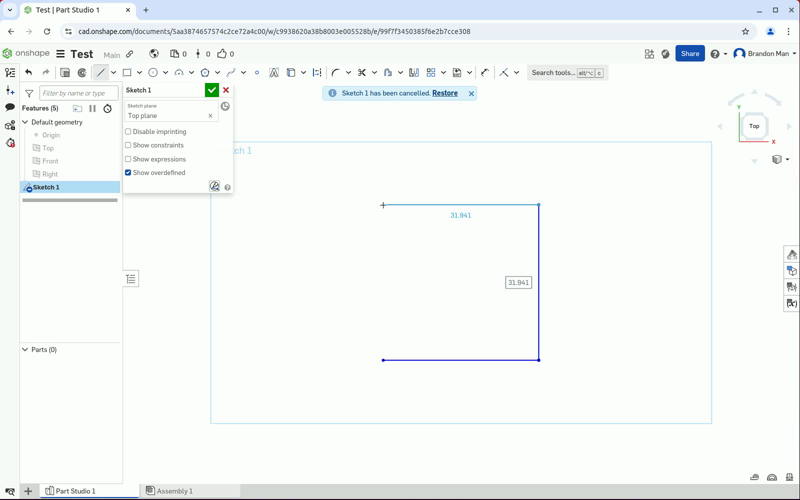
click(383, 204)
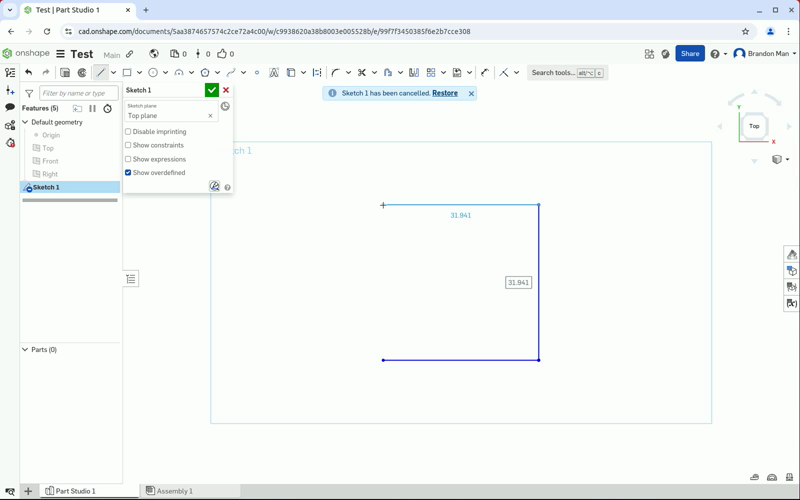
key_up(shift)
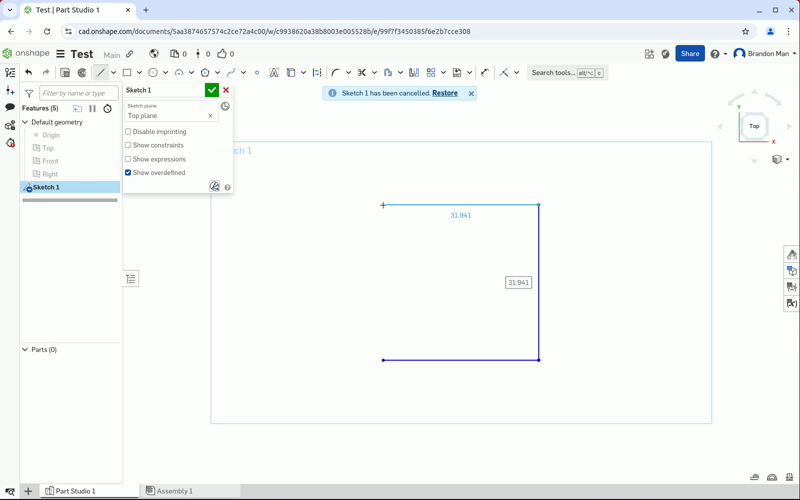
key_down(shift)
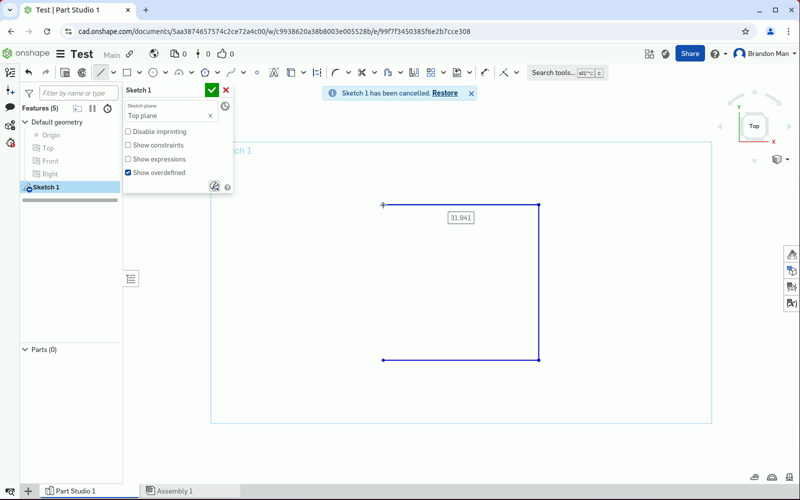
mouse_move(383, 360)
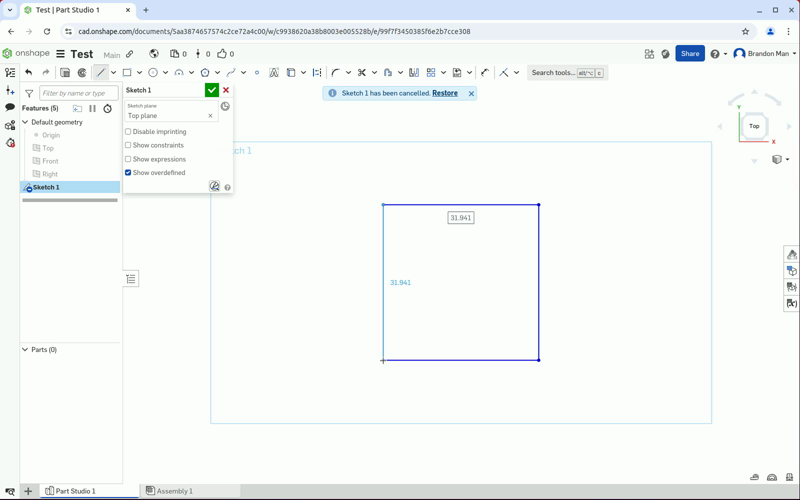
key_up(shift)
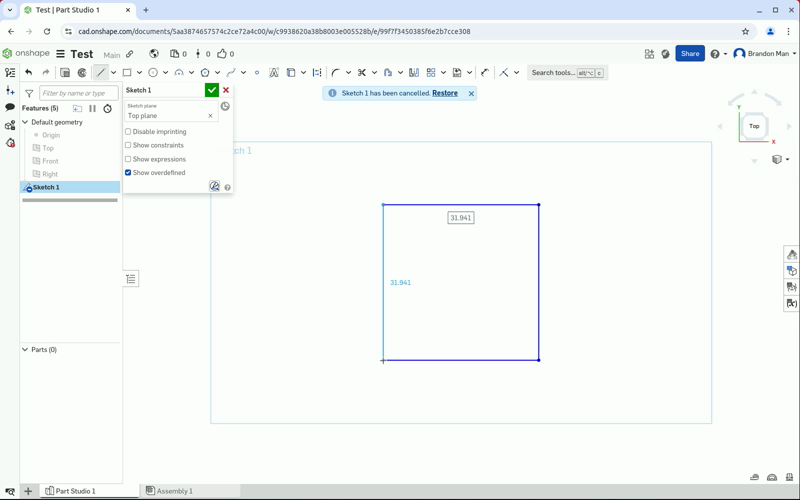
click(383, 360)
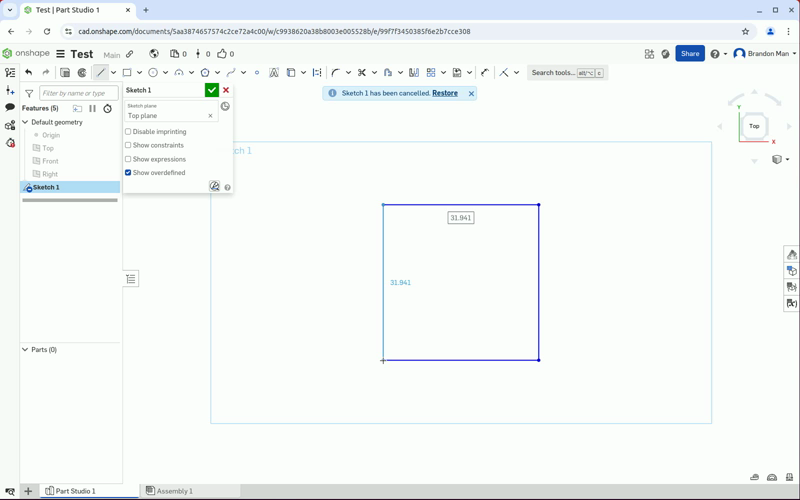
key(esc)
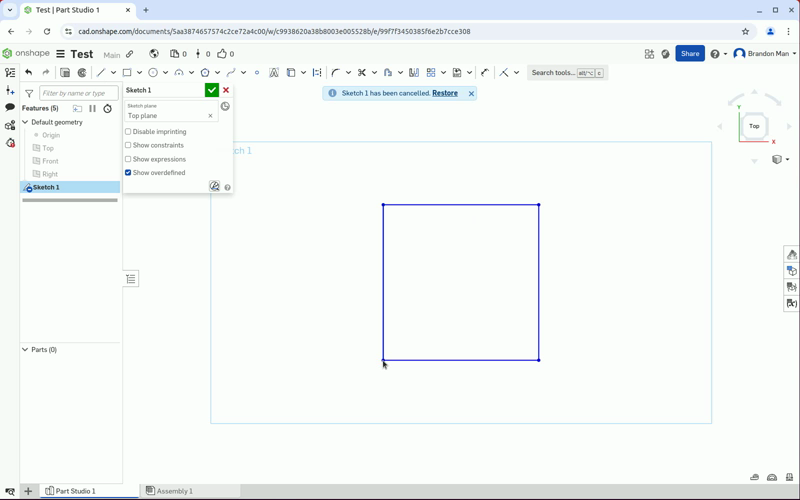
mouse_move(411, 255)
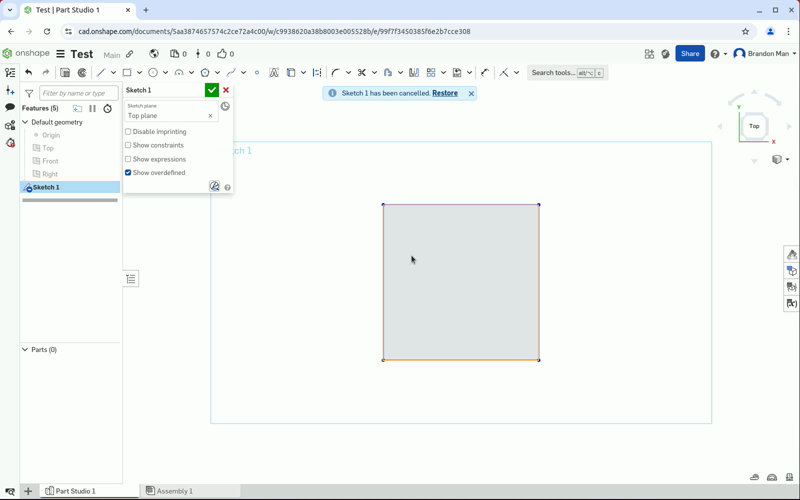
click(411, 255)
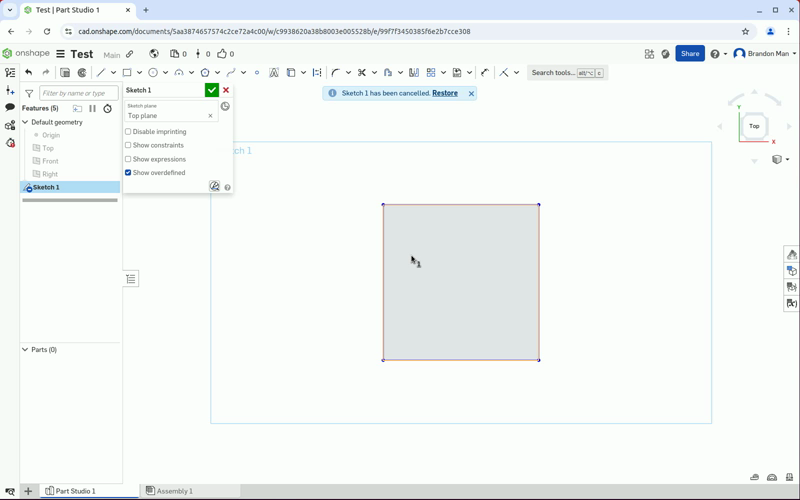
mouse_move(73, 352)
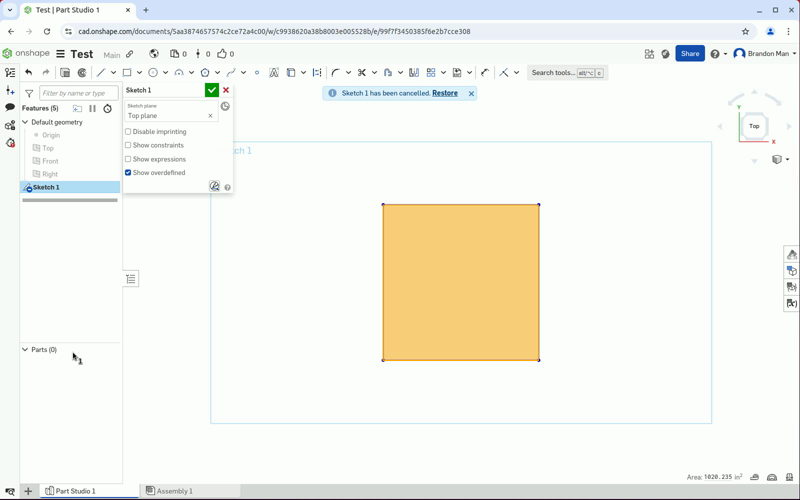
key(shift+y)
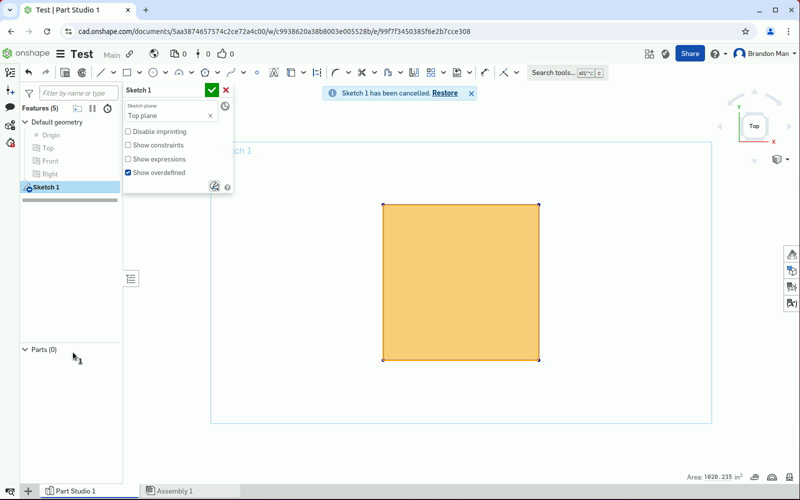
key(shift+e)
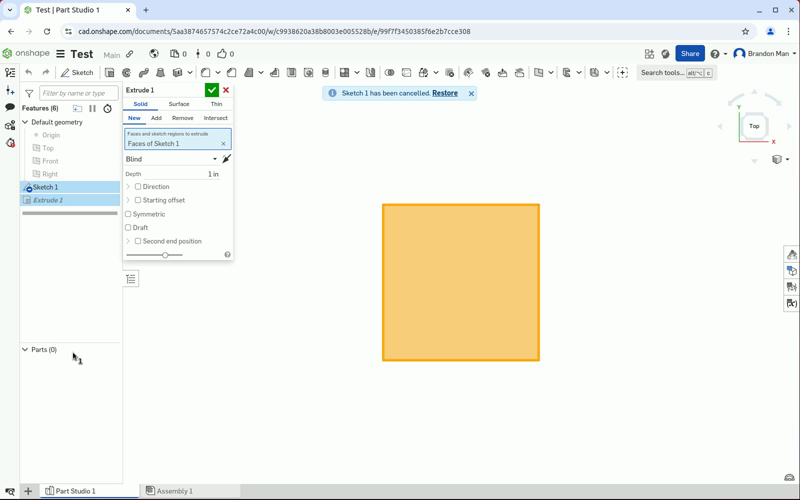
mouse_move(143, 106)
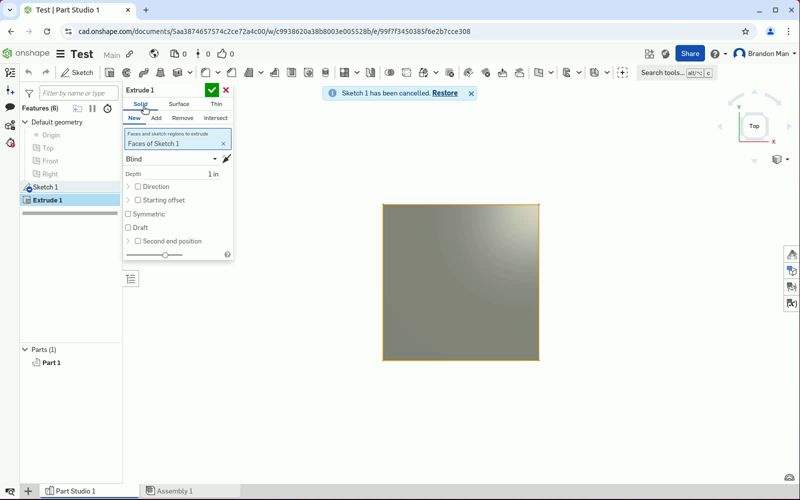
click(143, 106)
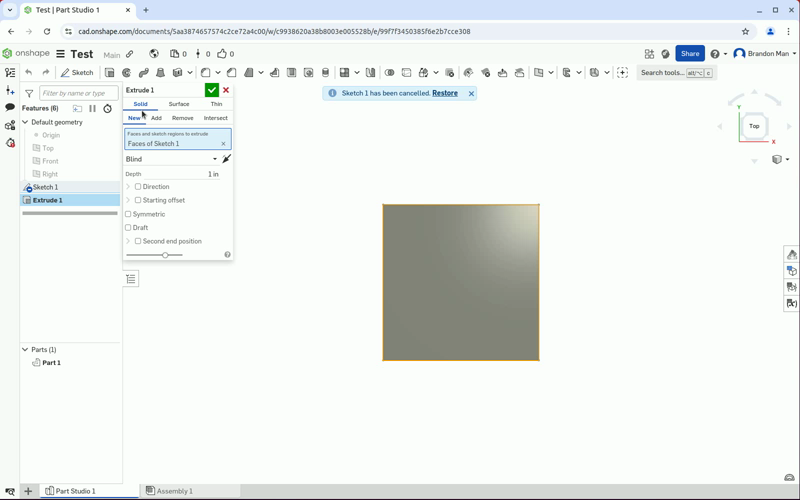
mouse_move(137, 120)
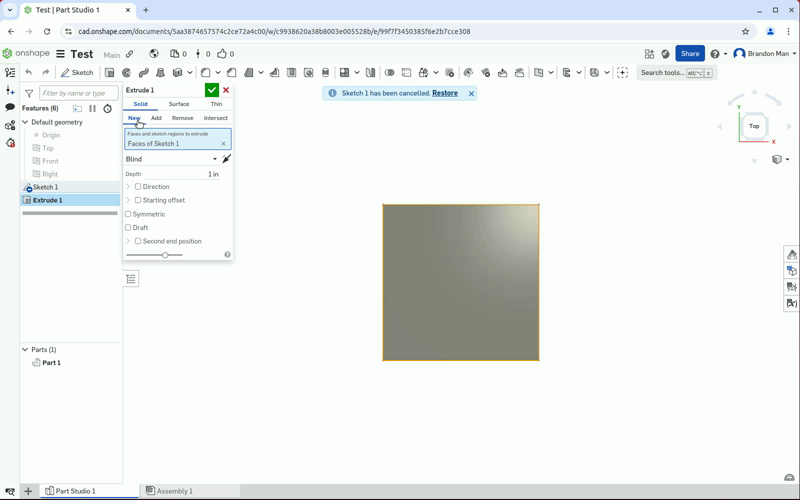
click(137, 120)
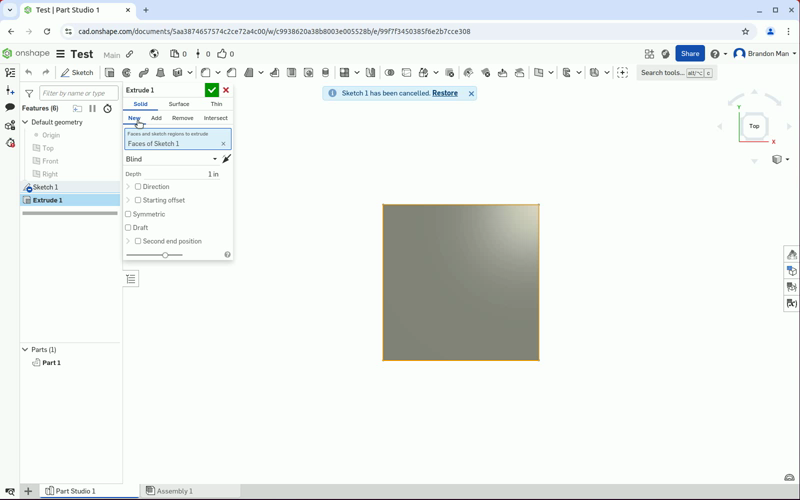
key(tab, 4)
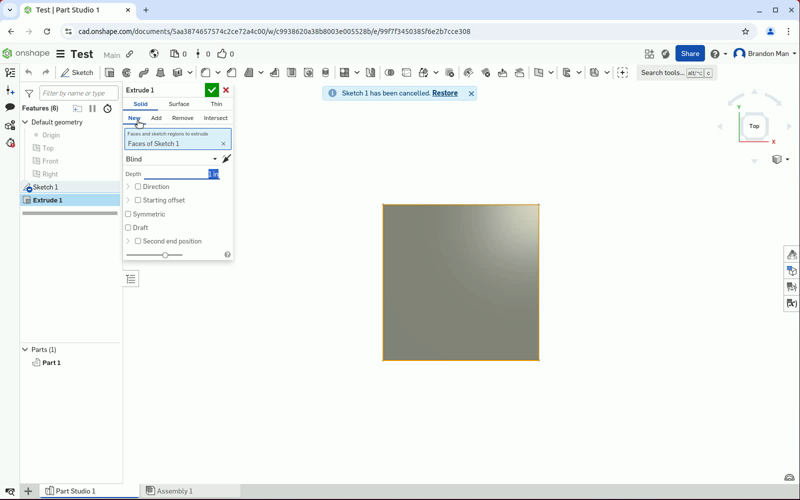
text(1.444)
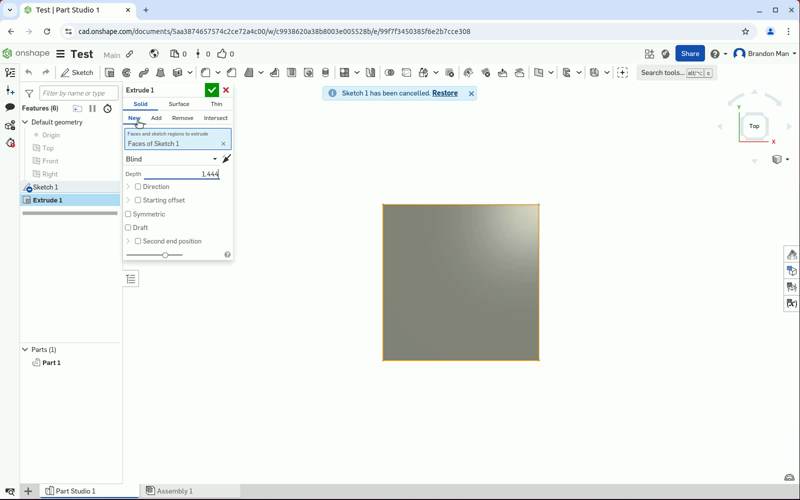
key(enter)
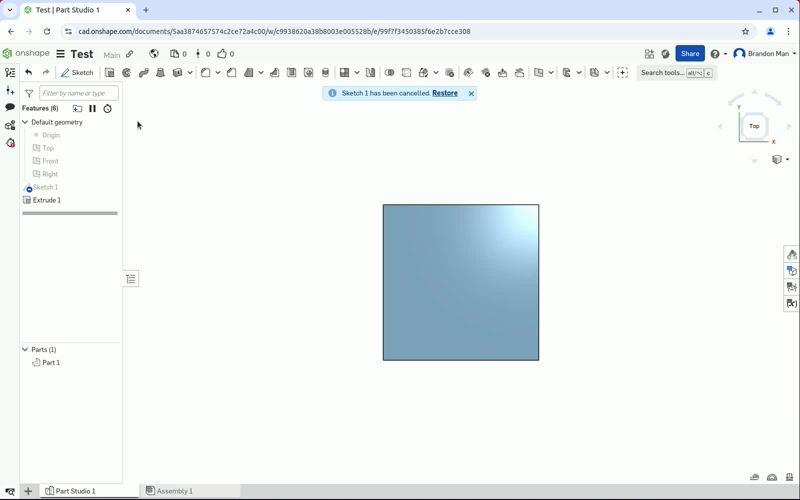
key(shift+h)
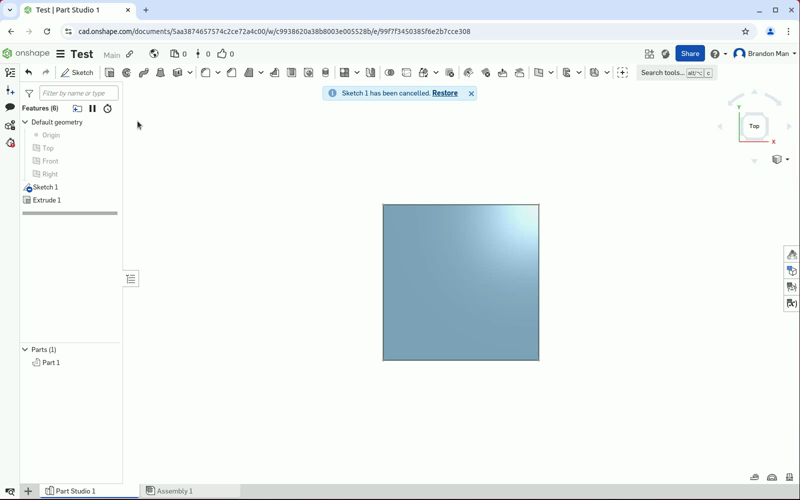
key(shift+h)
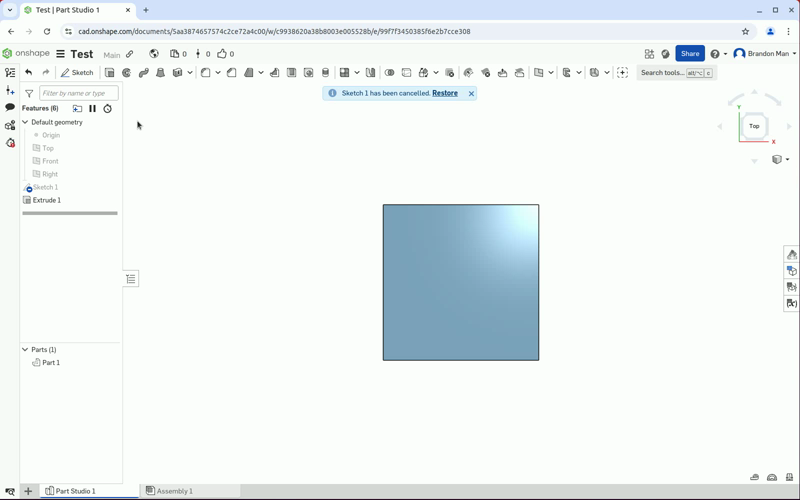
mouse_move(73, 189)
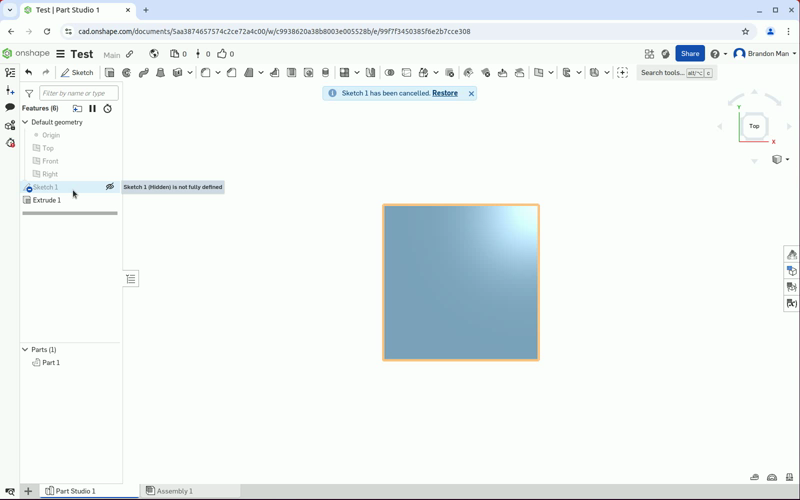
click(73, 189)
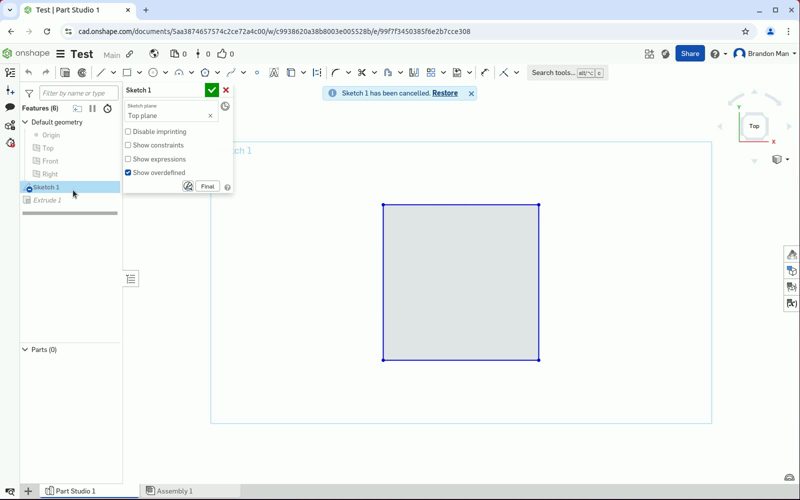
mouse_move(229, 92)
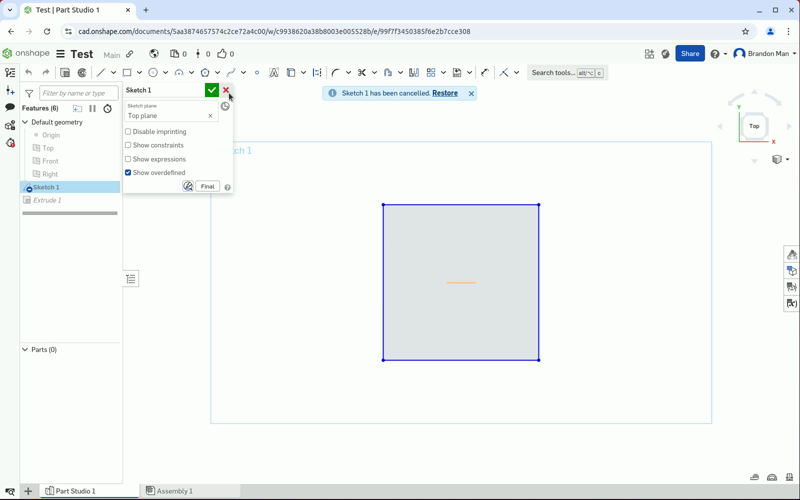
click(229, 92)
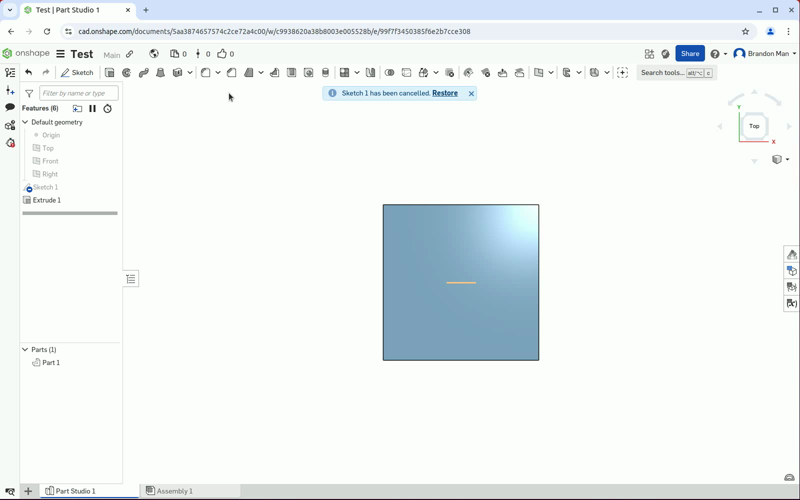
mouse_move(541, 75)
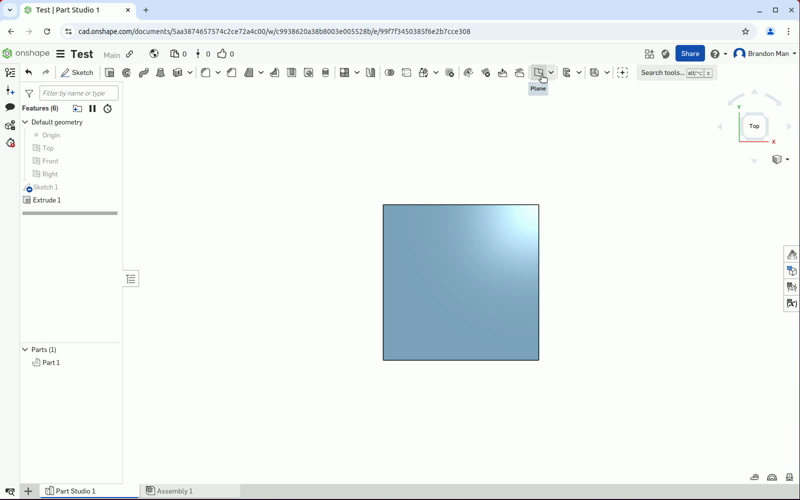
click(541, 75)
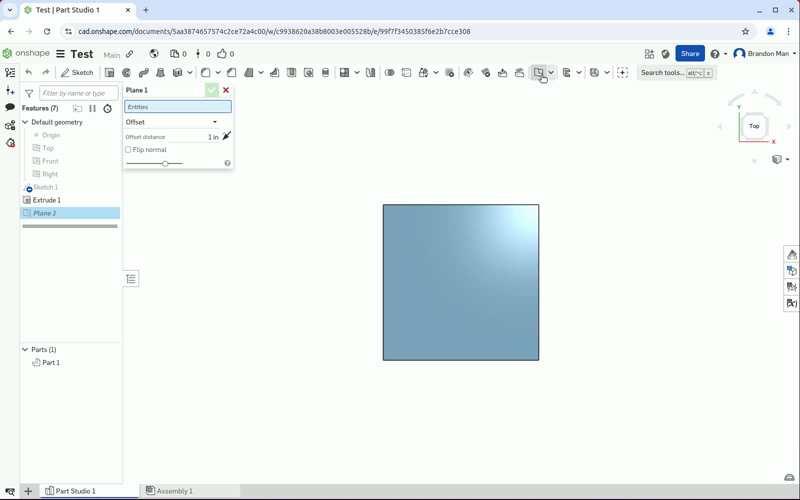
mouse_move(73, 150)
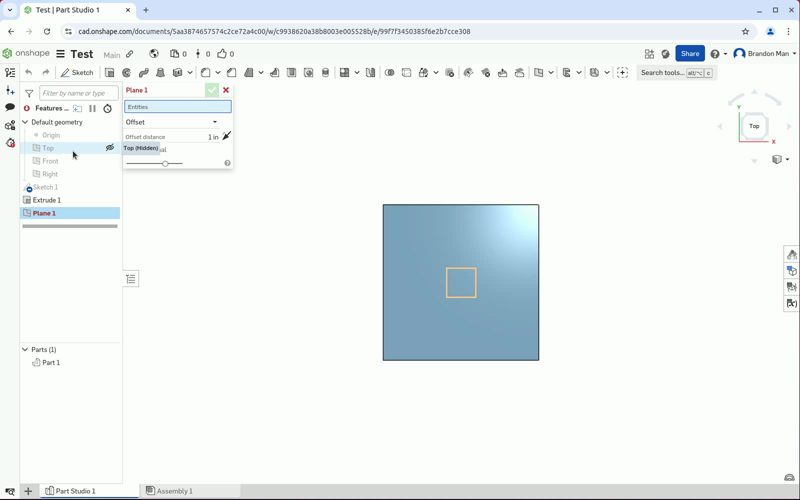
click(73, 150)
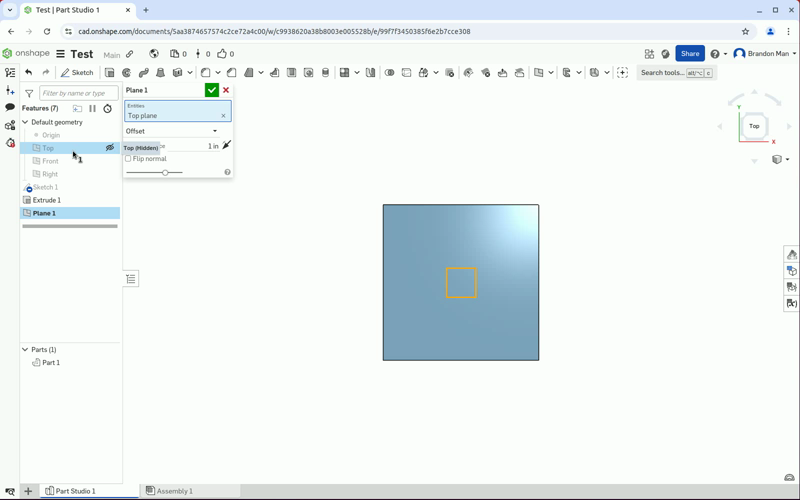
key(tab, 2)
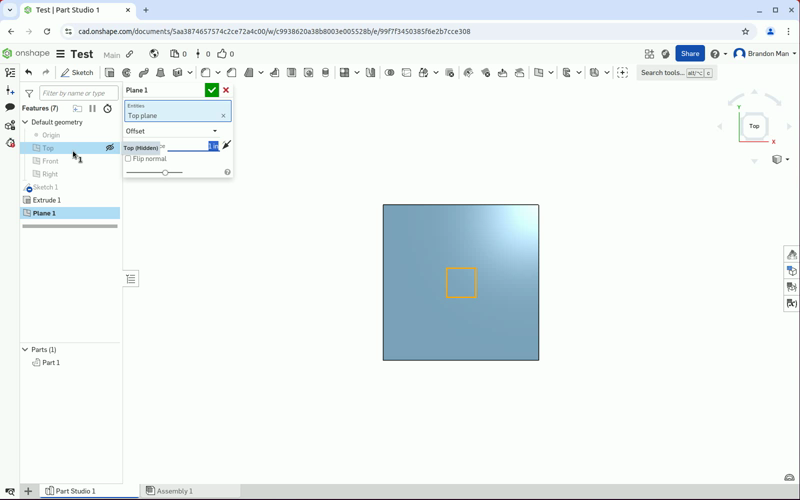
text(1.448)
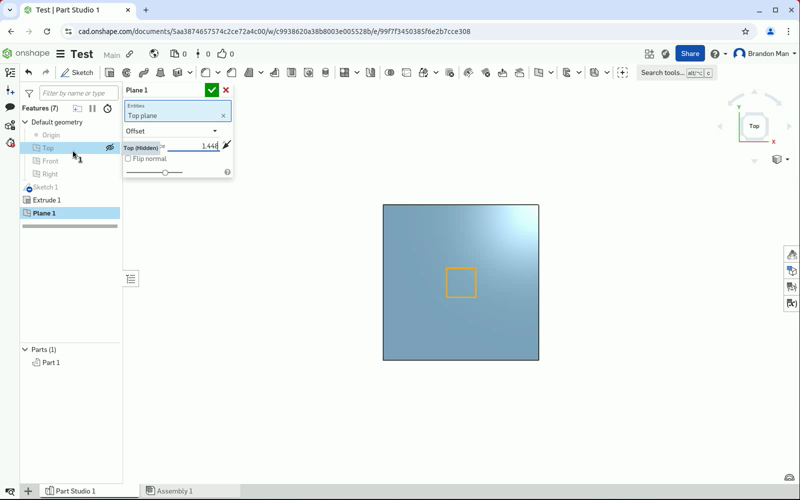
key(enter, 2)
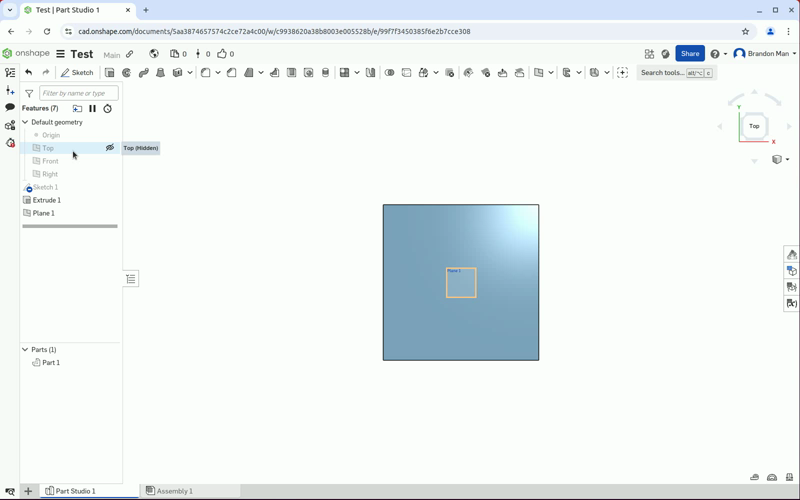
key(shift+s)
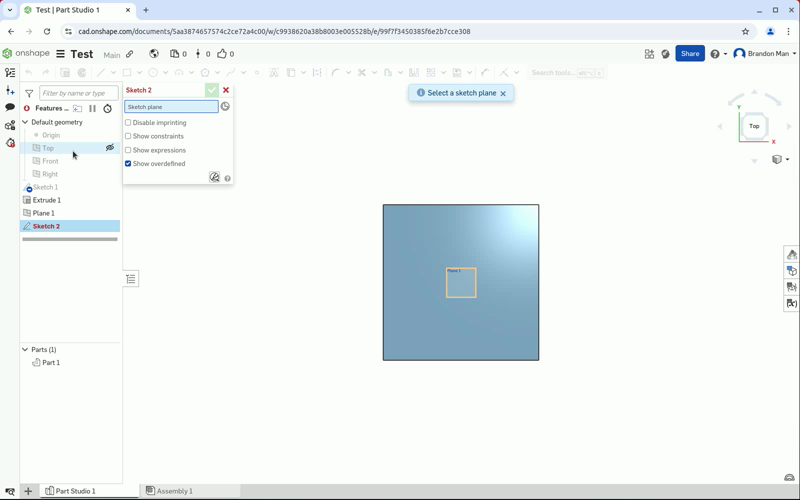
mouse_move(73, 215)
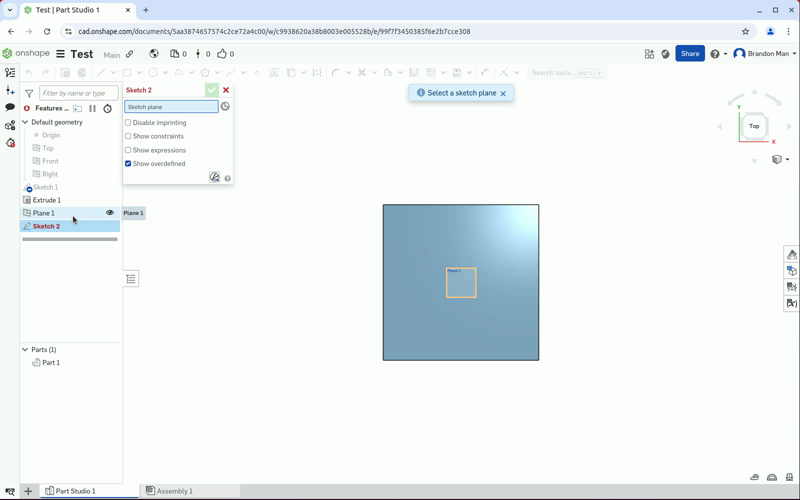
click(73, 215)
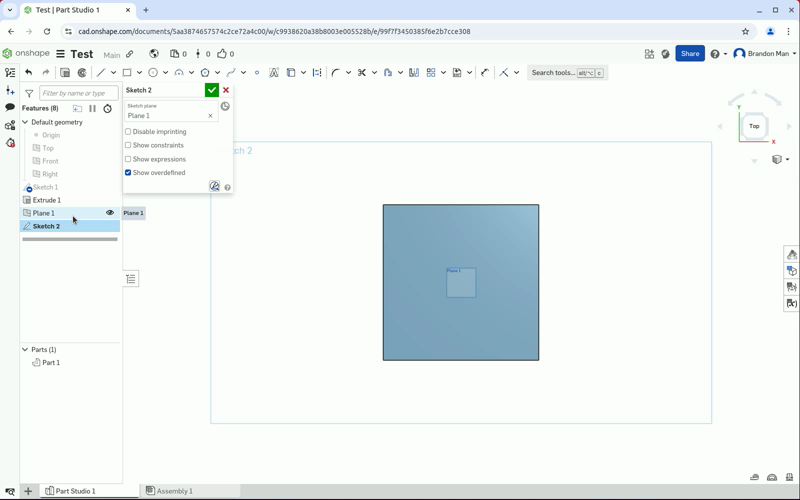
mouse_move(73, 352)
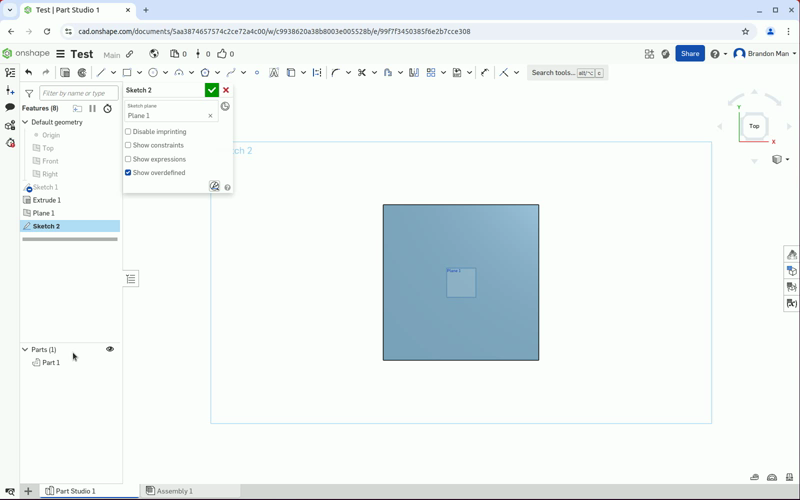
key(y)
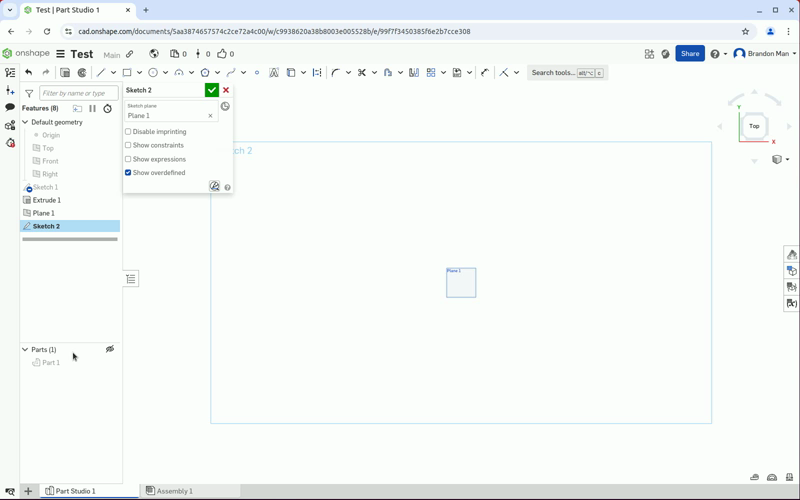
key(c)
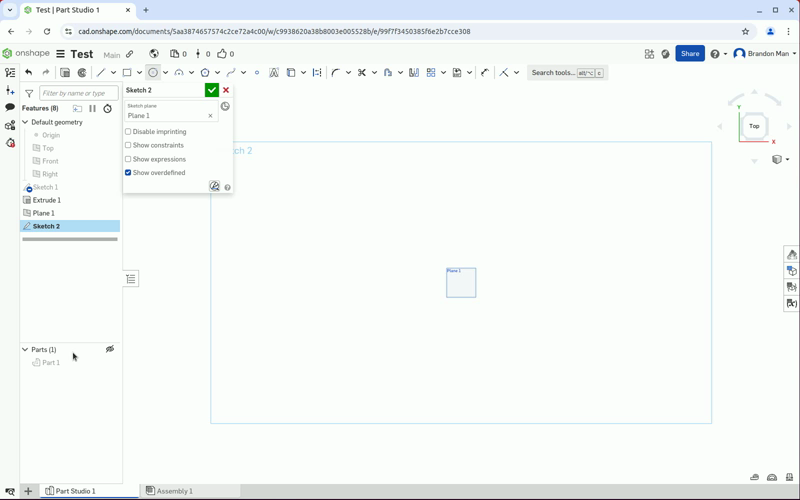
key_down(shift)
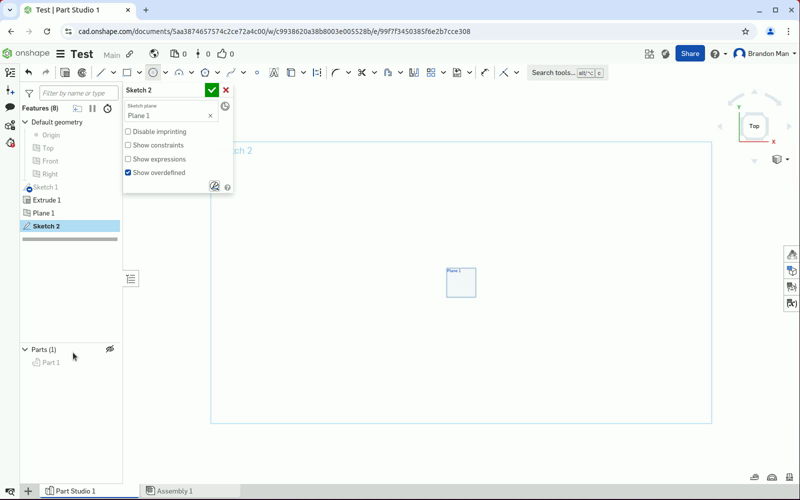
mouse_move(393, 216)
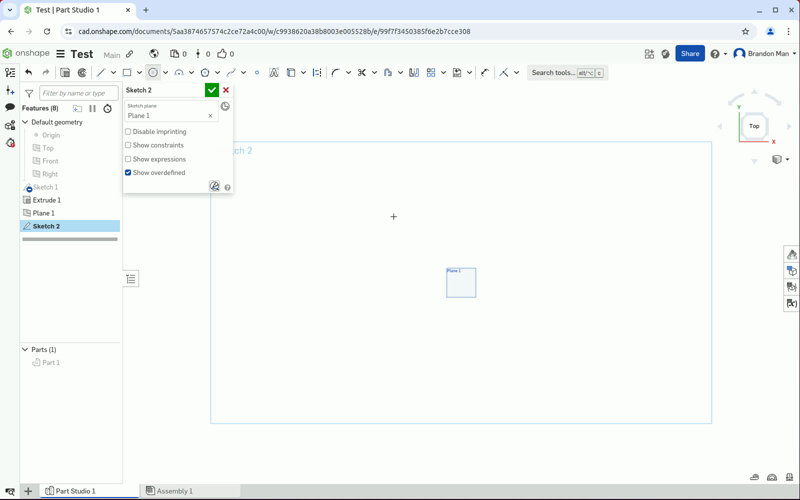
click(393, 216)
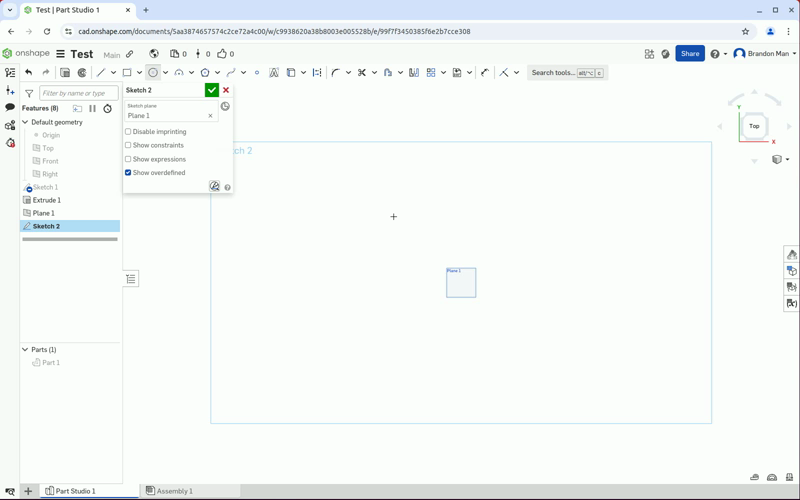
key_up(shift)
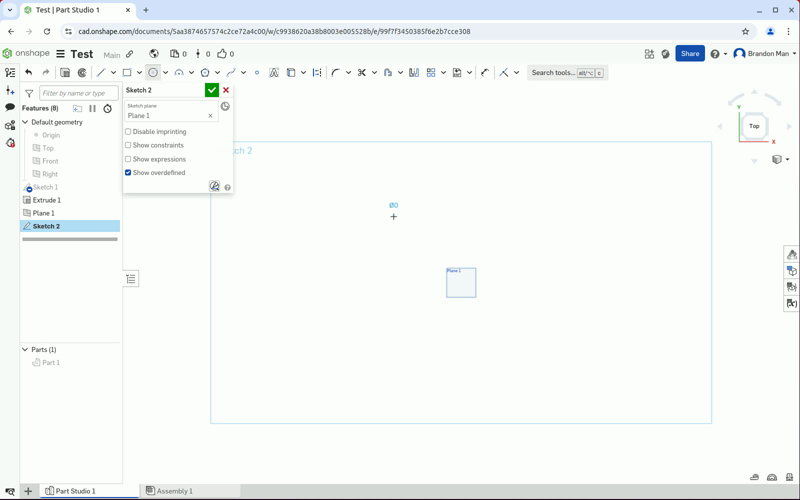
mouse_move(396, 216)
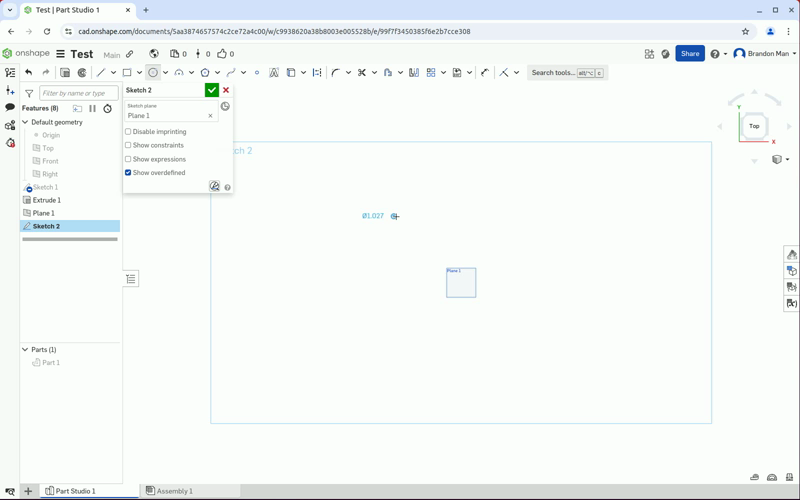
scroll(6)
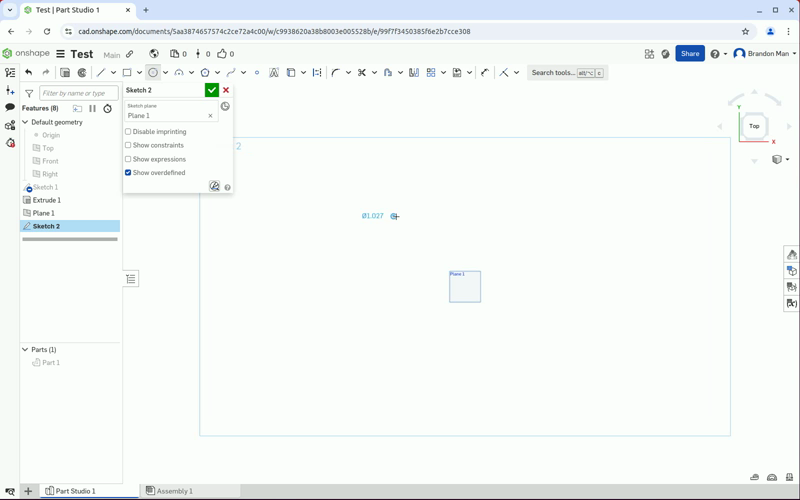
scroll(6)
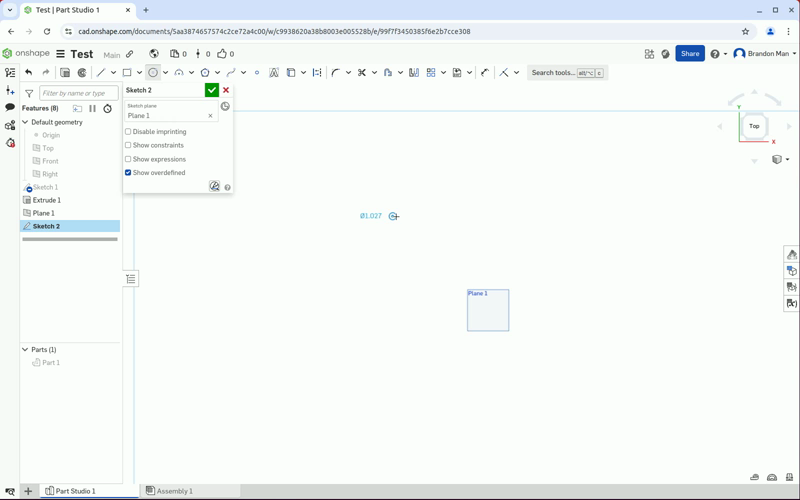
scroll(6)
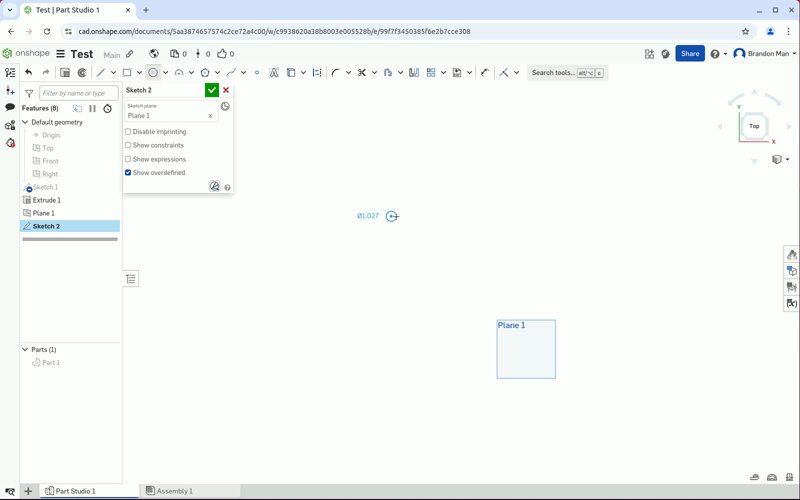
scroll(6)
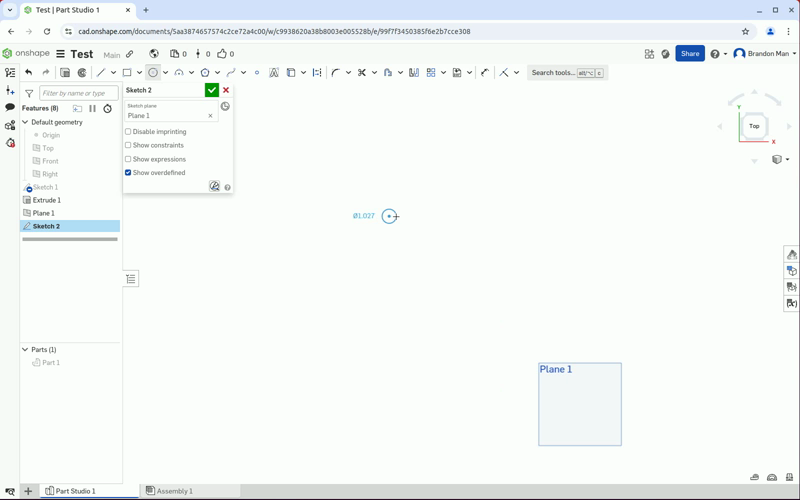
scroll(6)
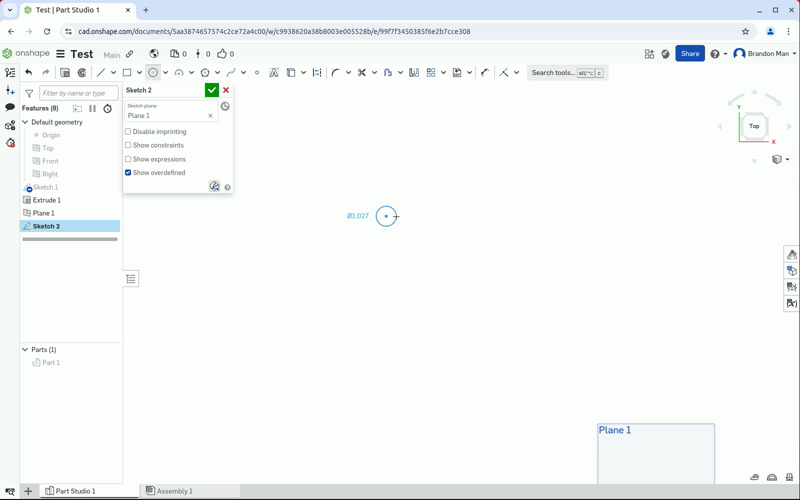
scroll(6)
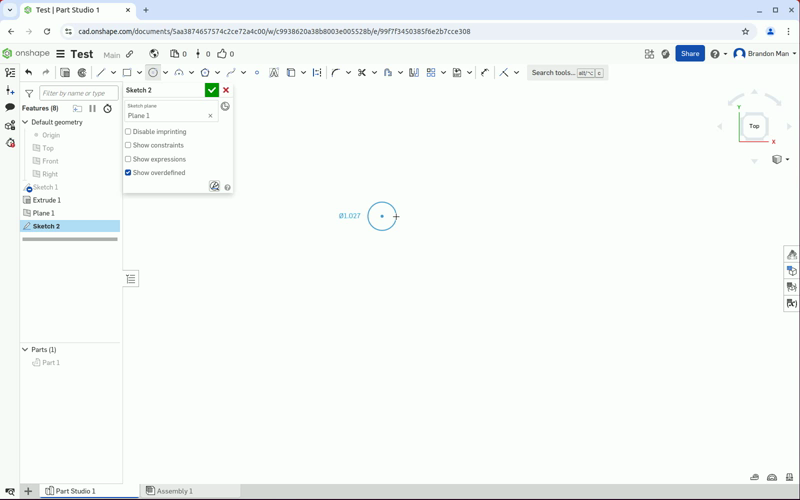
scroll(6)
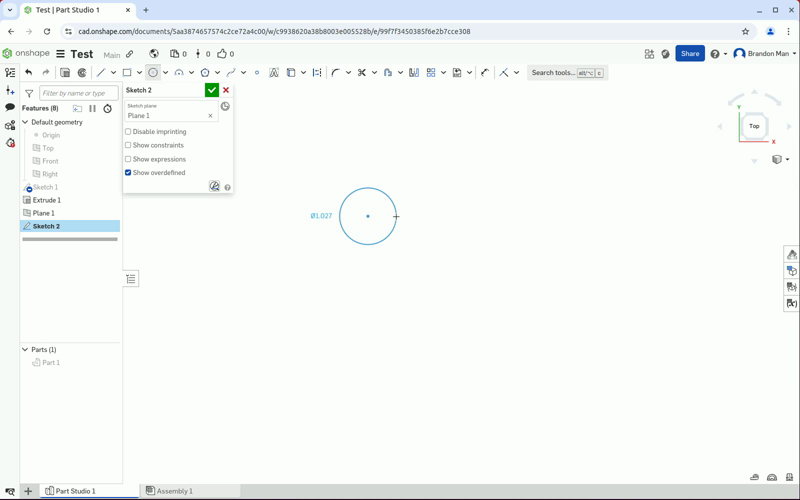
click(396, 216)
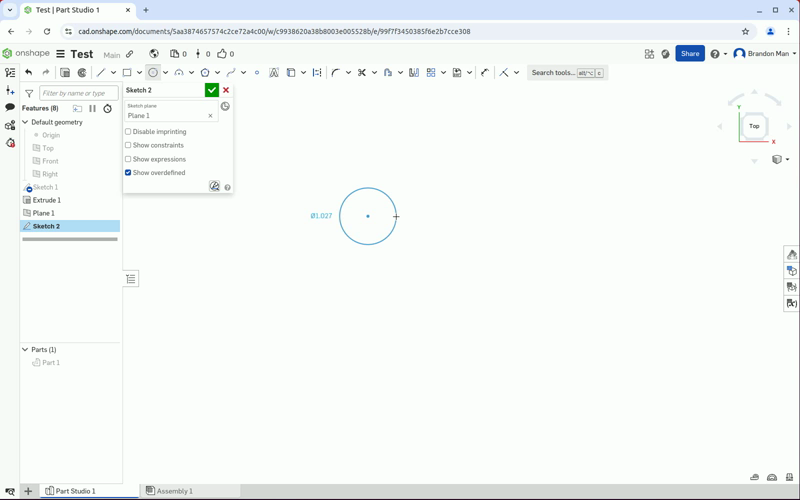
scroll(-6)
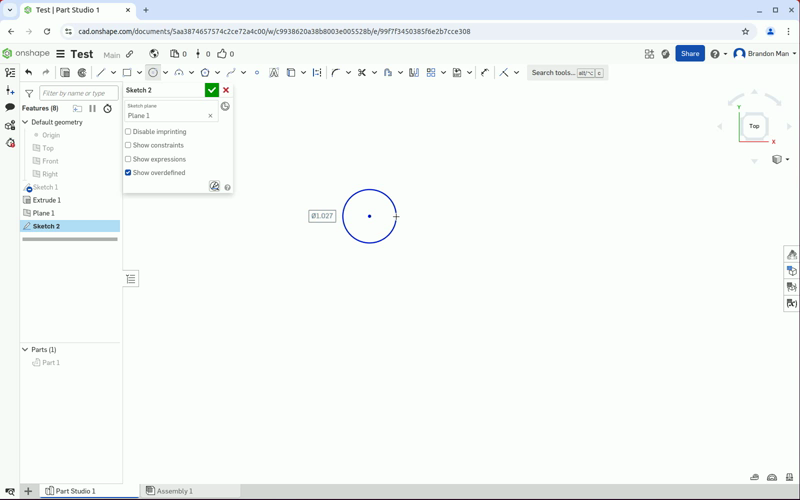
scroll(-6)
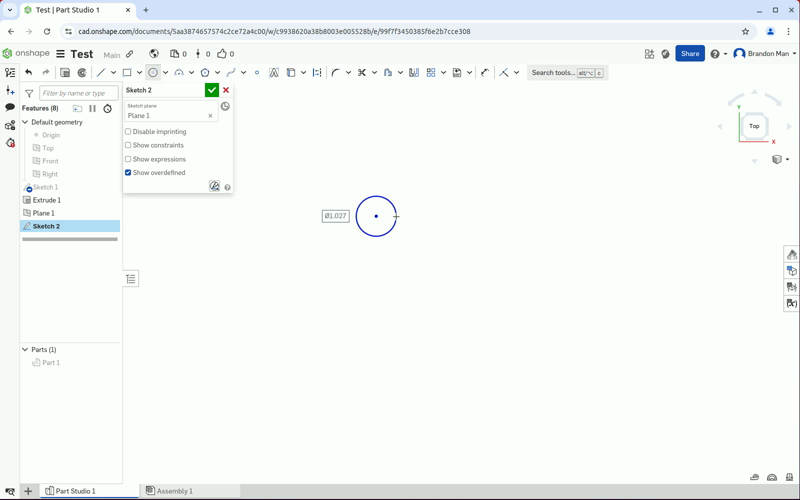
scroll(-6)
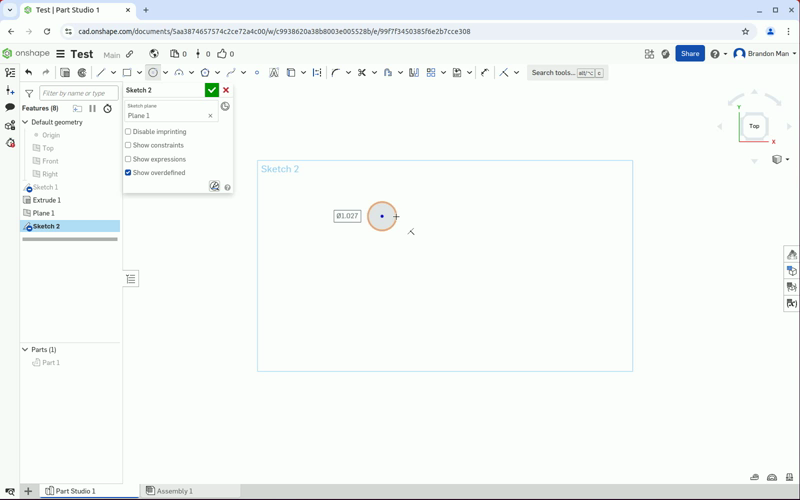
scroll(-6)
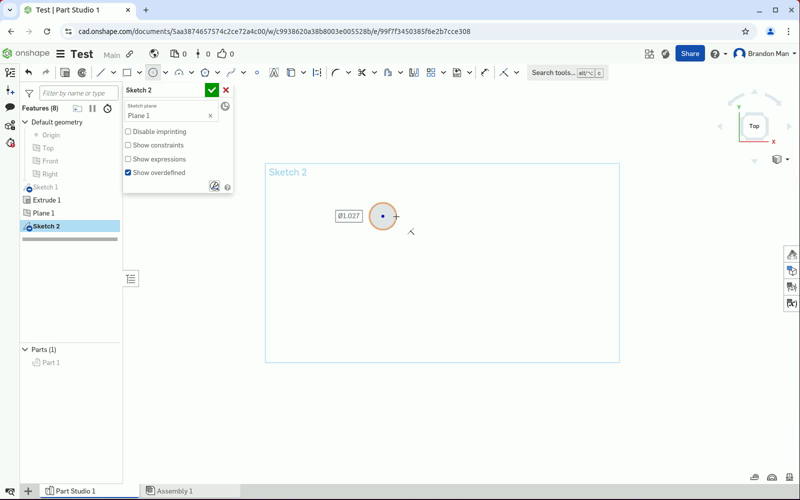
scroll(-6)
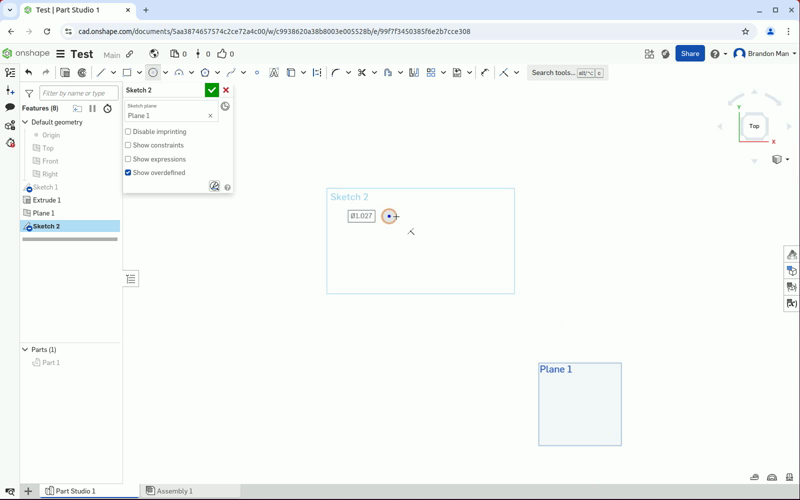
scroll(-6)
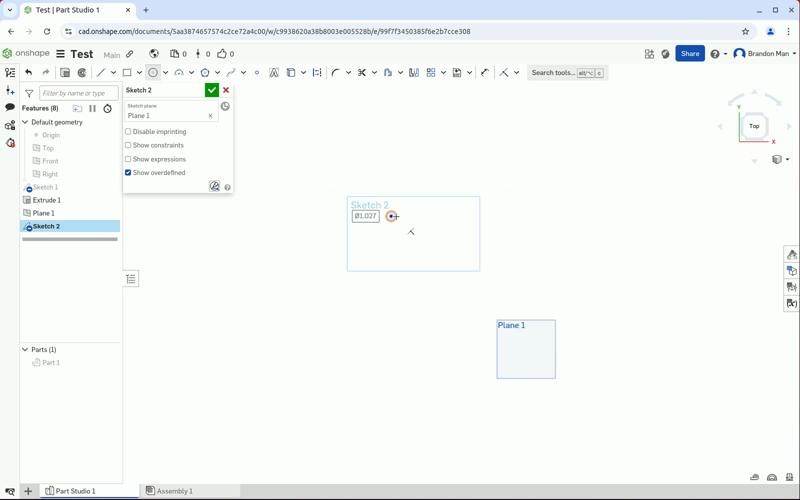
scroll(-6)
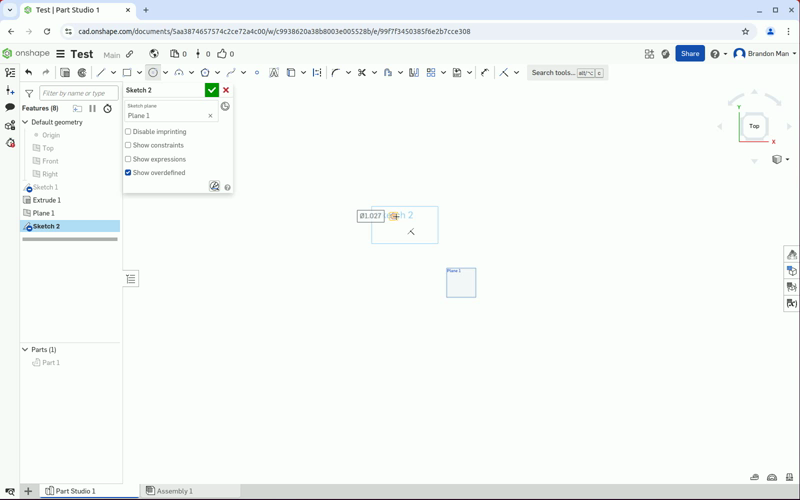
key(esc)
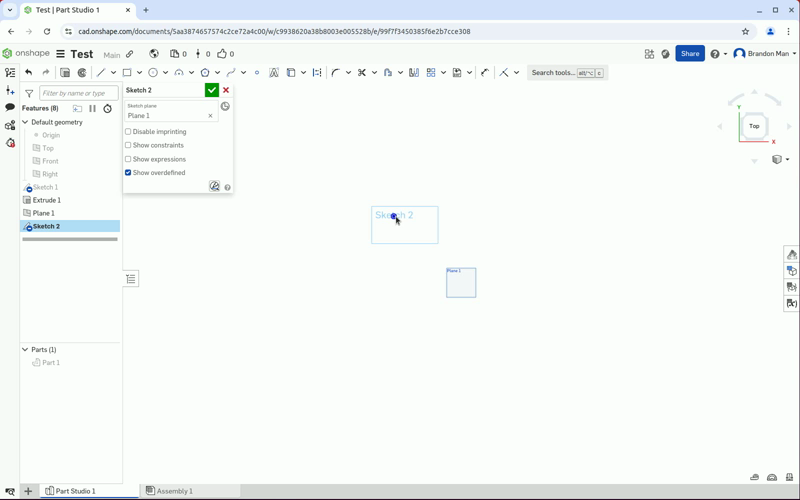
mouse_move(394, 218)
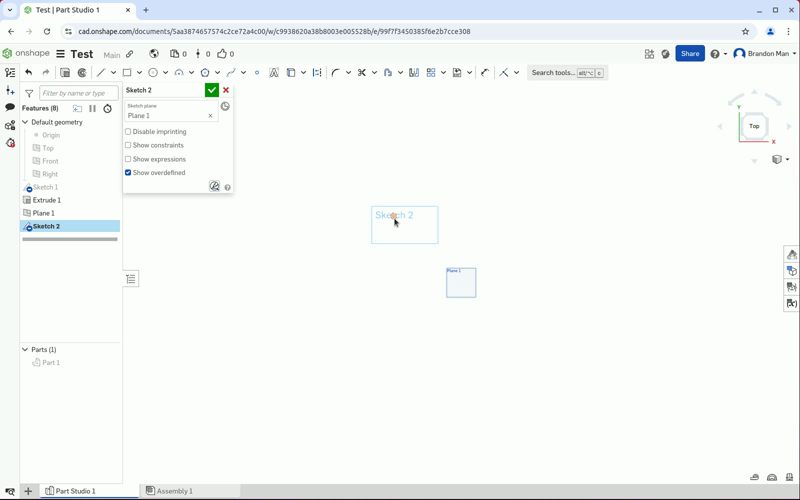
scroll(6)
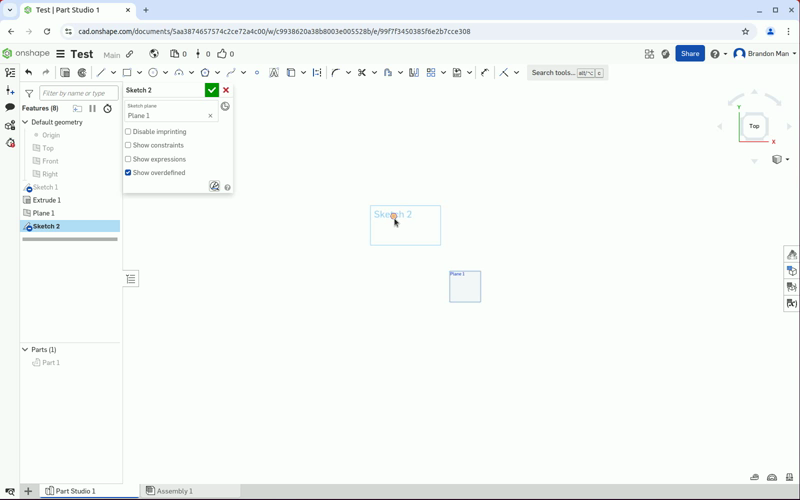
scroll(6)
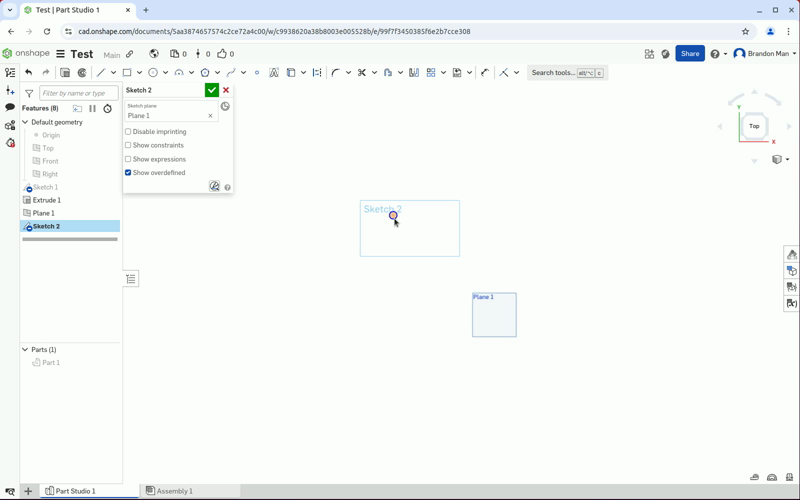
scroll(6)
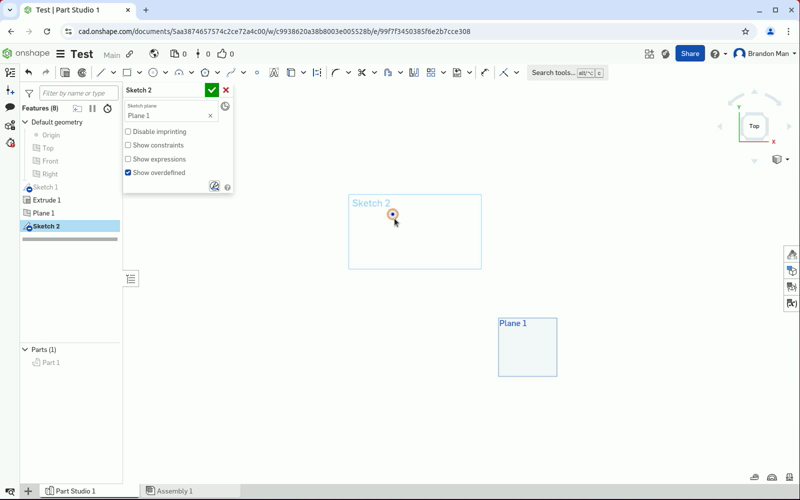
scroll(6)
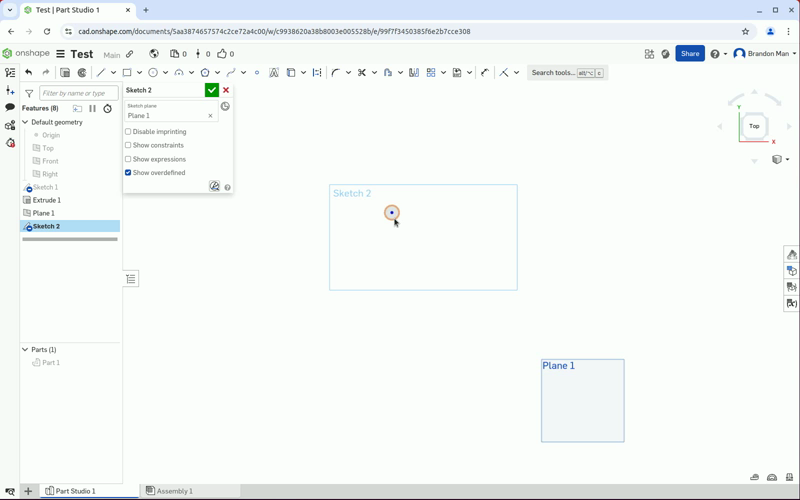
scroll(6)
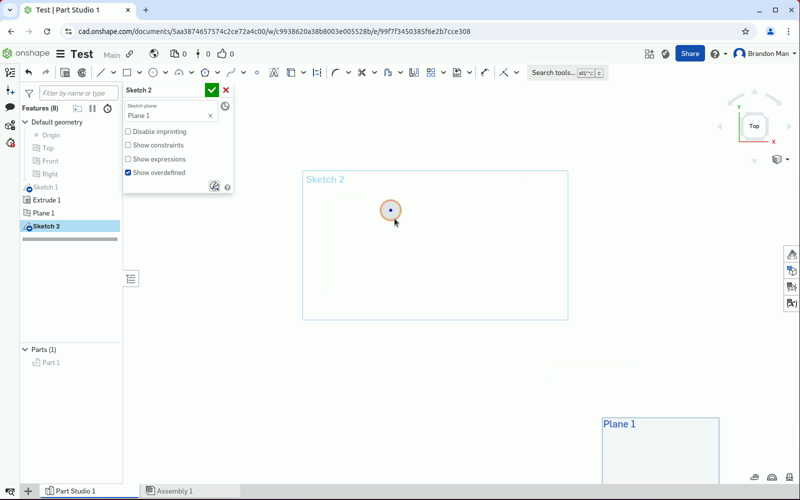
scroll(6)
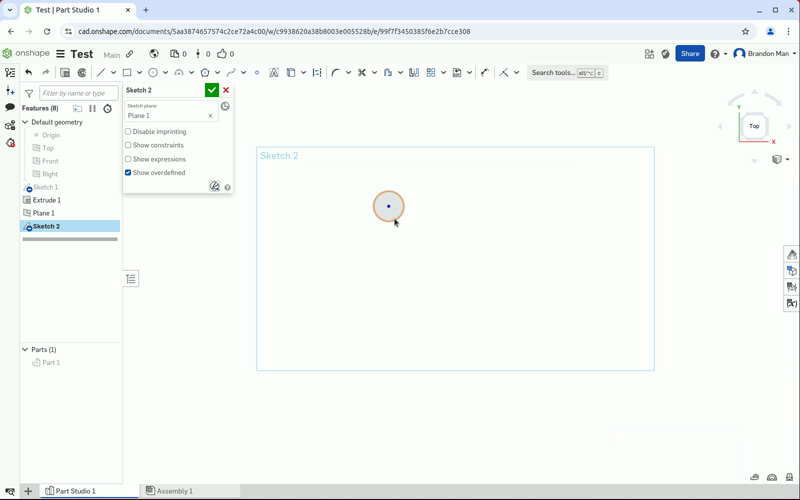
scroll(6)
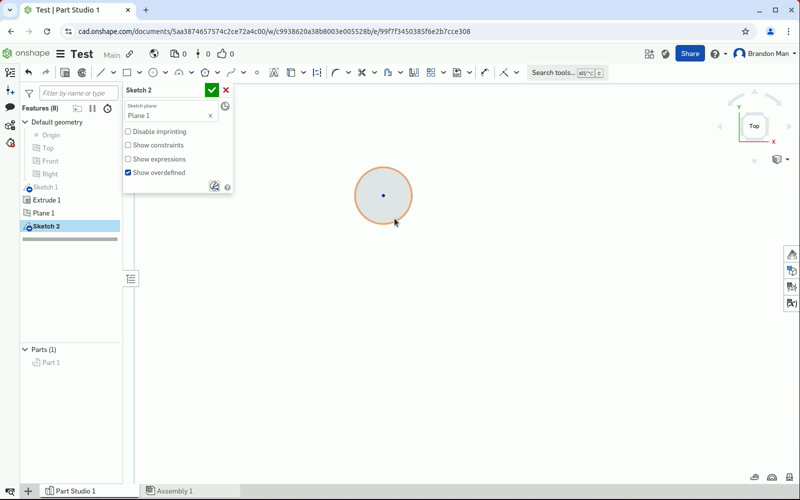
click(394, 218)
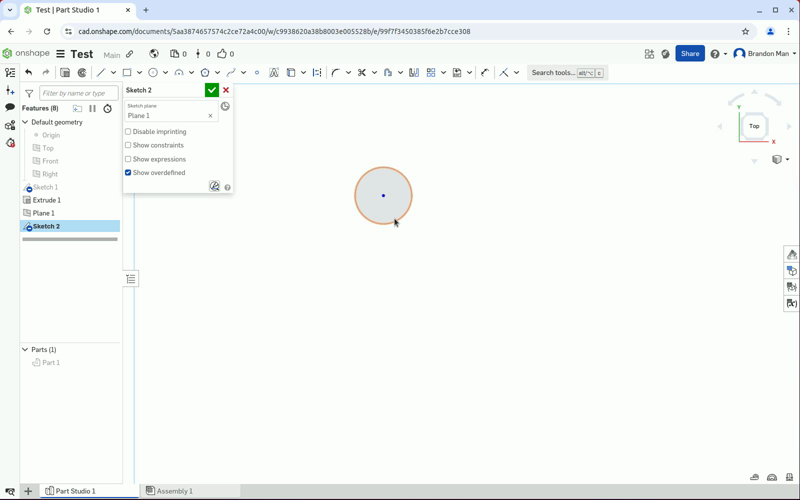
scroll(-6)
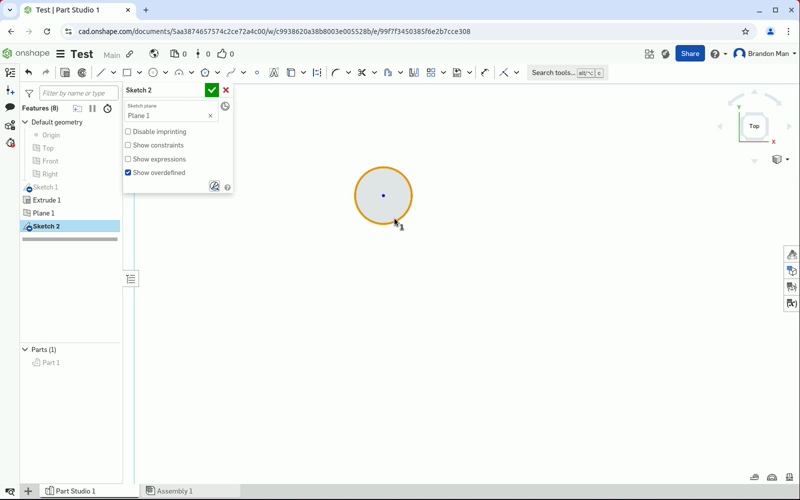
scroll(-6)
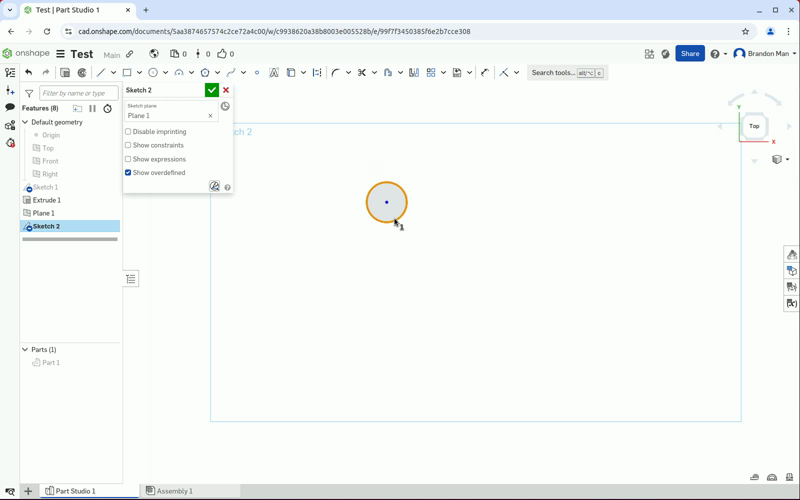
scroll(-6)
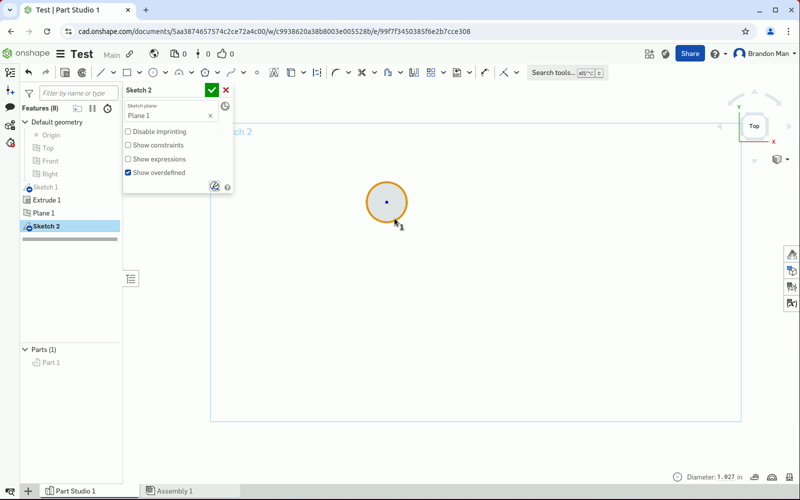
scroll(-6)
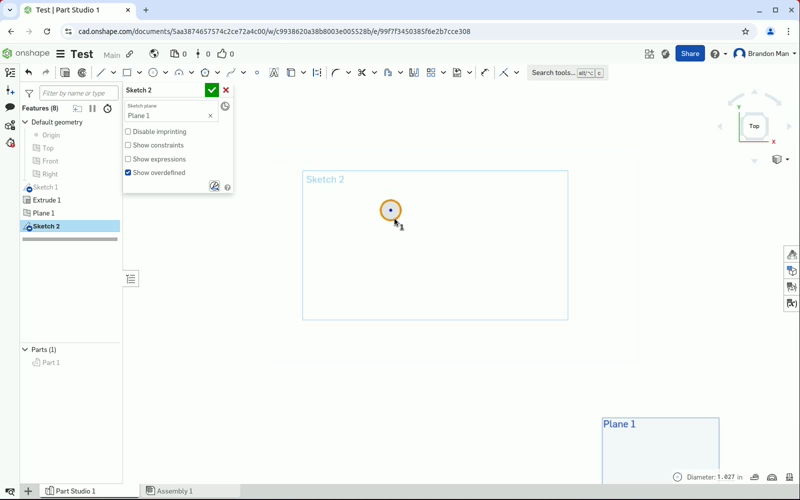
scroll(-6)
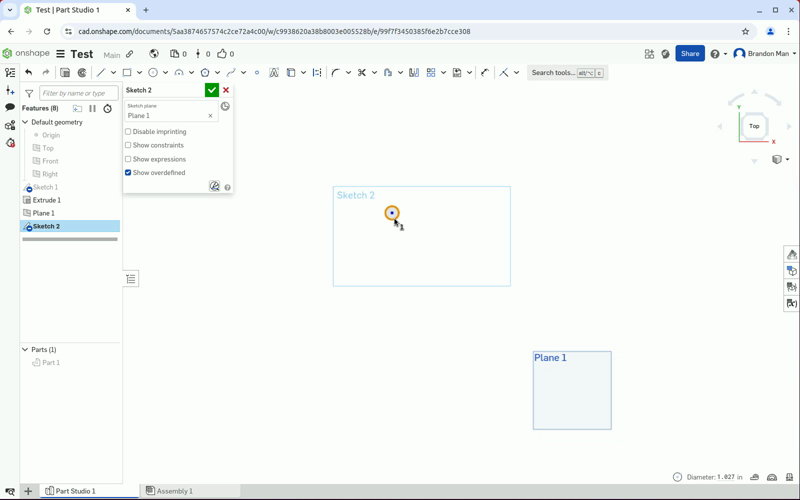
scroll(-6)
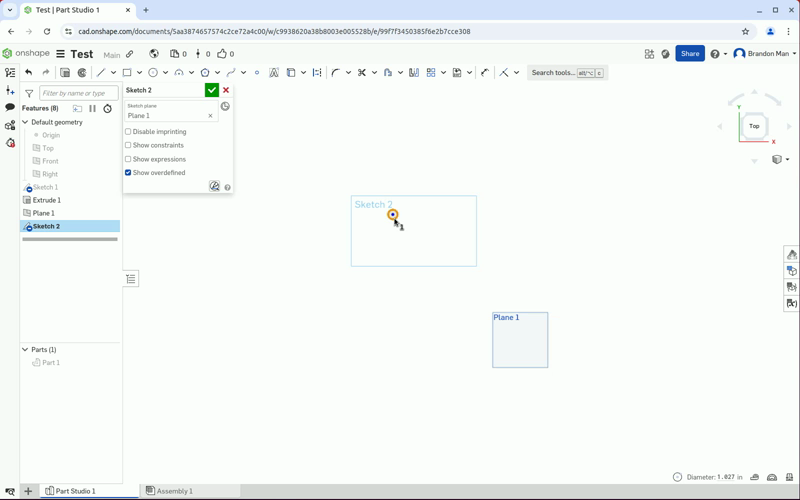
scroll(-6)
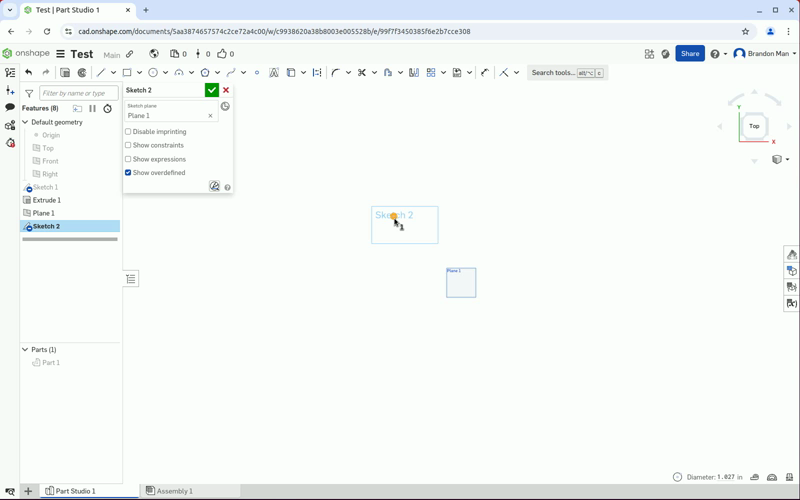
mouse_move(73, 352)
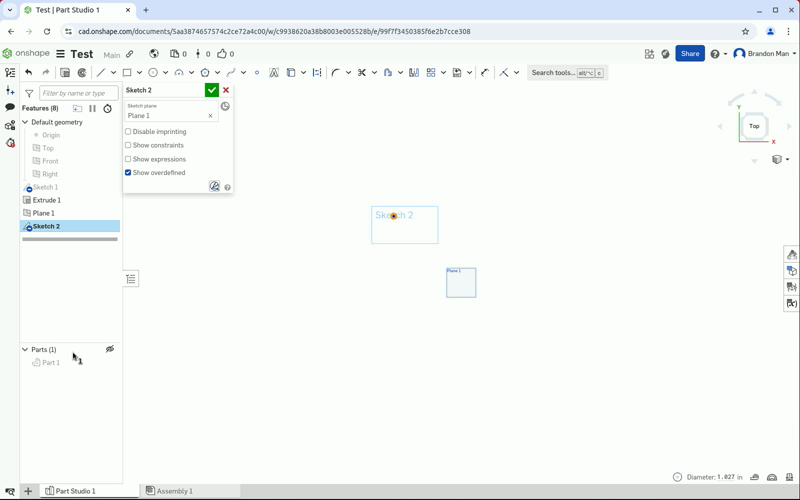
key(shift+y)
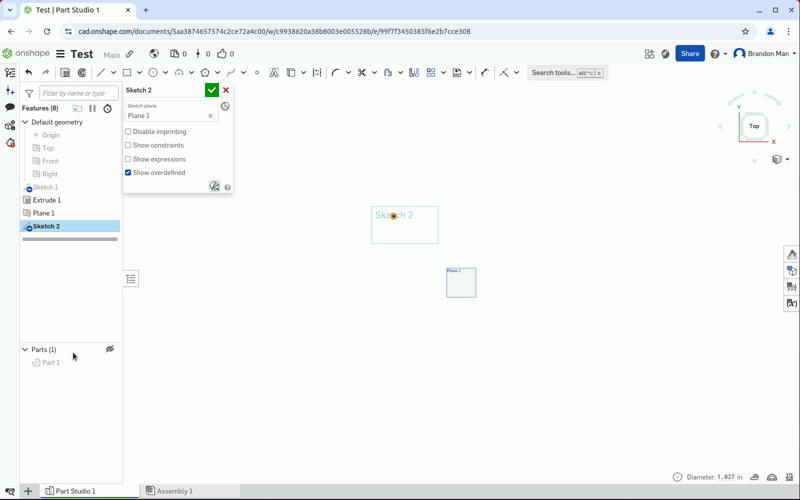
key(shift+e)
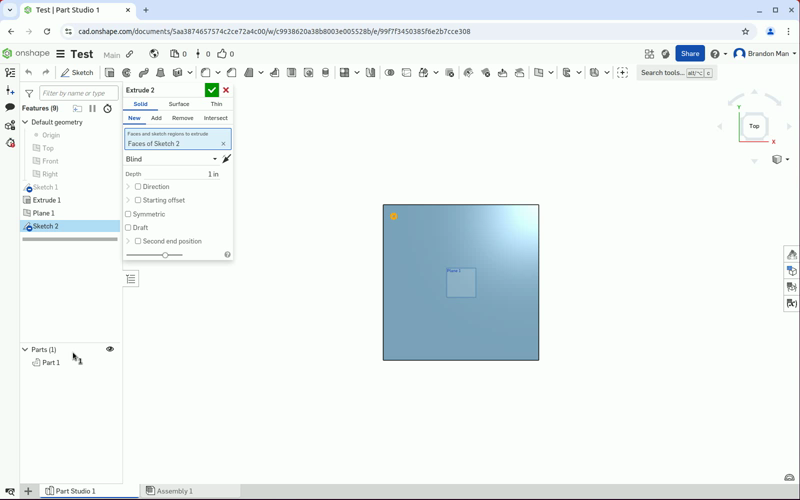
mouse_move(143, 106)
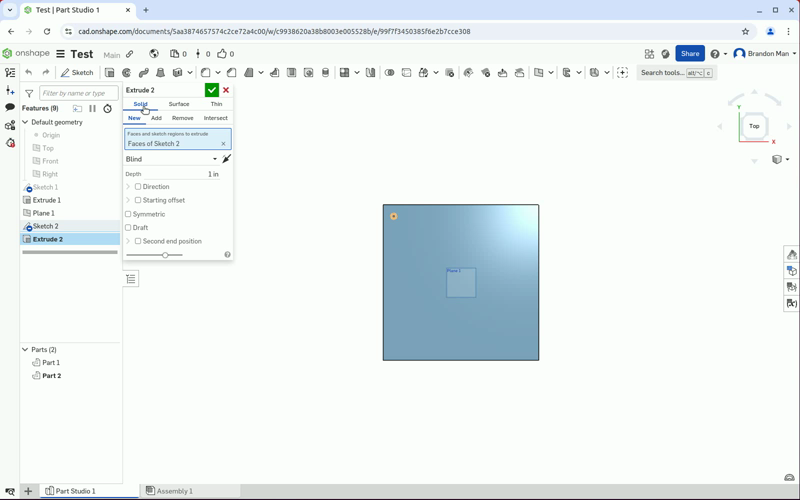
click(143, 106)
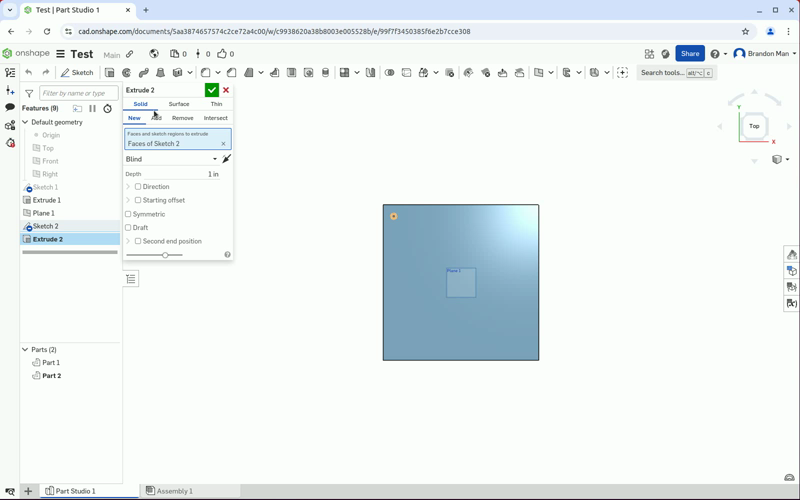
mouse_move(186, 120)
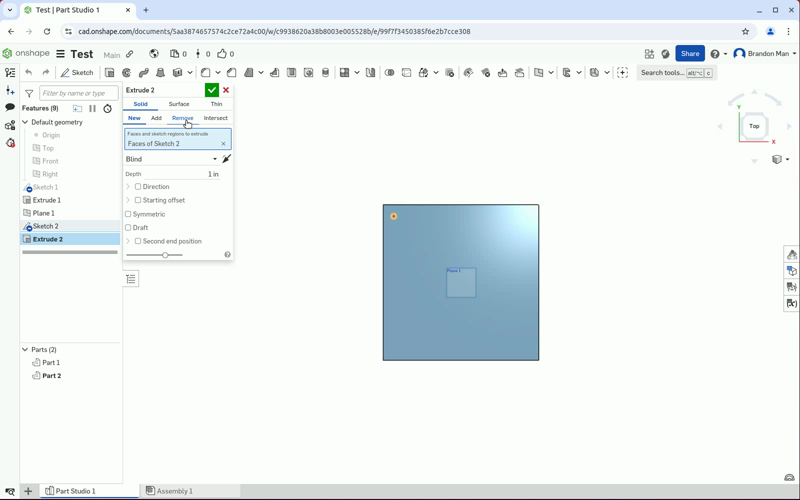
click(186, 120)
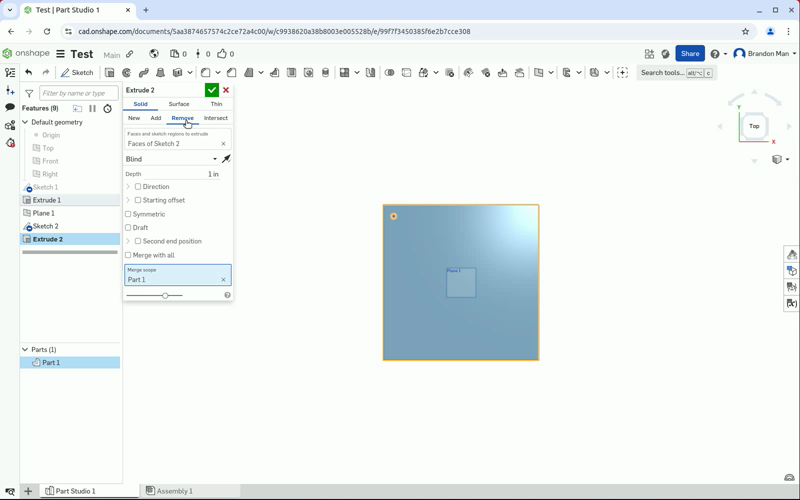
key(tab, 4)
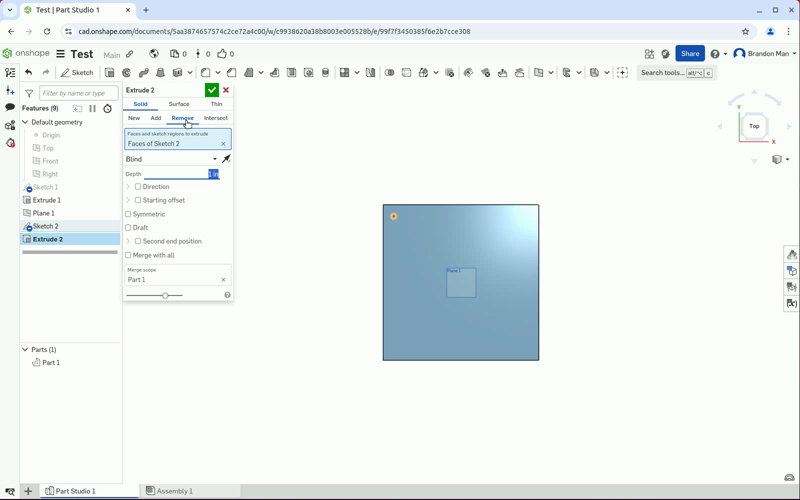
text(10.591)
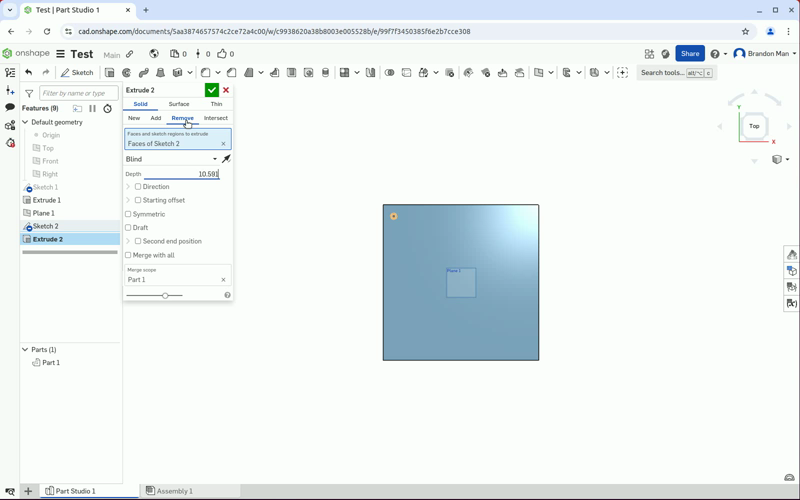
key(tab, 6)
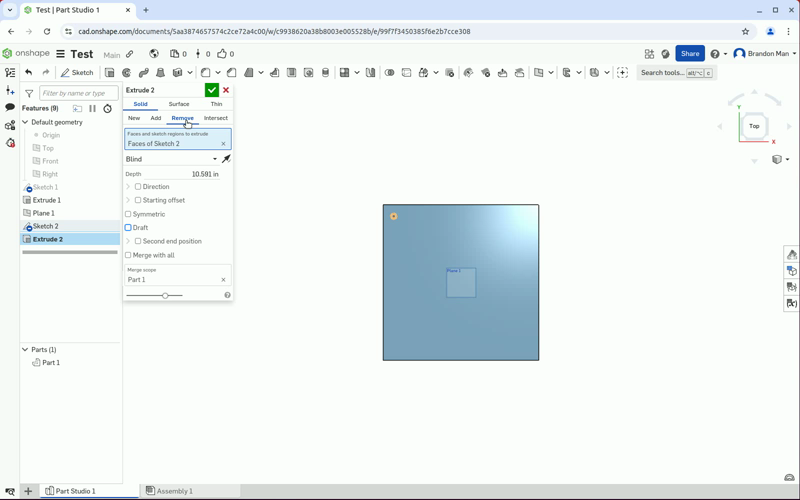
key(space)
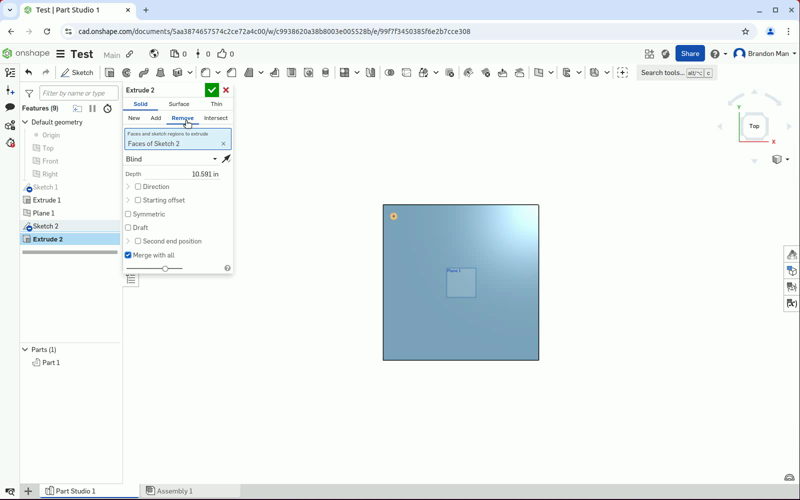
key(enter)
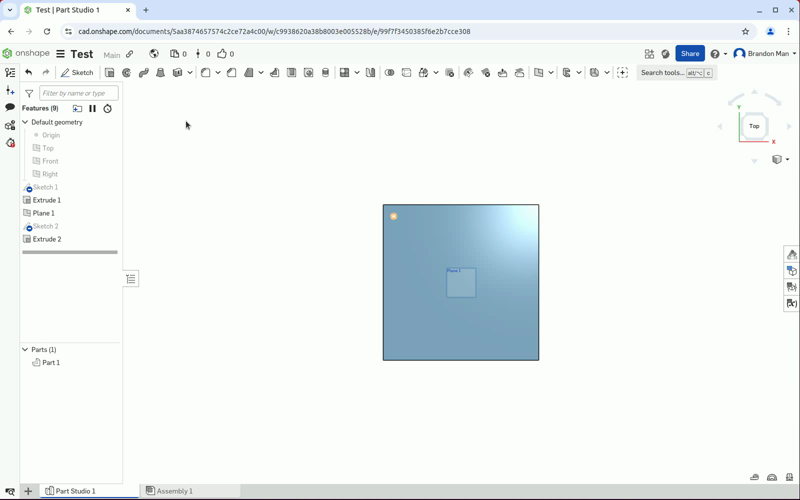
key(shift+h)
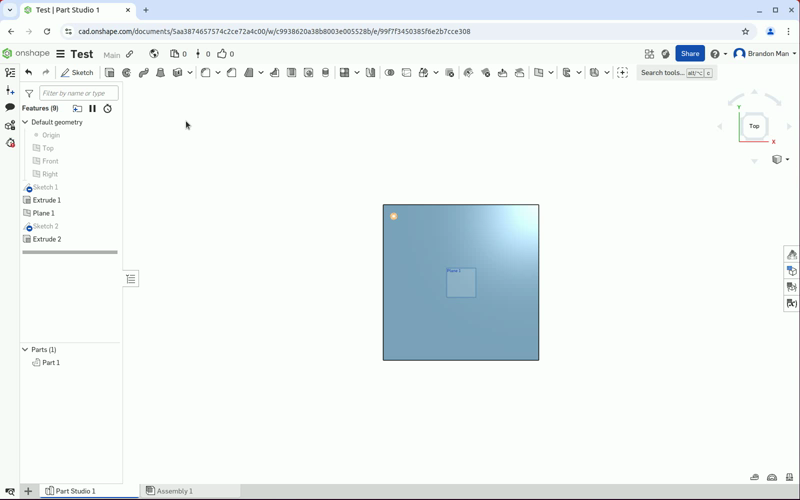
key(shift+h)
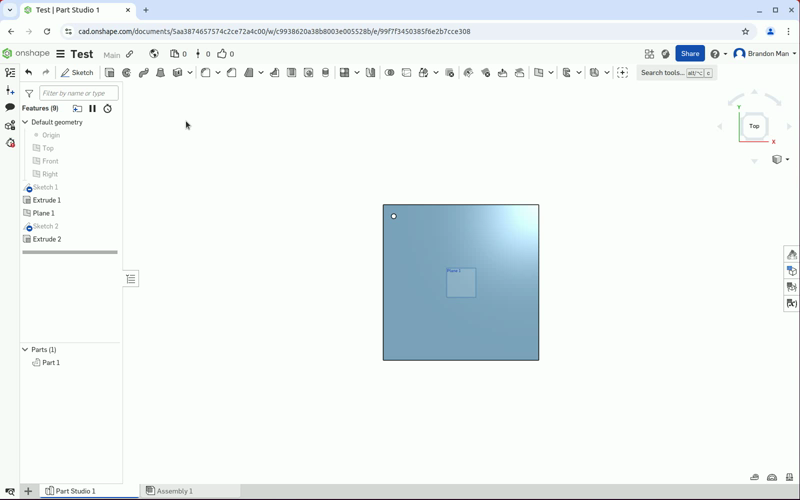
mouse_move(73, 189)
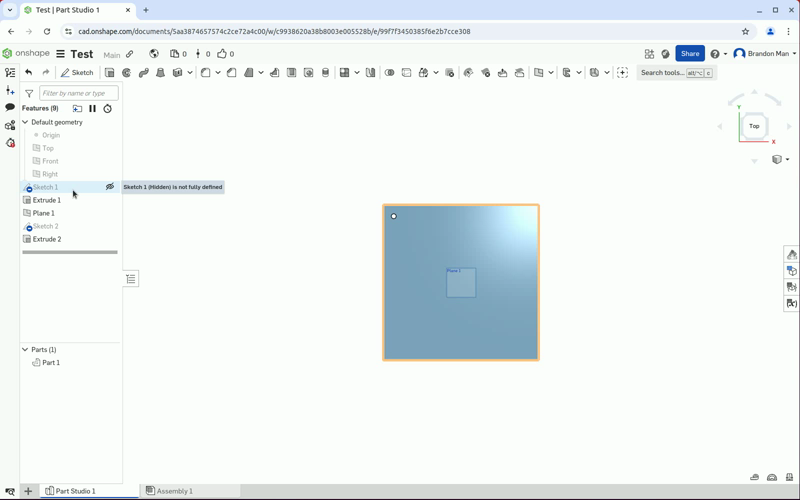
click(73, 189)
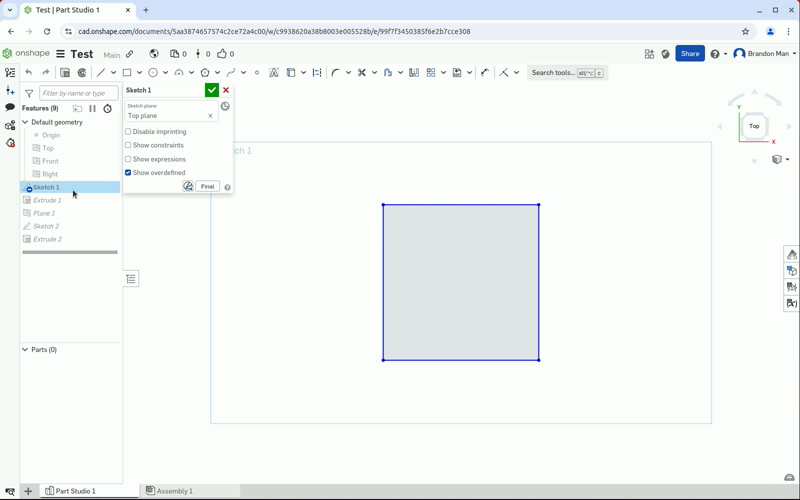
mouse_move(229, 92)
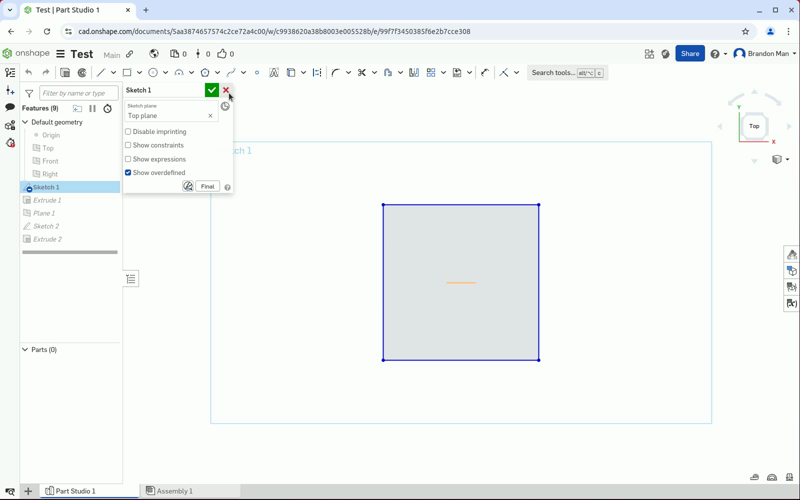
click(229, 92)
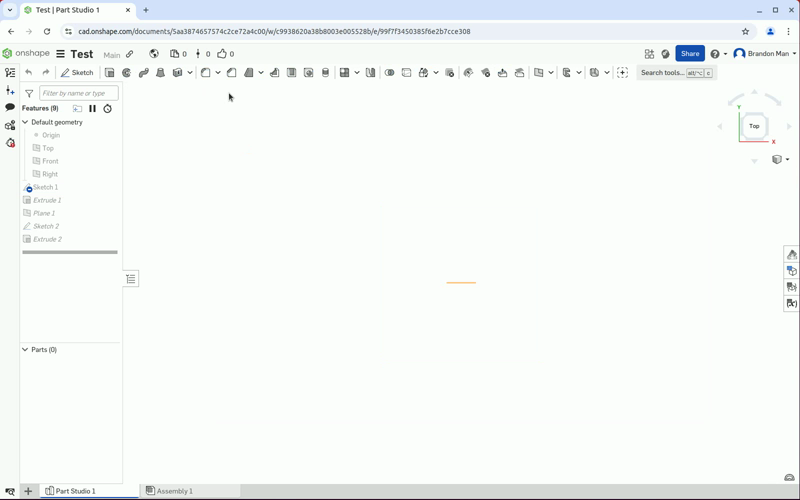
key(shift+s)
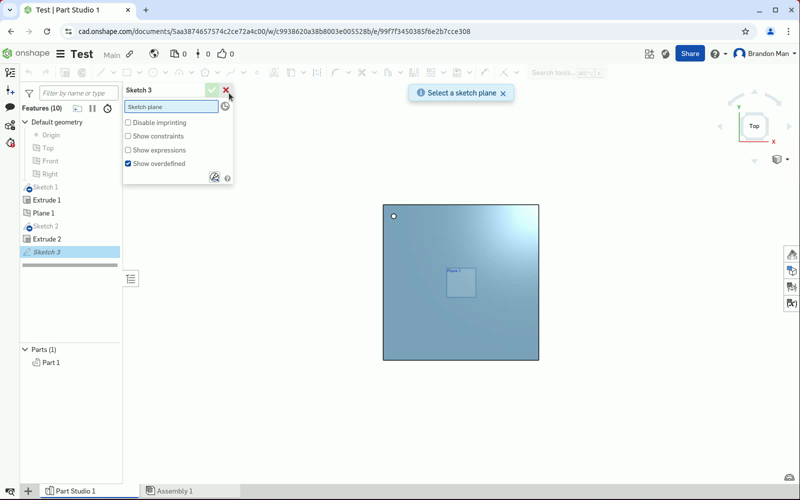
mouse_move(73, 215)
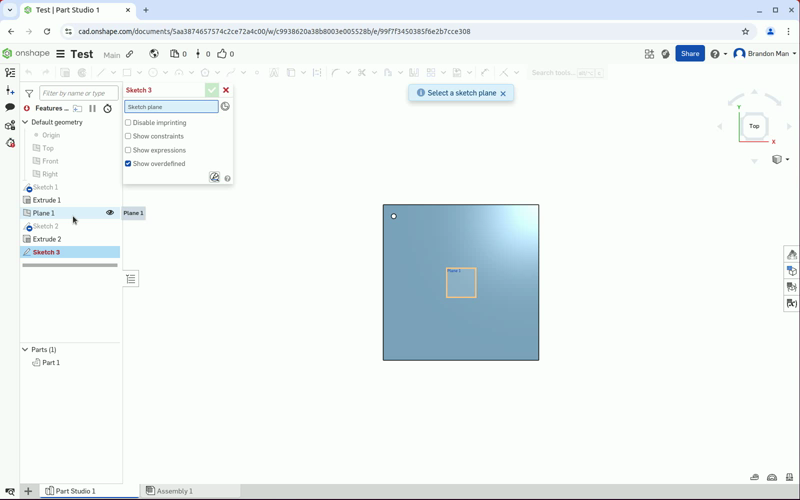
click(73, 215)
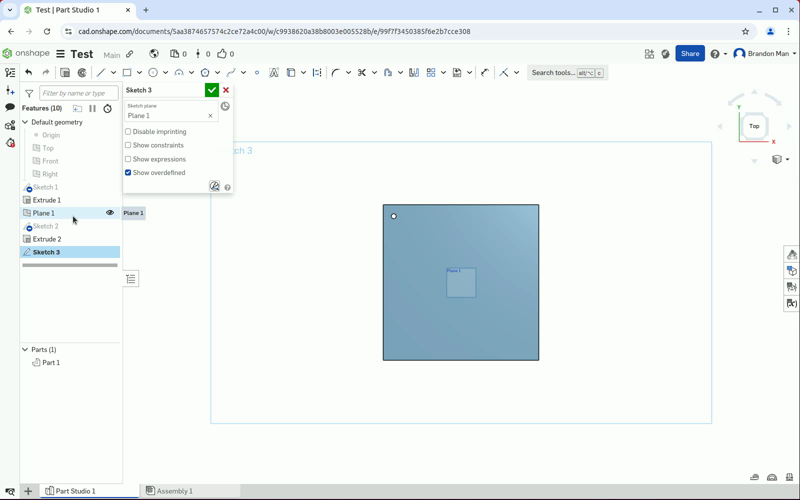
mouse_move(73, 352)
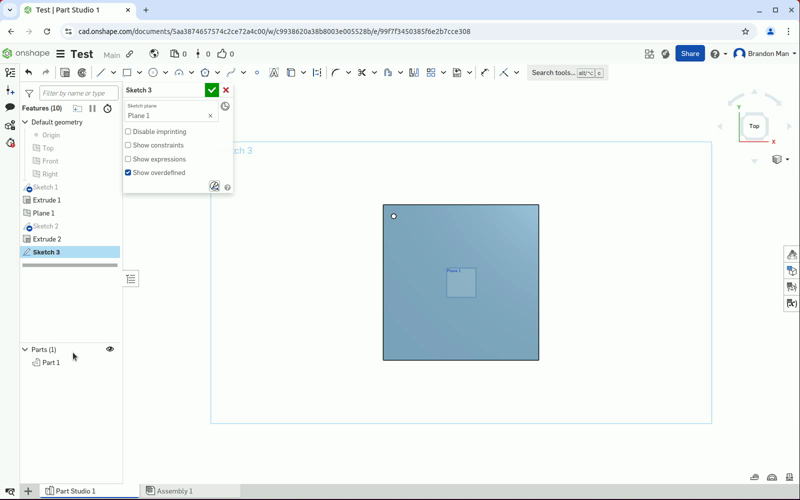
key(y)
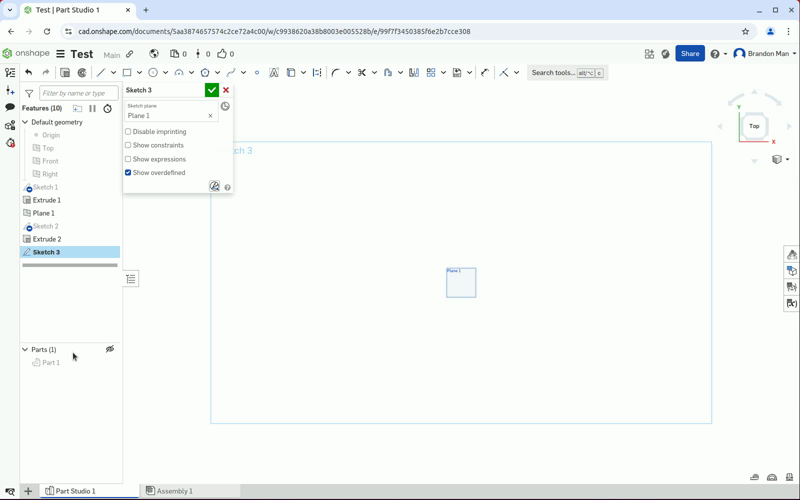
key(c)
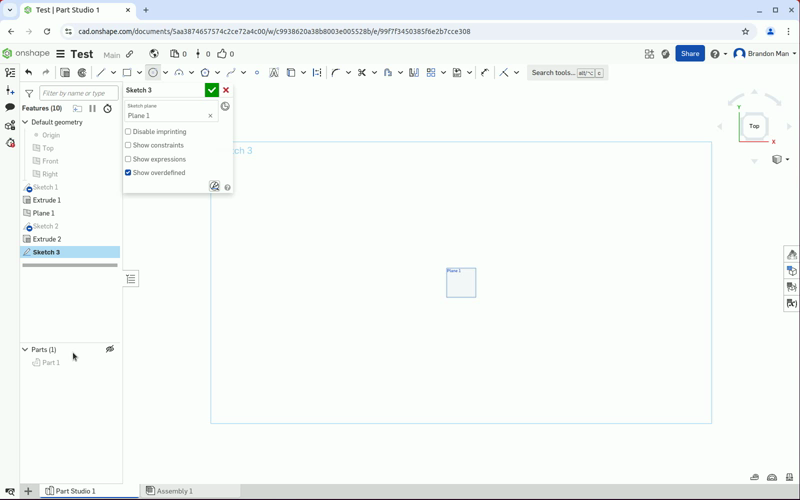
key_down(shift)
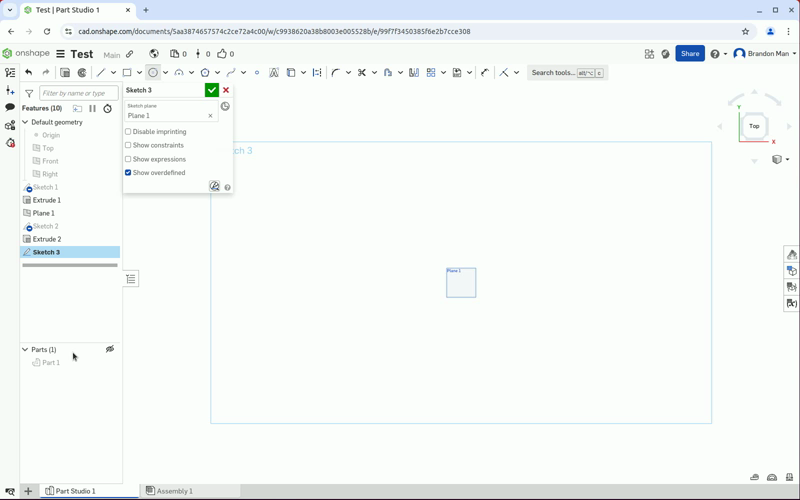
mouse_move(393, 349)
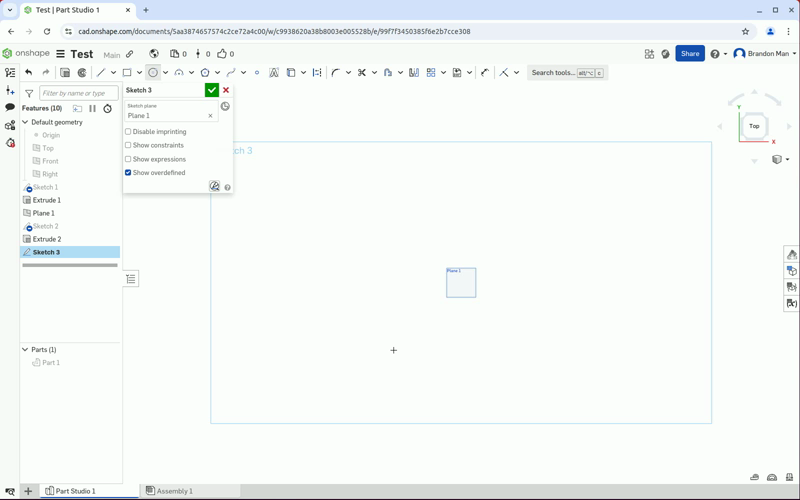
click(393, 349)
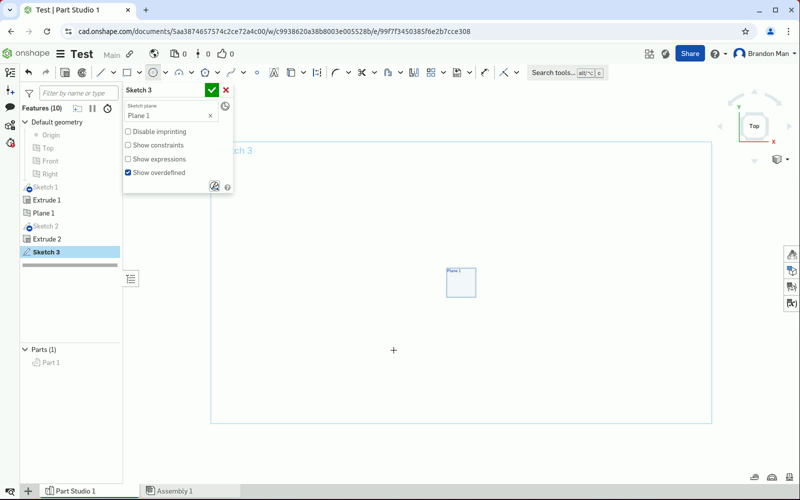
key_up(shift)
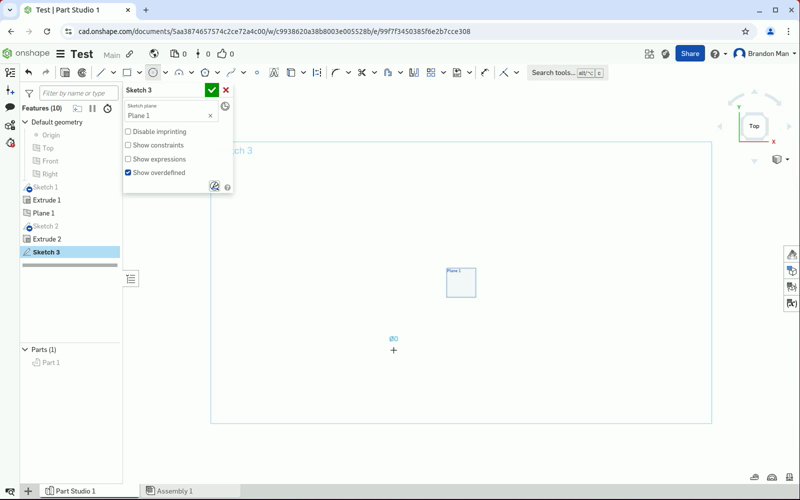
mouse_move(396, 349)
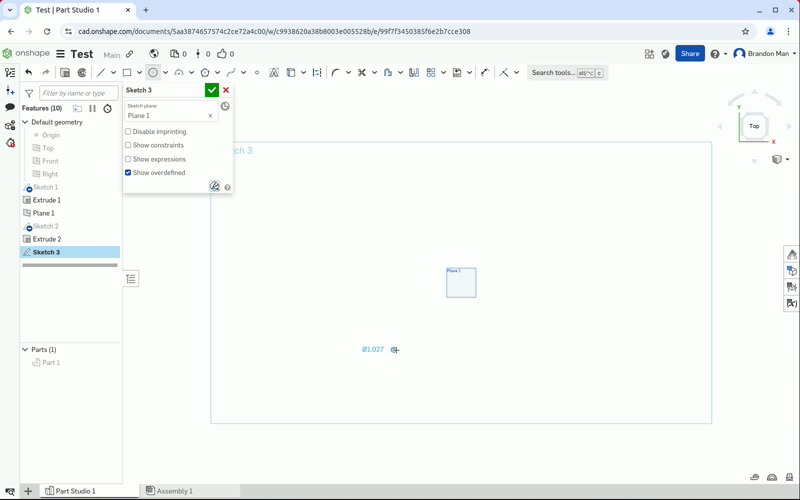
scroll(6)
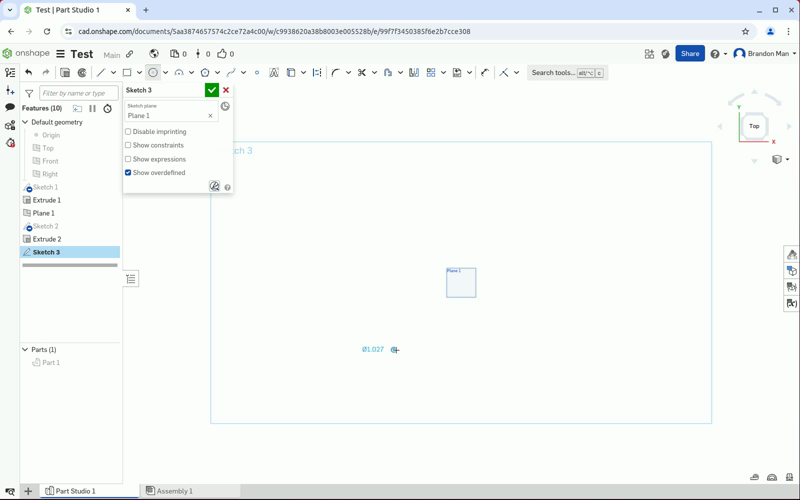
scroll(6)
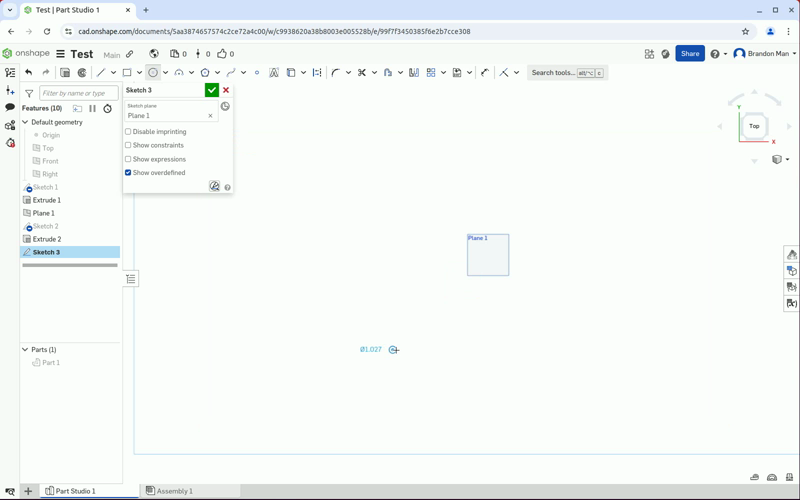
scroll(6)
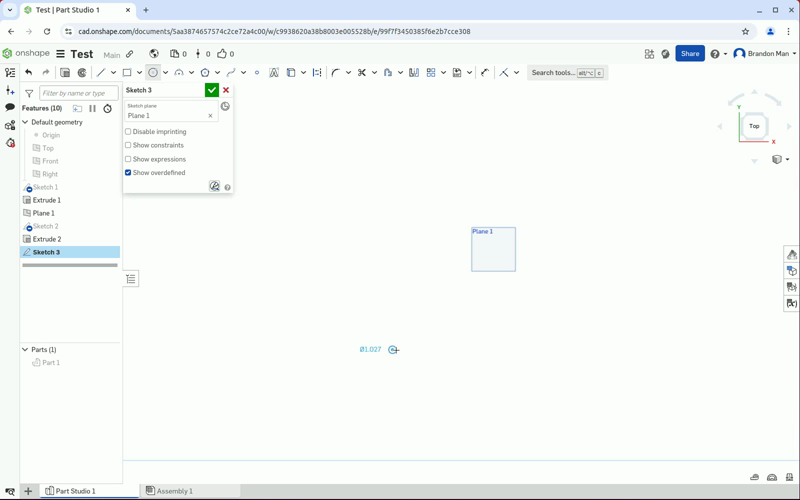
scroll(6)
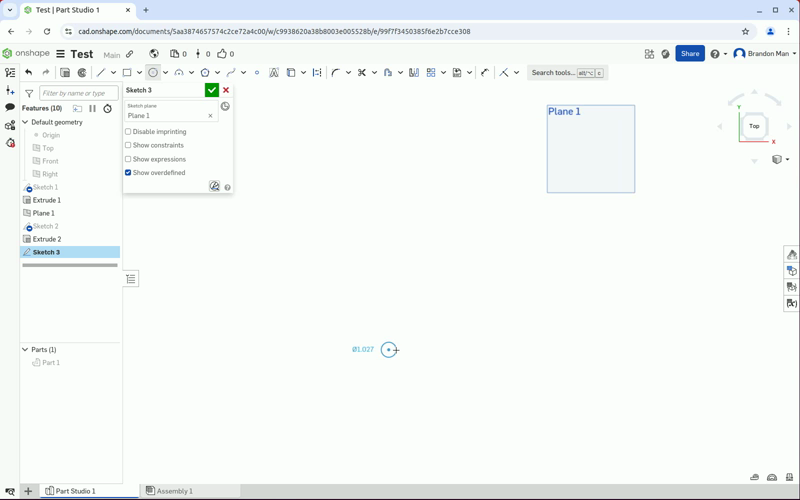
scroll(6)
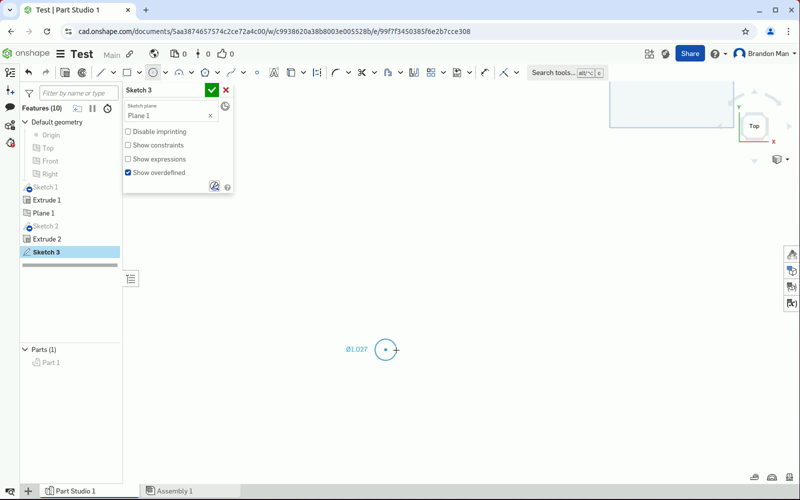
scroll(6)
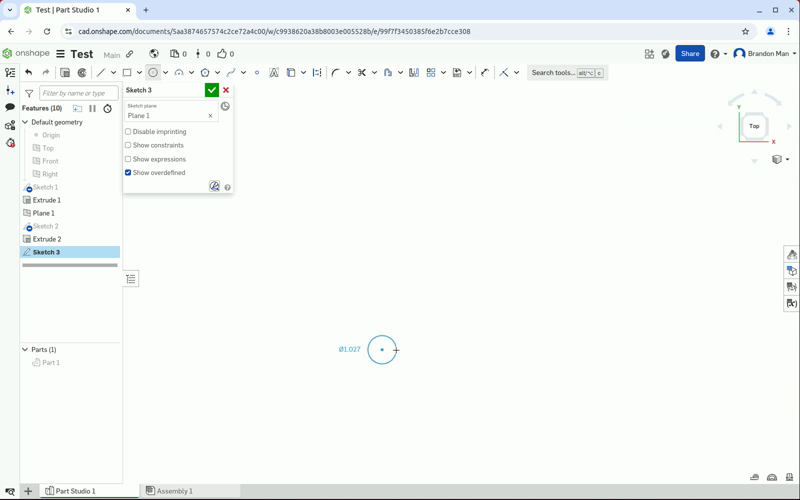
scroll(6)
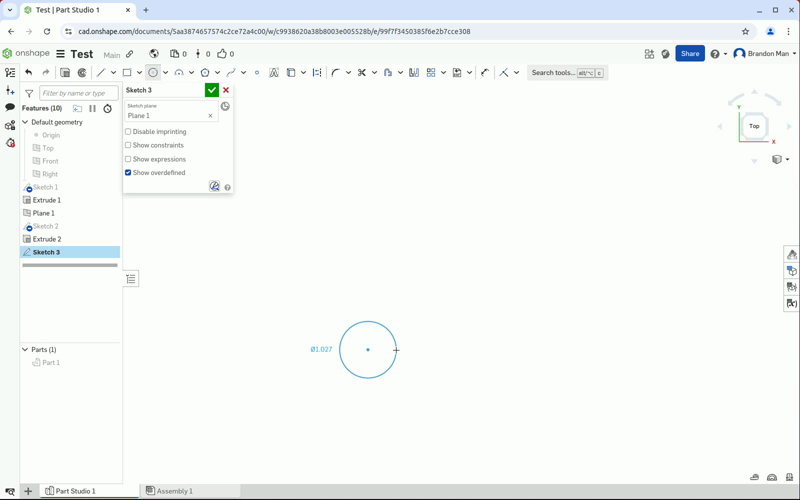
click(396, 349)
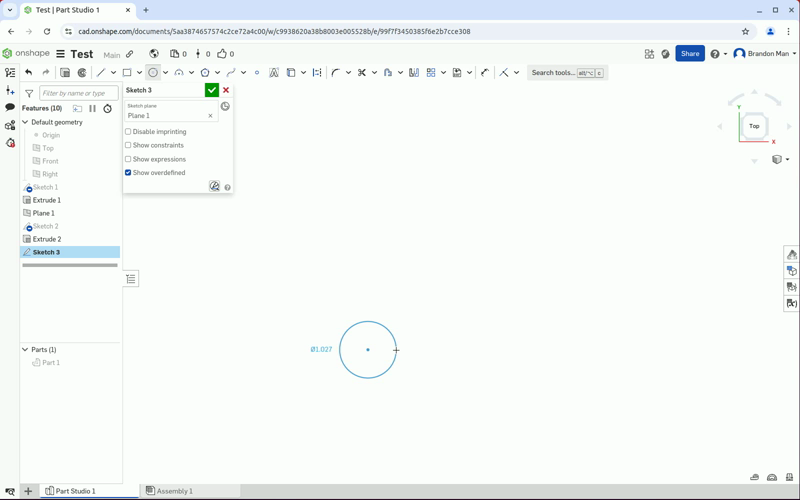
scroll(-6)
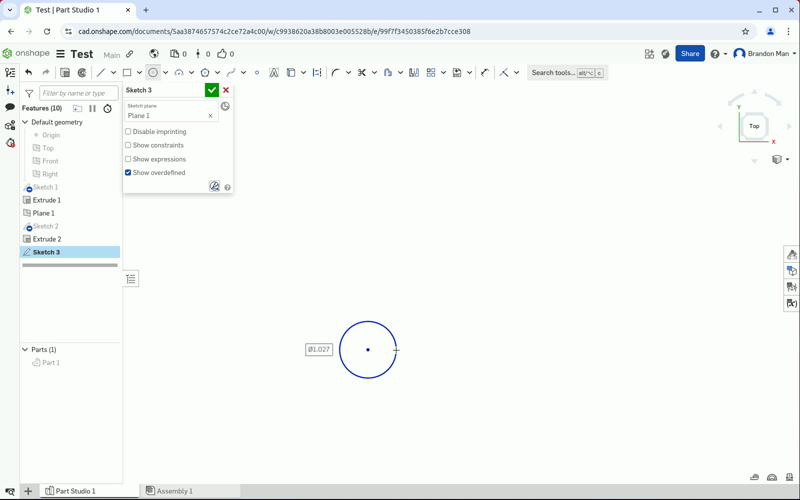
scroll(-6)
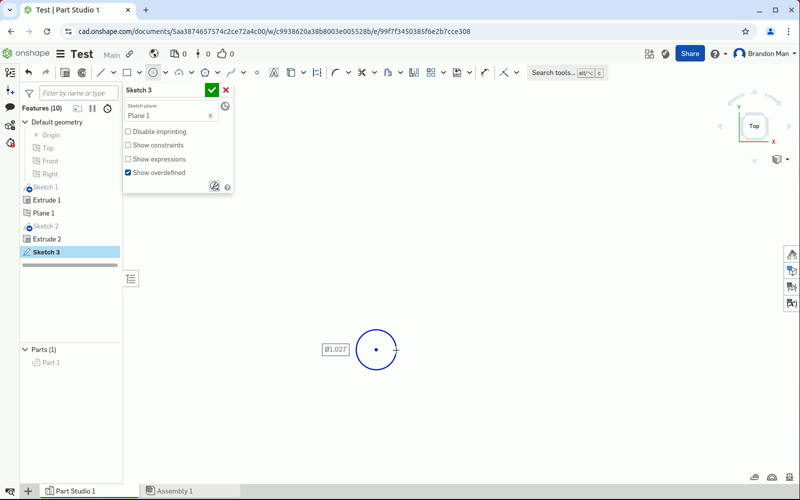
scroll(-6)
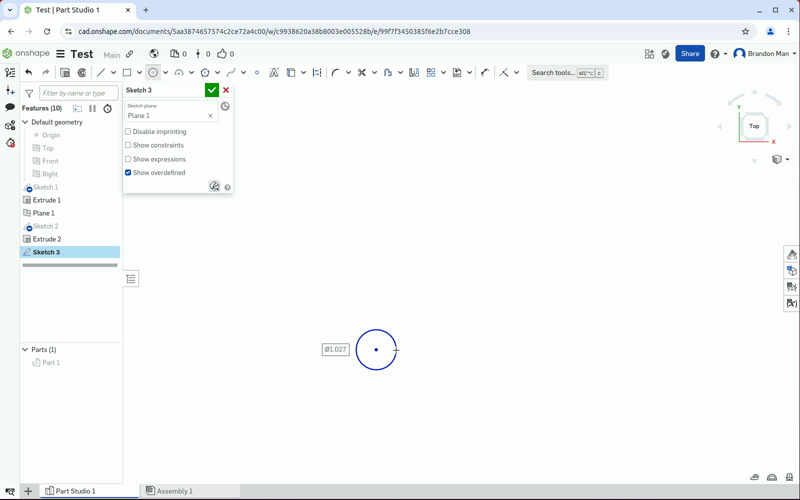
scroll(-6)
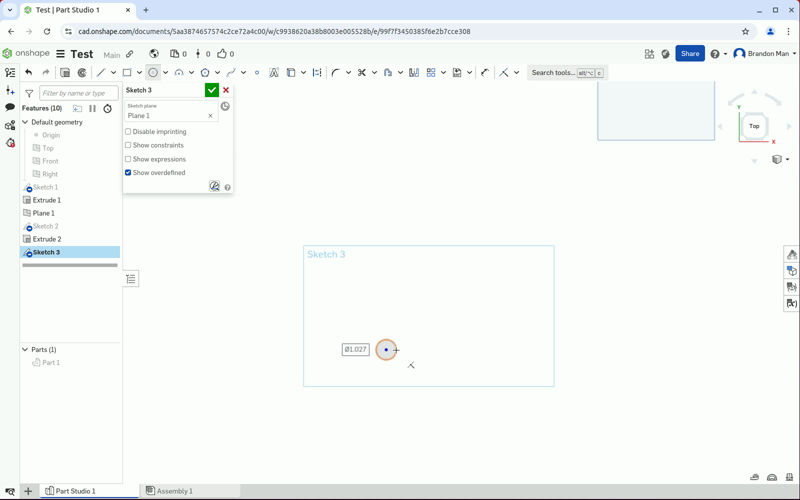
scroll(-6)
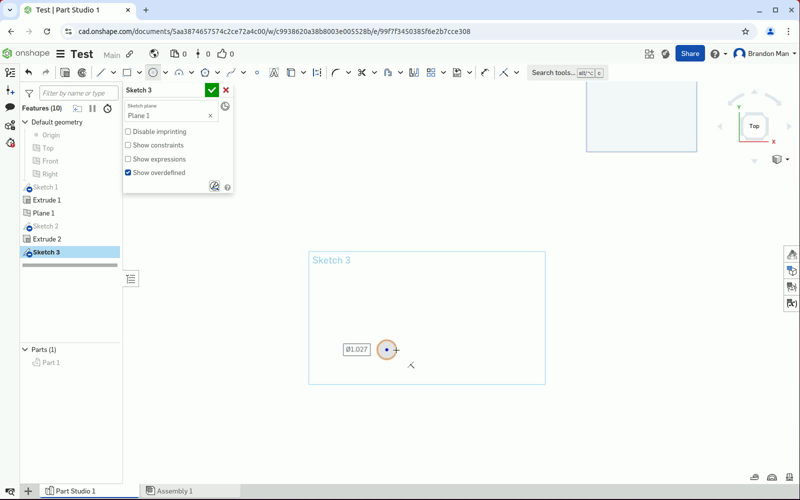
scroll(-6)
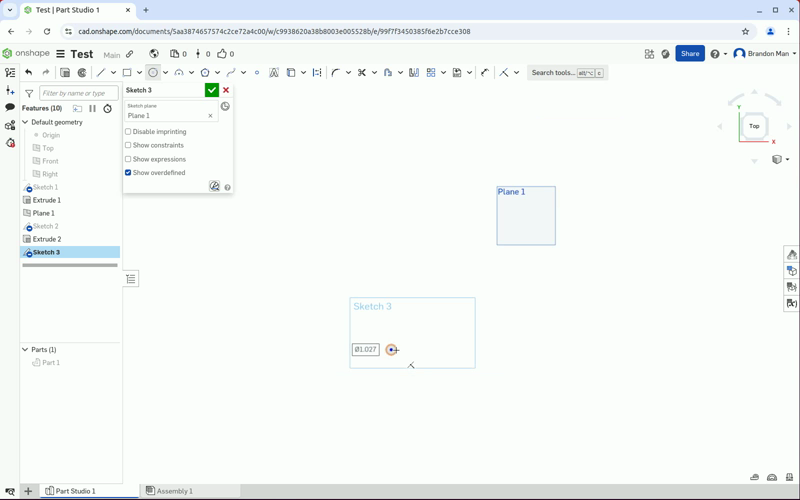
scroll(-6)
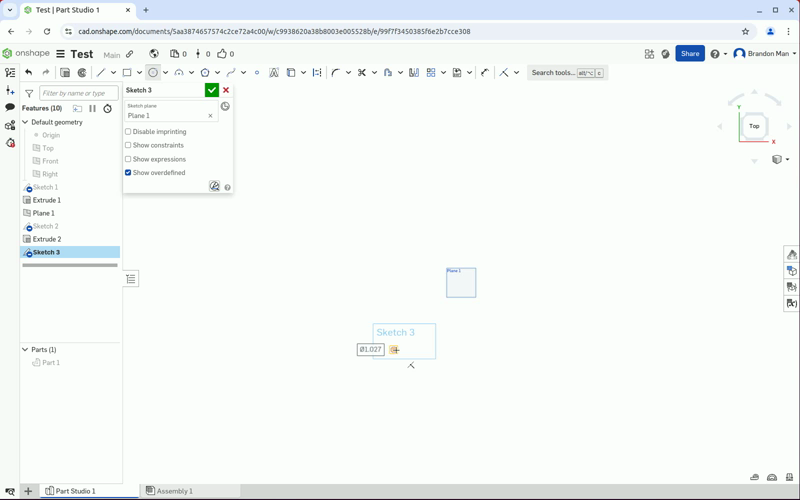
key(esc)
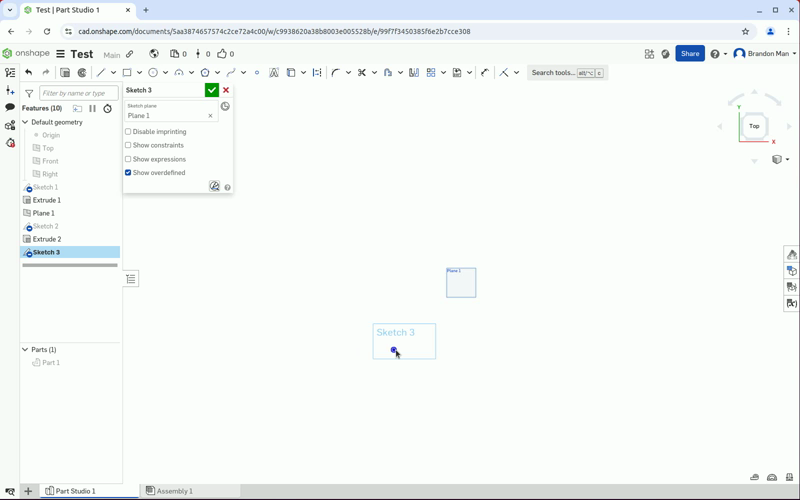
mouse_move(391, 348)
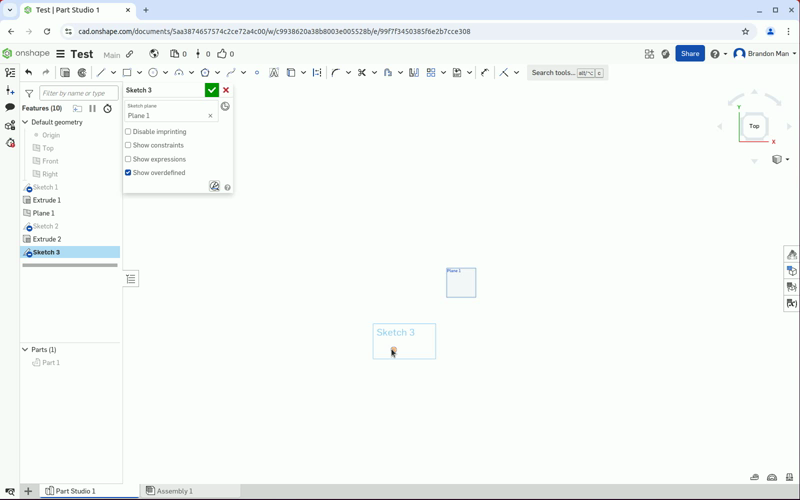
scroll(6)
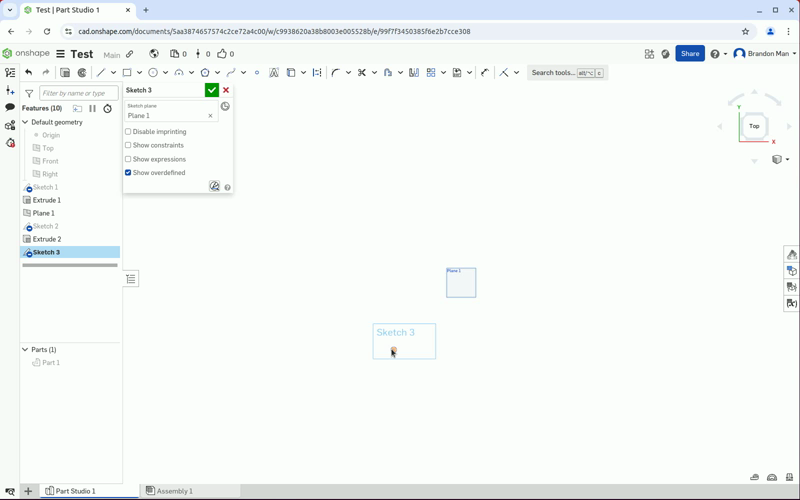
scroll(6)
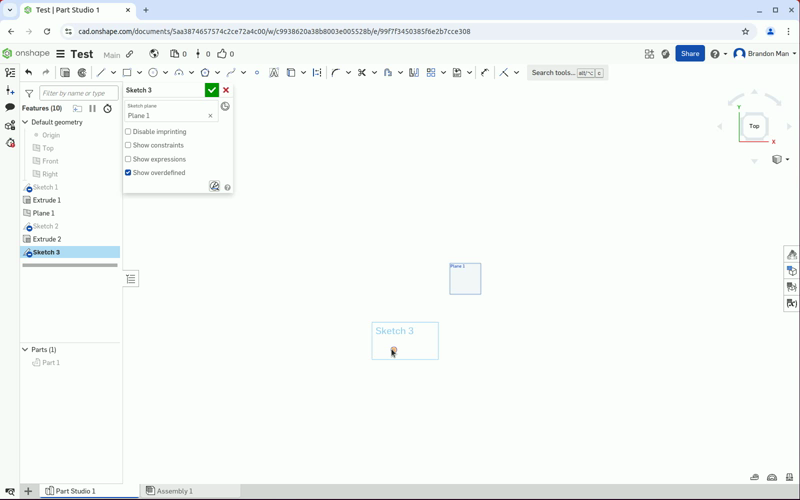
scroll(6)
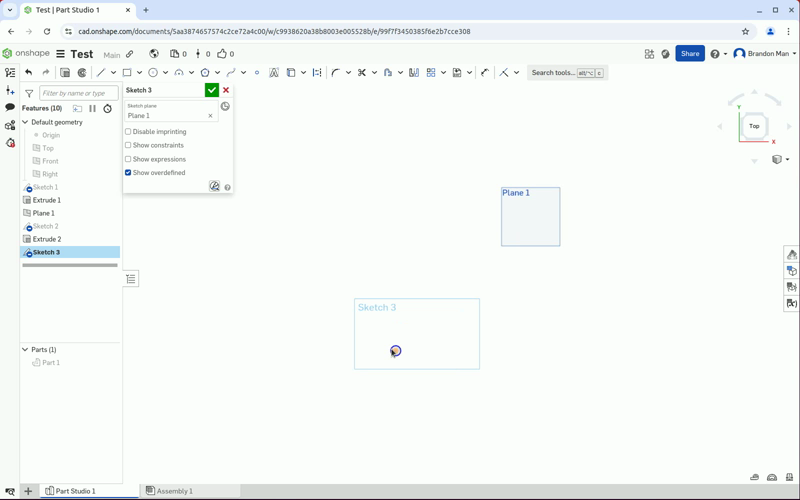
scroll(6)
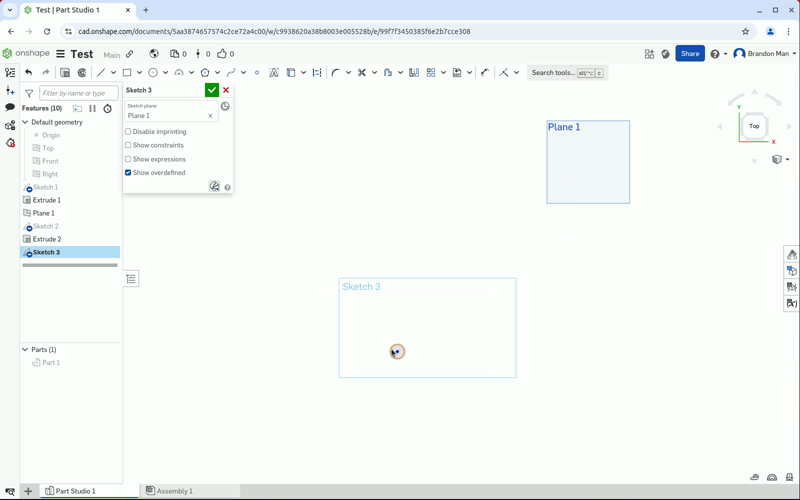
scroll(6)
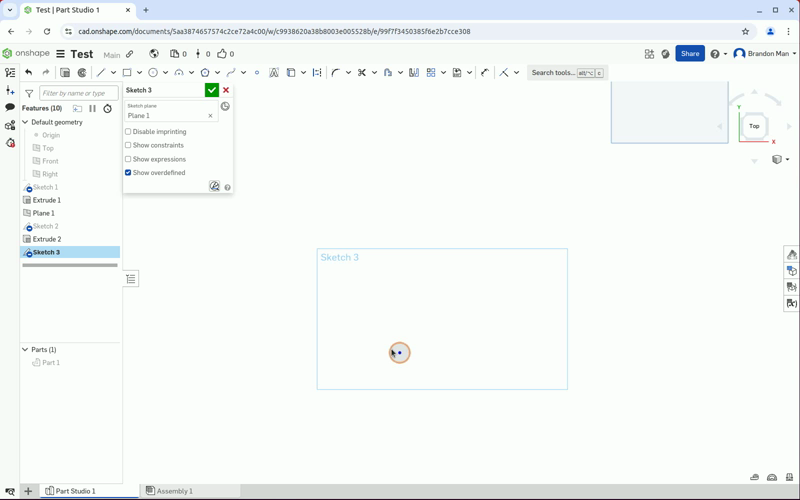
scroll(6)
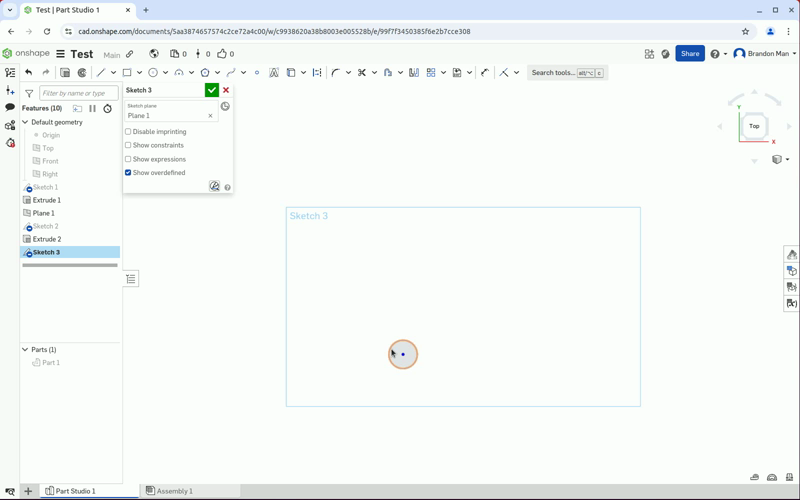
scroll(6)
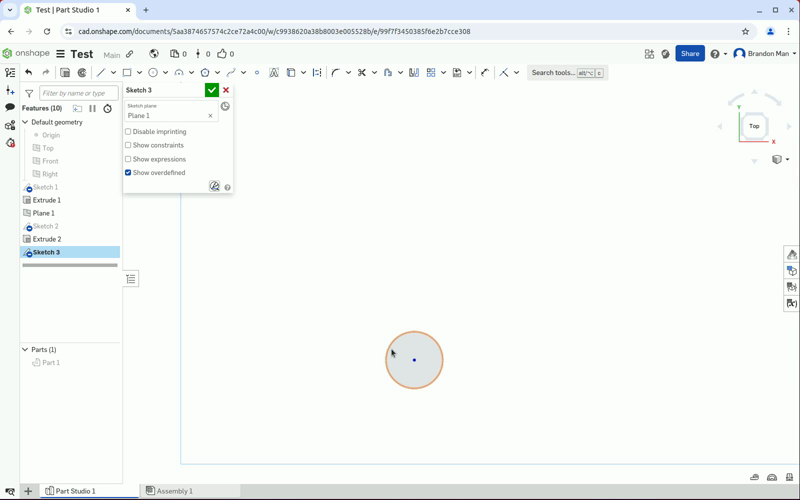
click(391, 348)
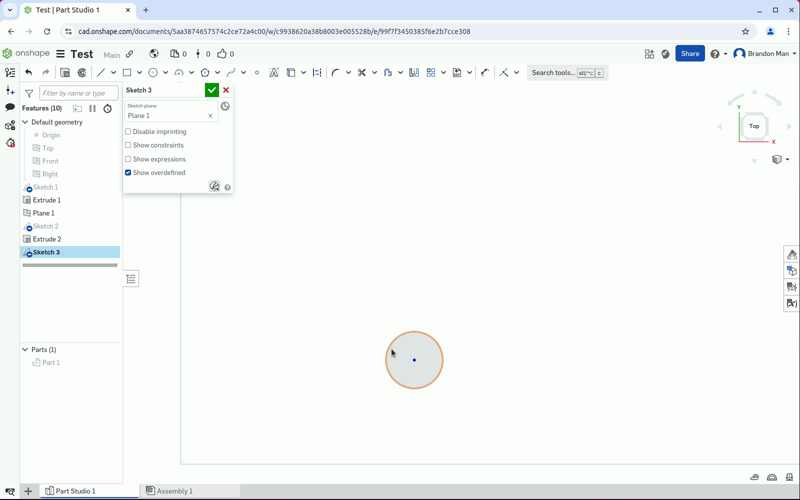
scroll(-6)
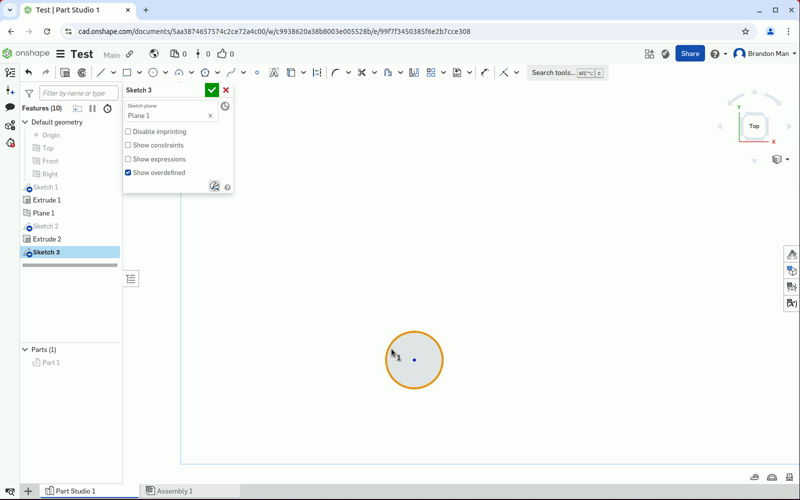
scroll(-6)
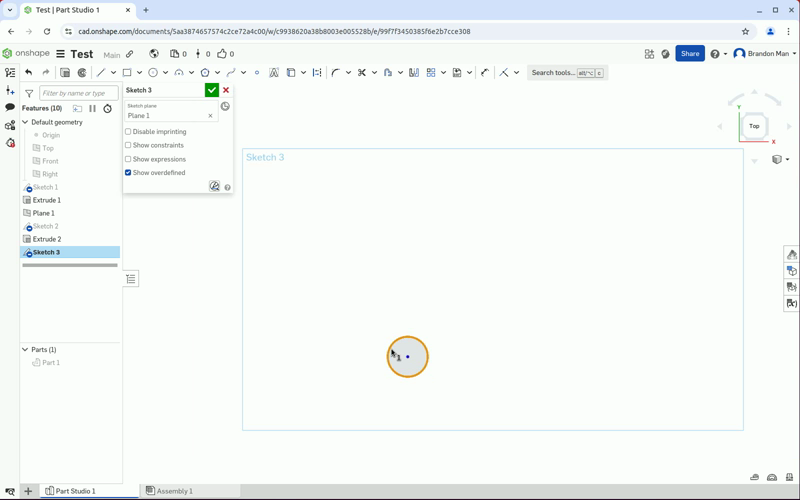
scroll(-6)
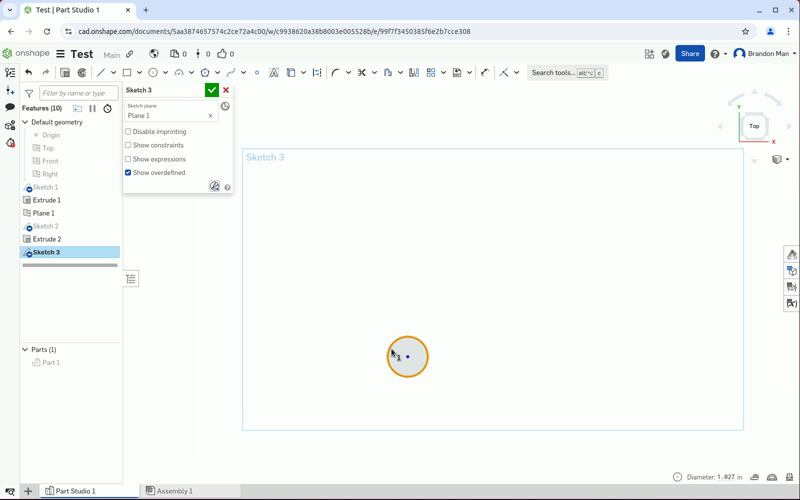
scroll(-6)
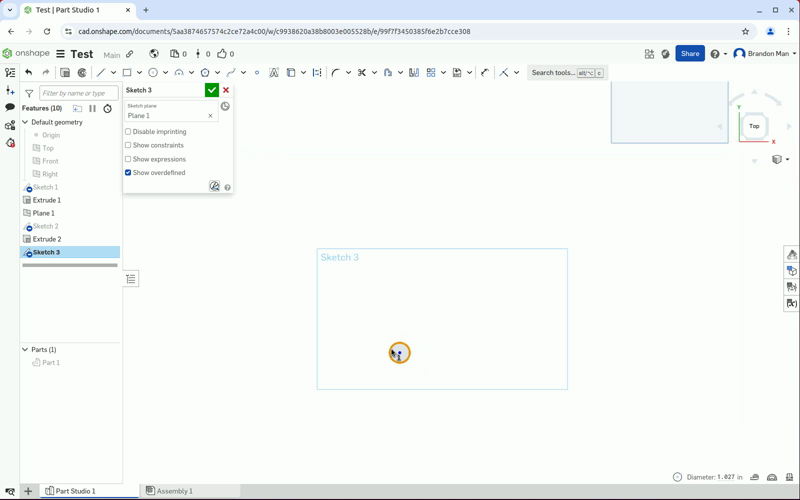
scroll(-6)
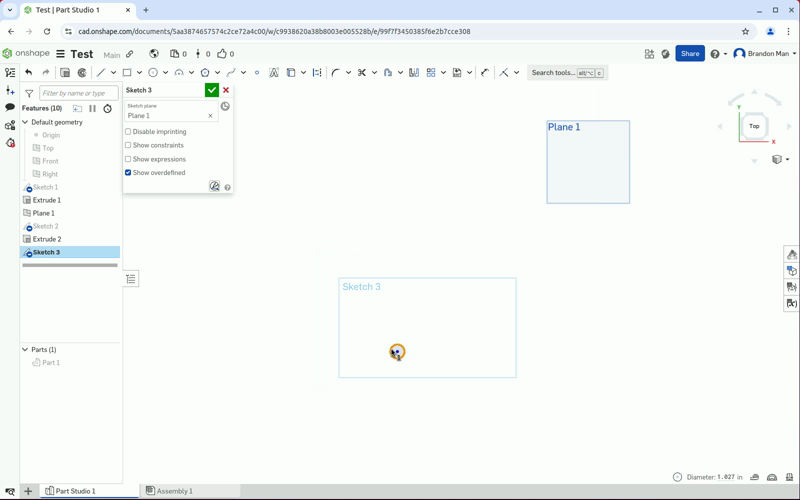
scroll(-6)
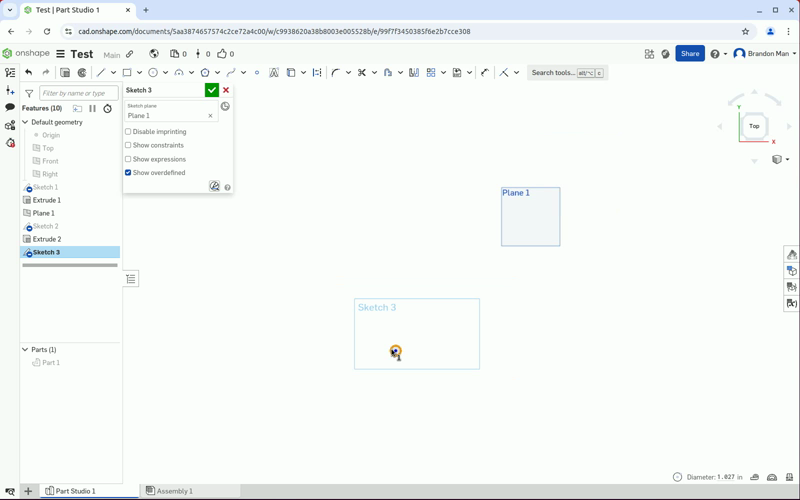
scroll(-6)
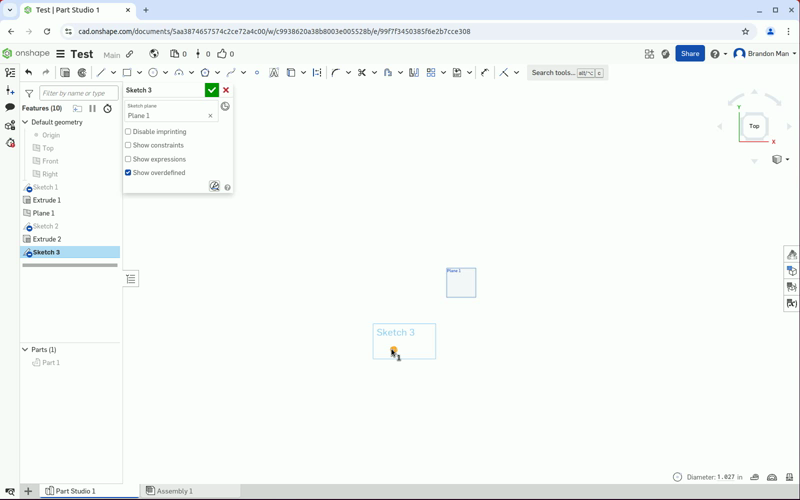
mouse_move(73, 352)
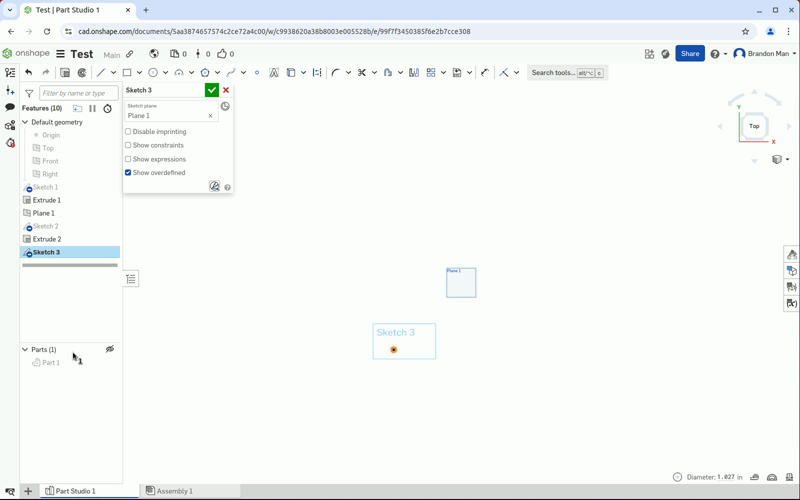
key(shift+y)
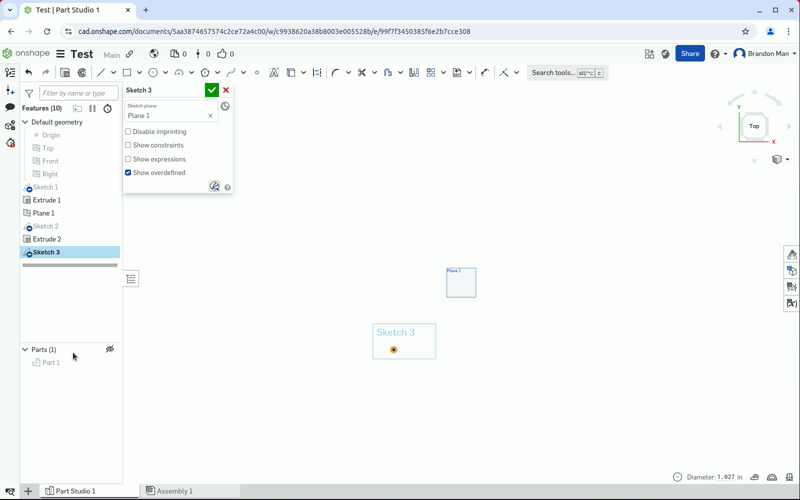
key(shift+e)
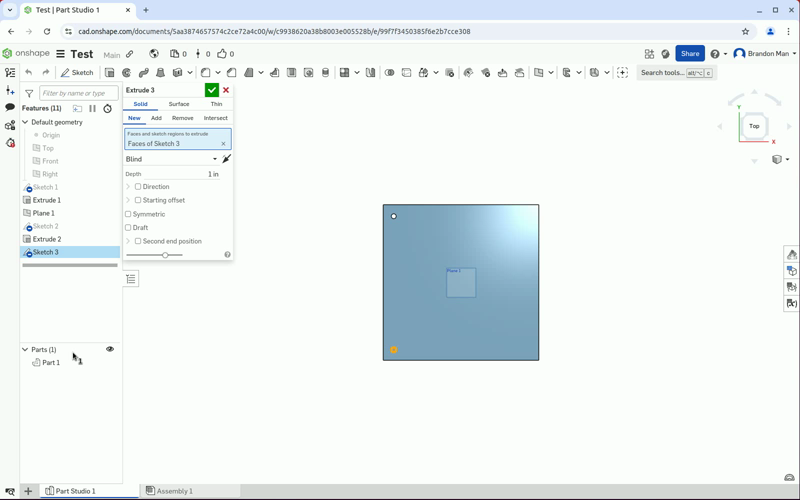
mouse_move(143, 106)
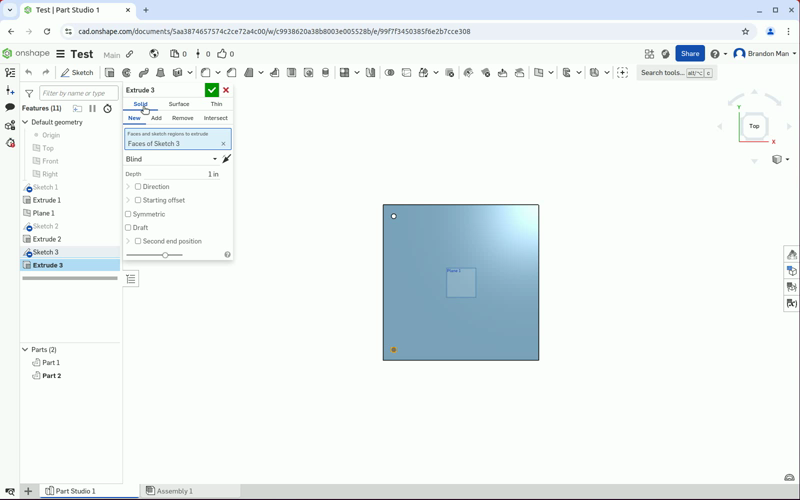
click(143, 106)
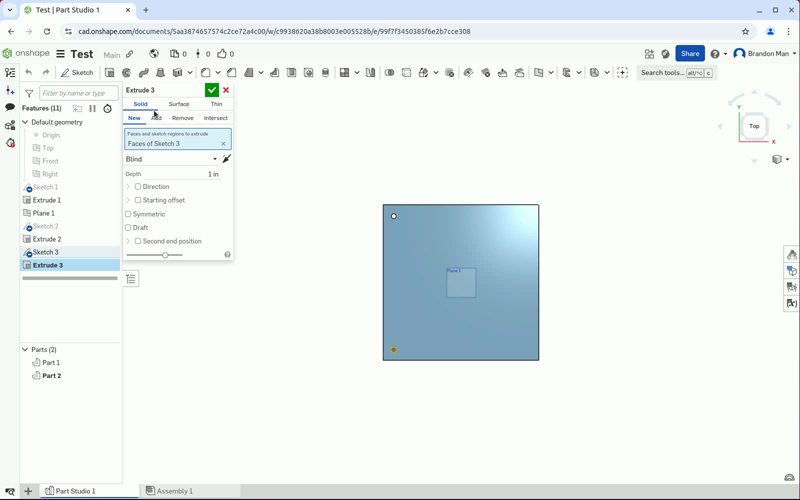
mouse_move(186, 120)
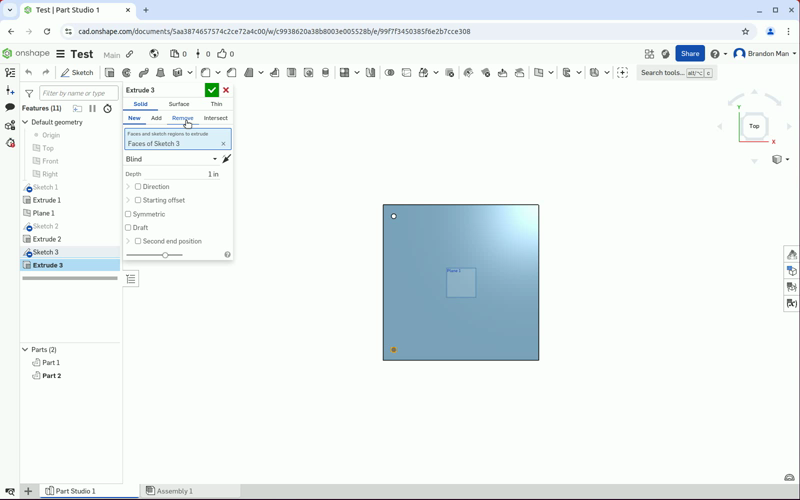
click(186, 120)
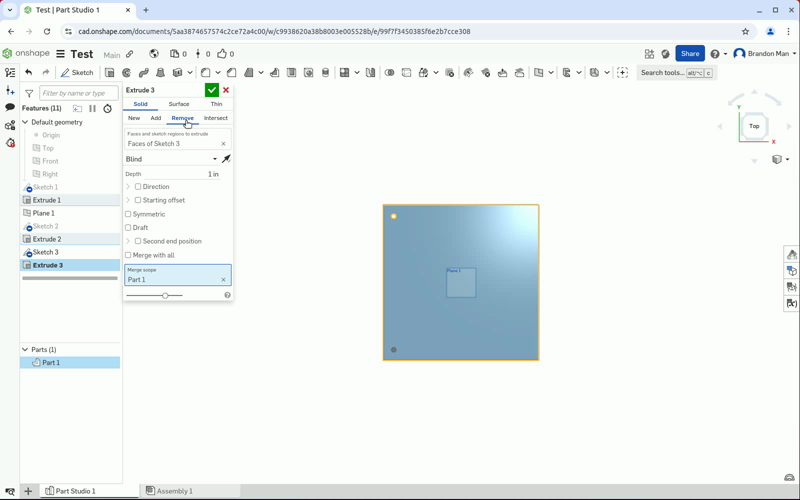
key(tab, 4)
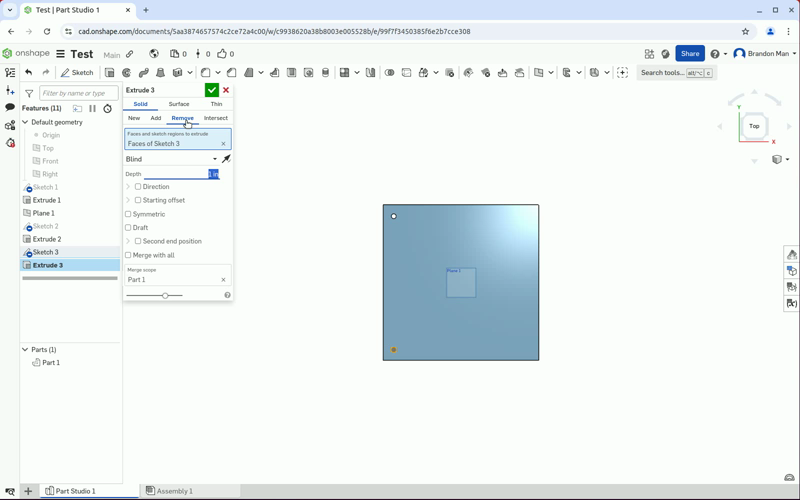
text(10.591)
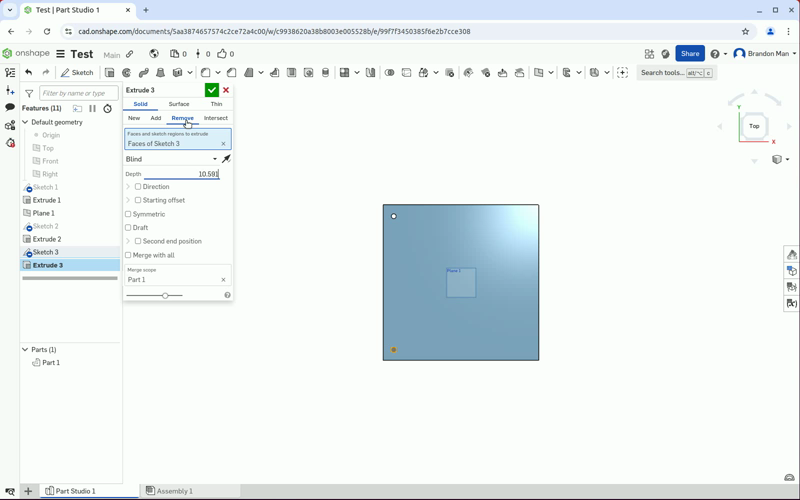
key(tab, 6)
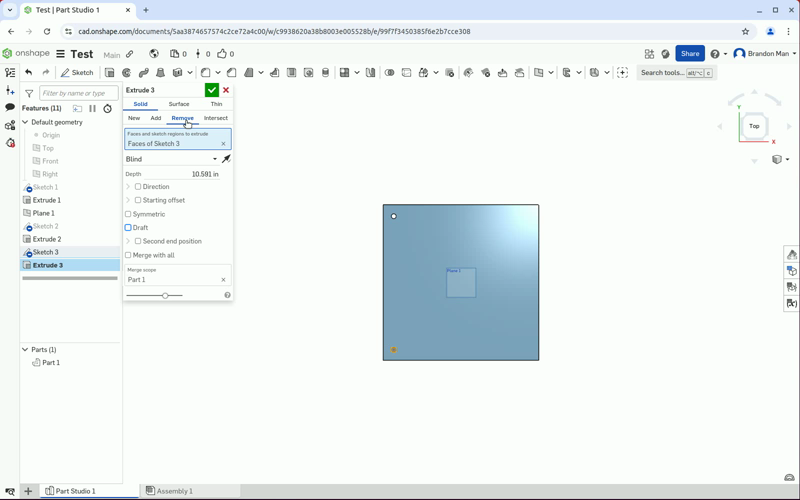
key(space)
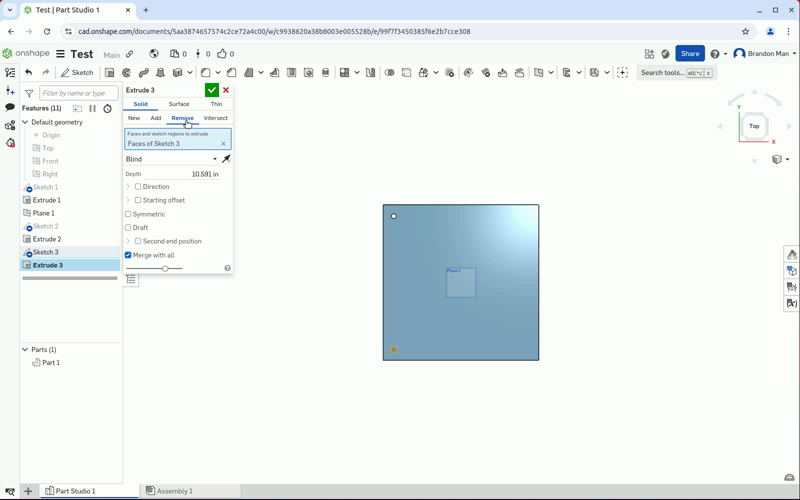
key(enter)
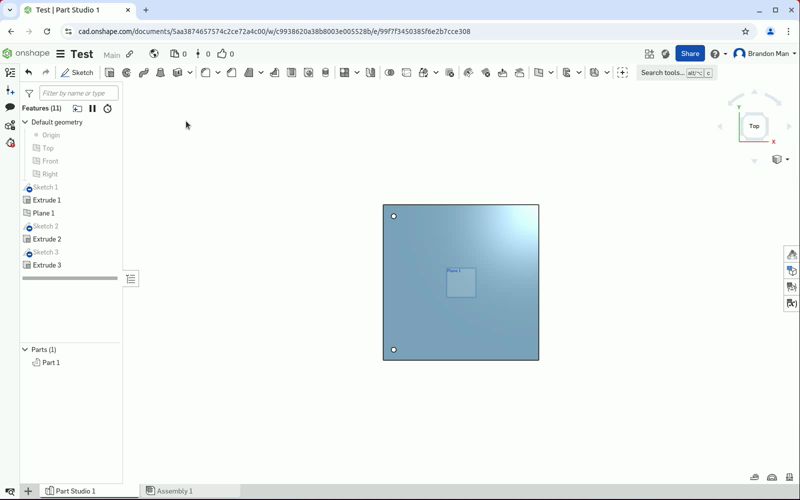
key(shift+h)
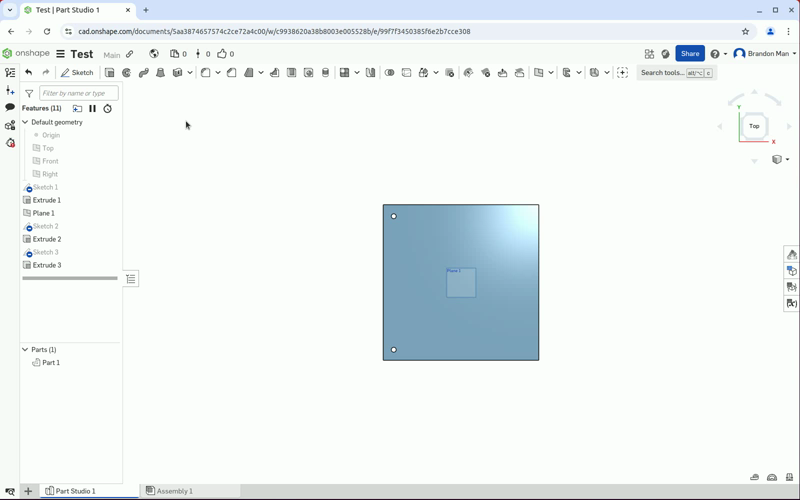
key(shift+h)
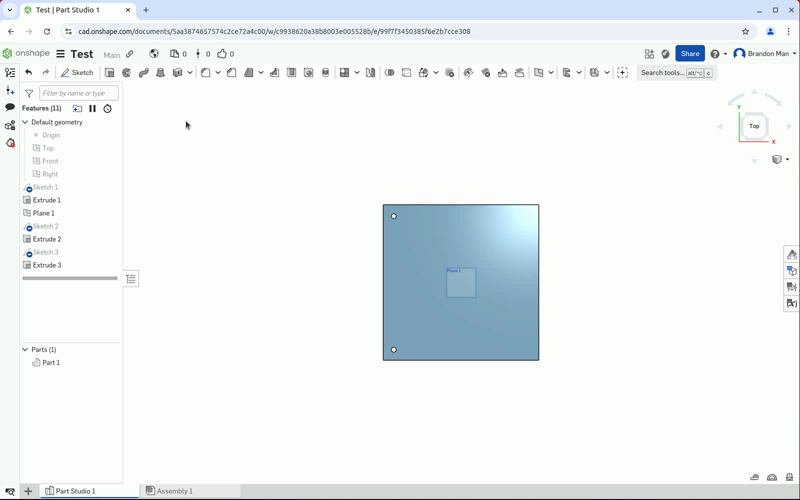
mouse_move(73, 189)
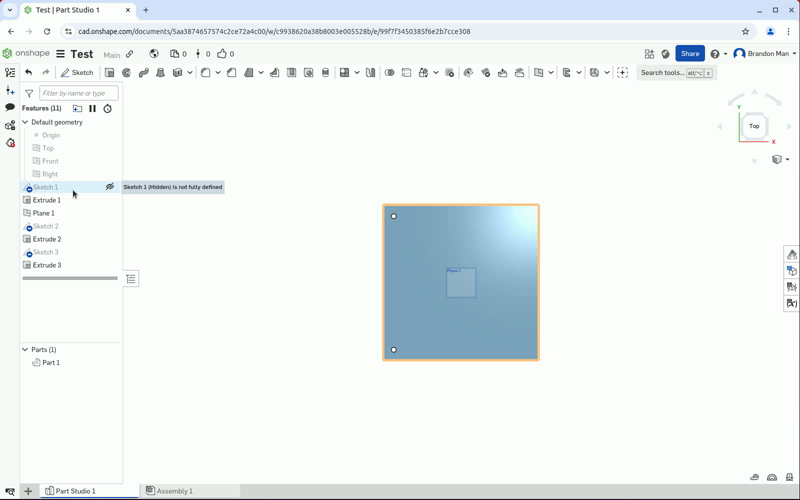
click(73, 189)
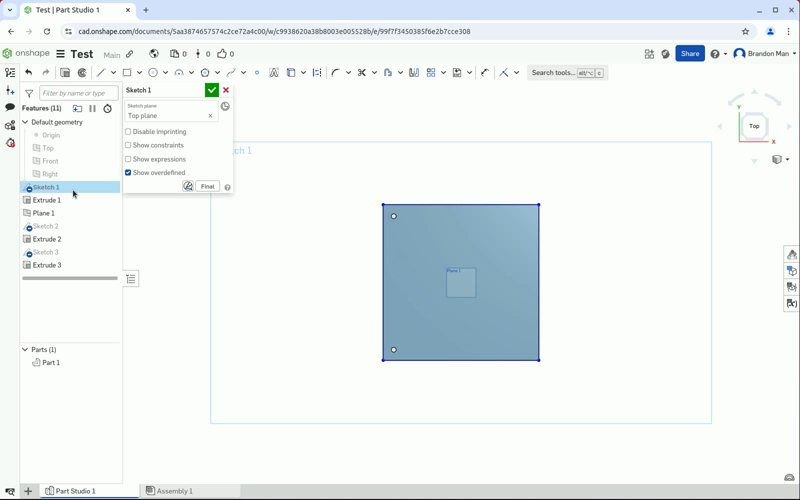
mouse_move(229, 92)
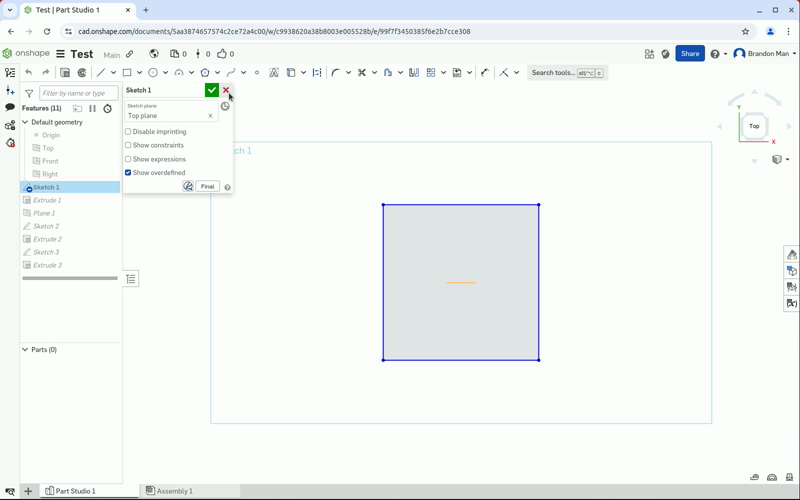
click(229, 92)
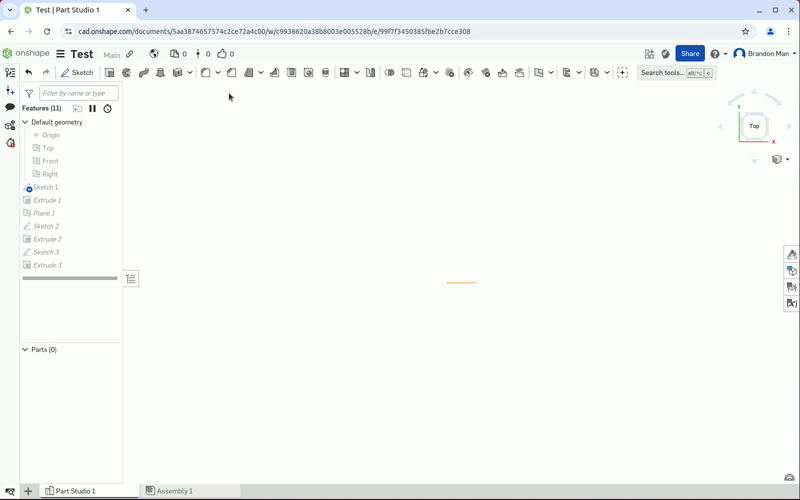
key(shift+s)
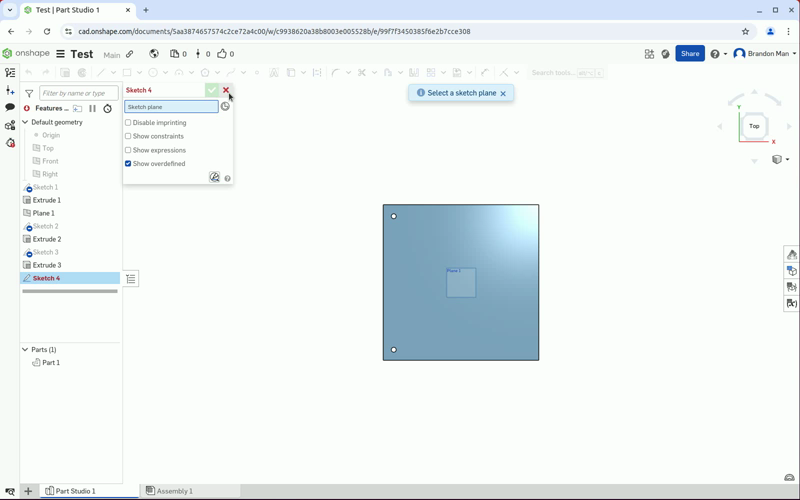
mouse_move(73, 215)
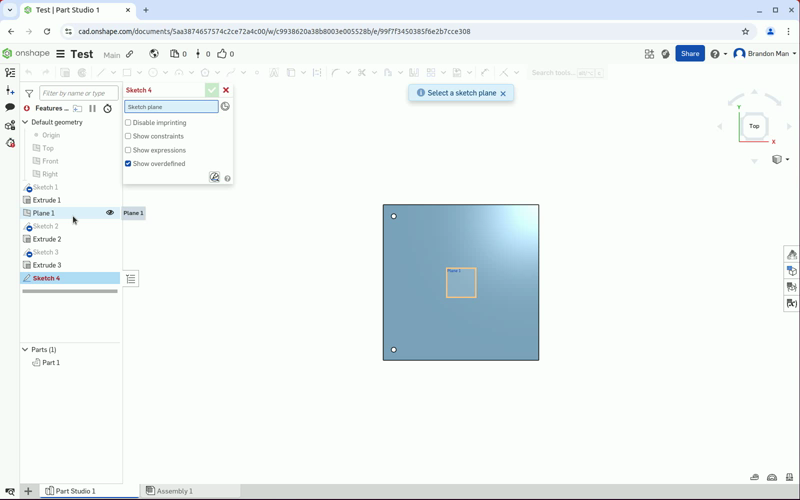
click(73, 215)
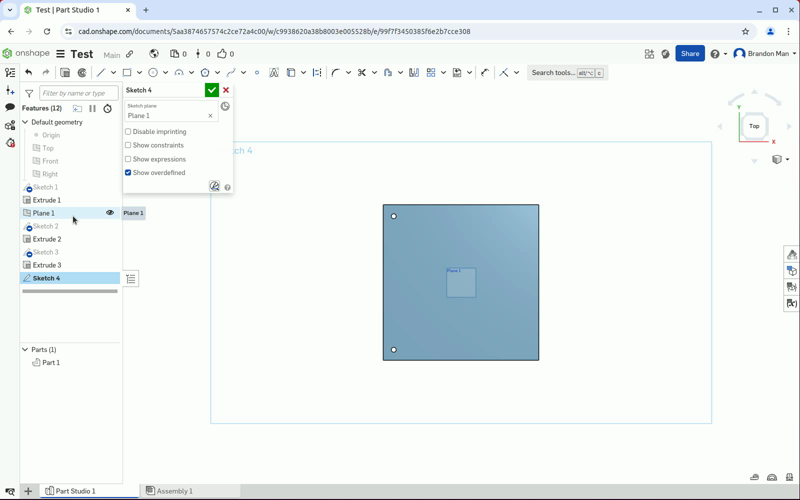
mouse_move(73, 352)
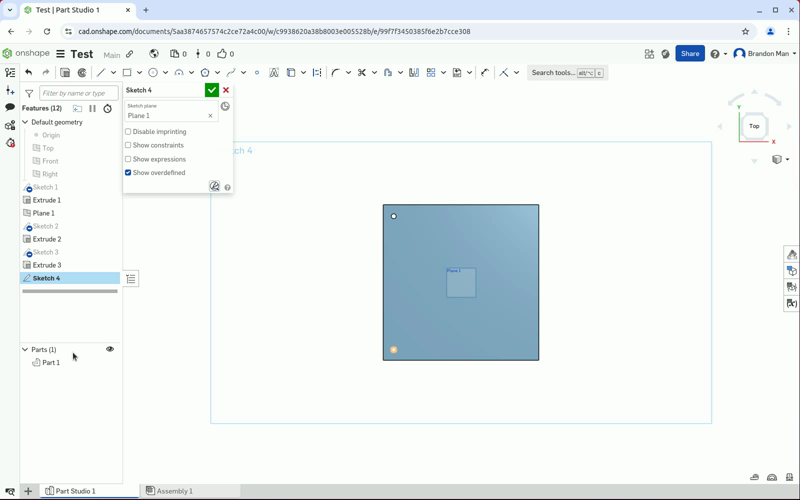
key(y)
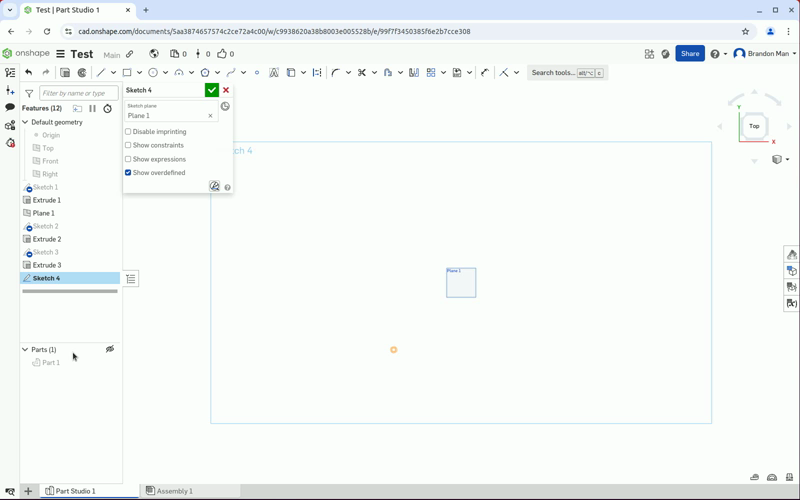
key(c)
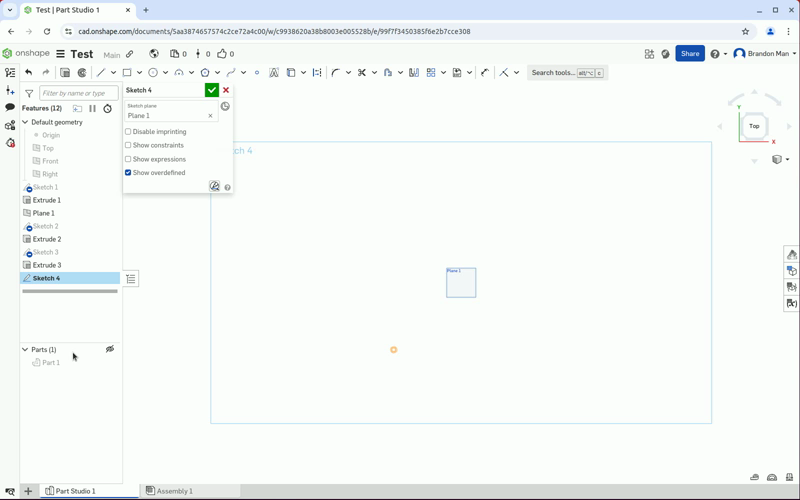
key_down(shift)
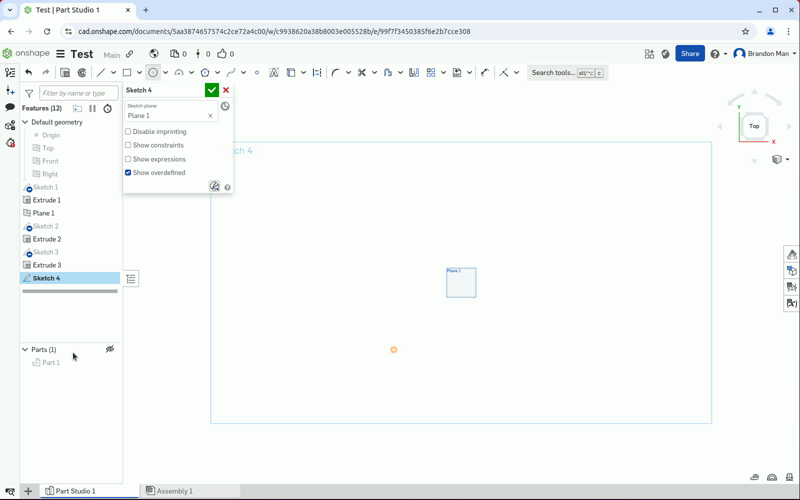
mouse_move(528, 216)
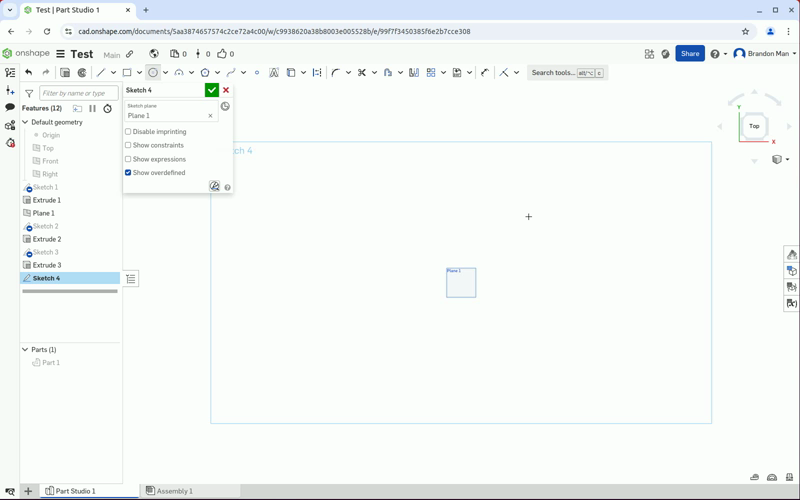
click(528, 216)
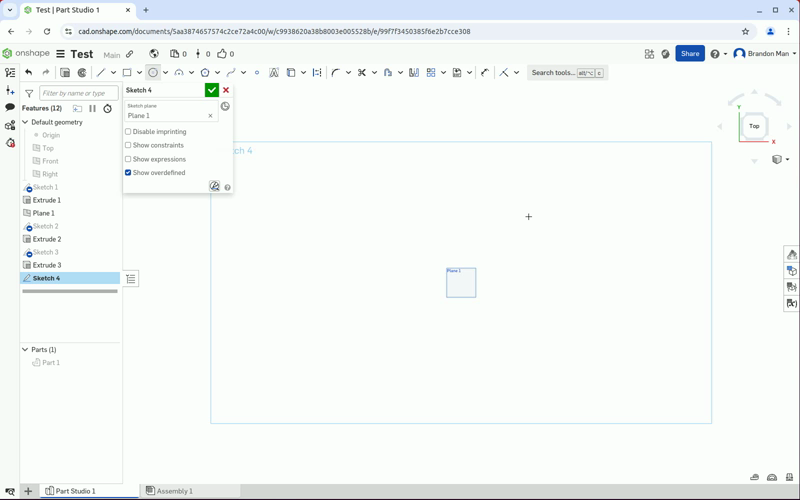
key_up(shift)
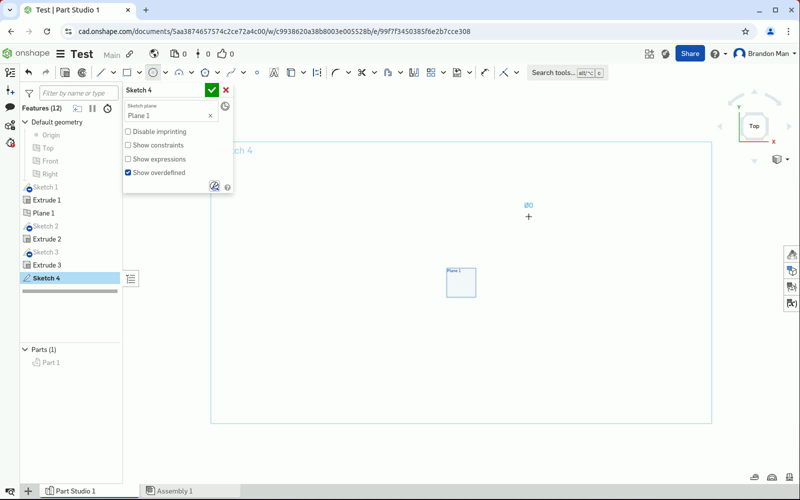
mouse_move(531, 216)
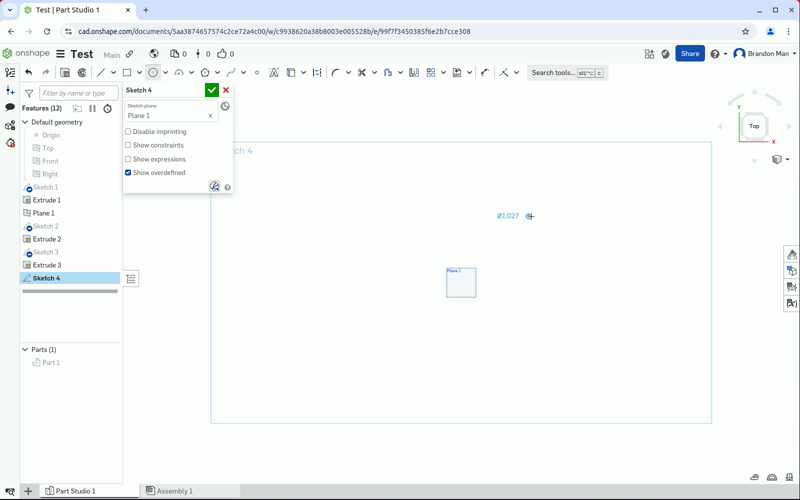
scroll(6)
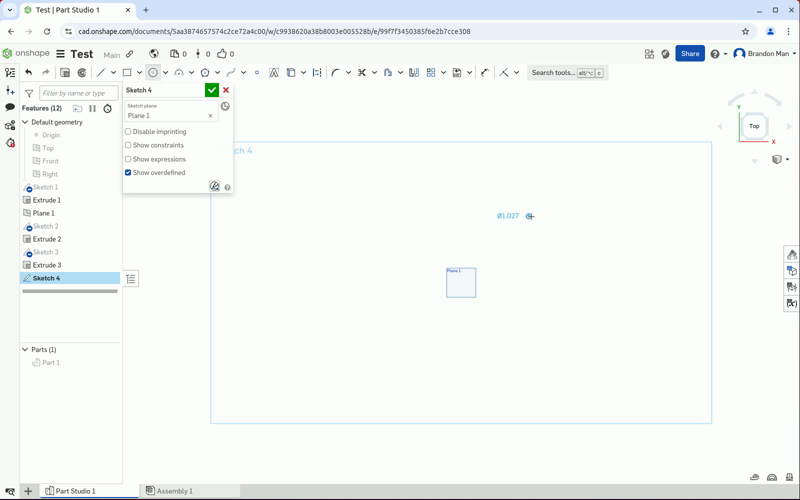
scroll(6)
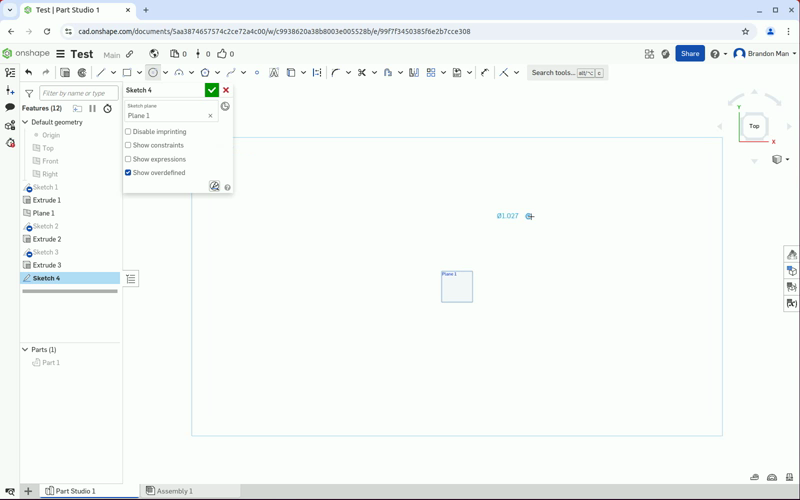
scroll(6)
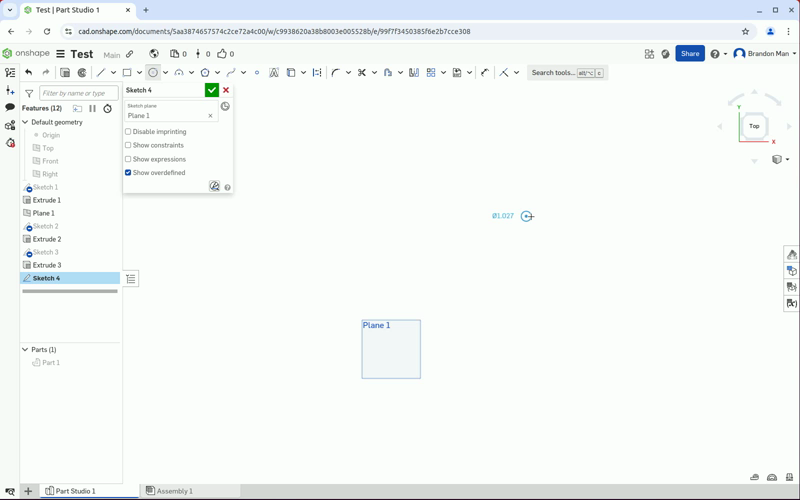
scroll(6)
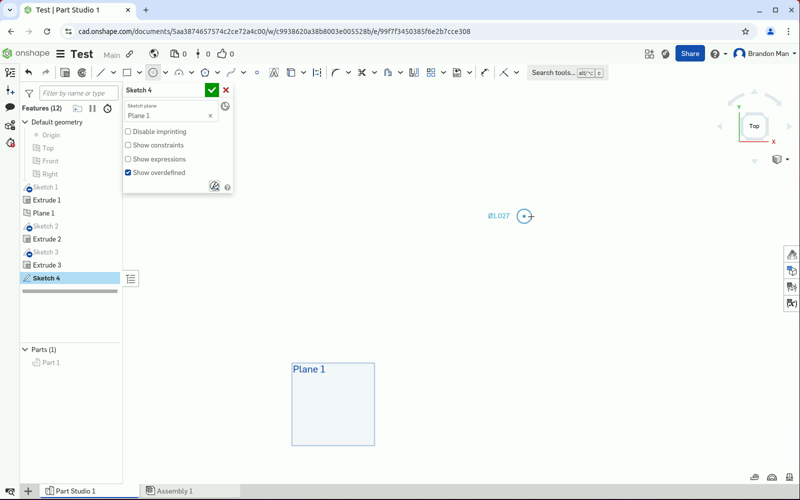
scroll(6)
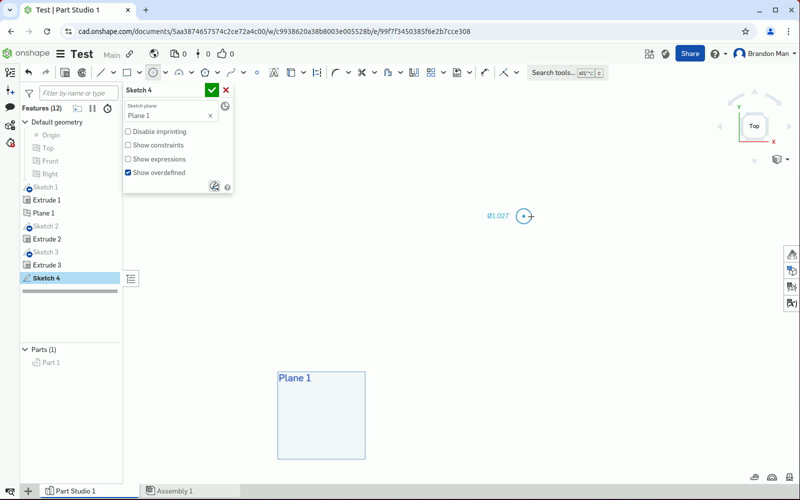
scroll(6)
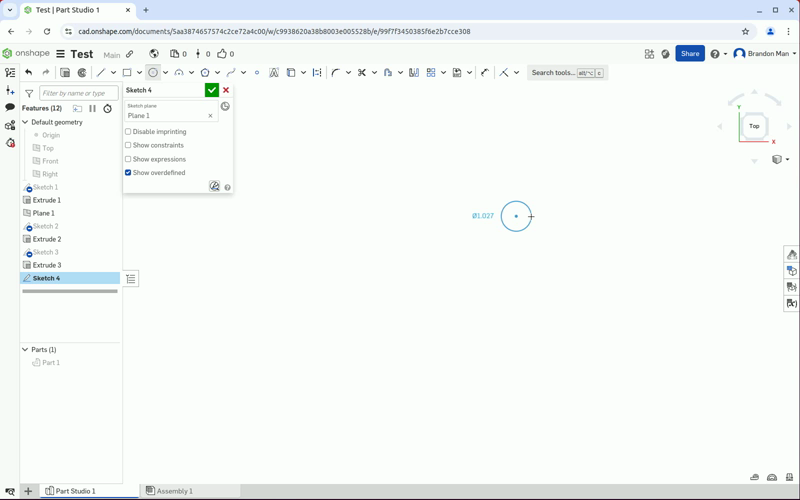
scroll(6)
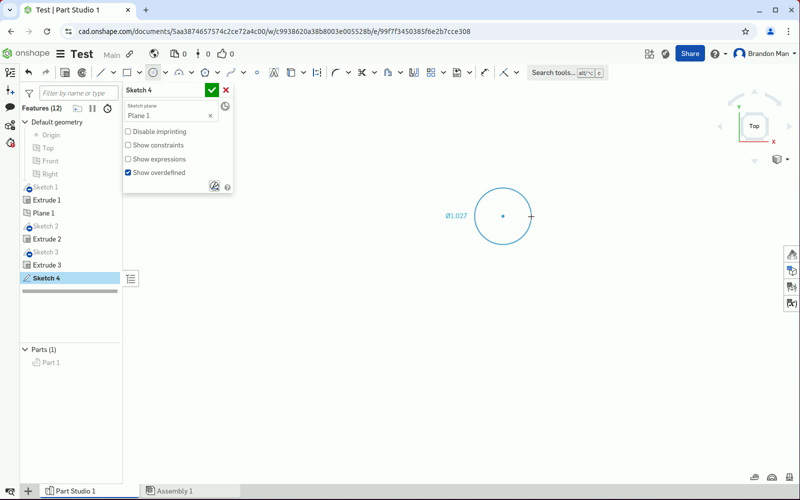
click(531, 216)
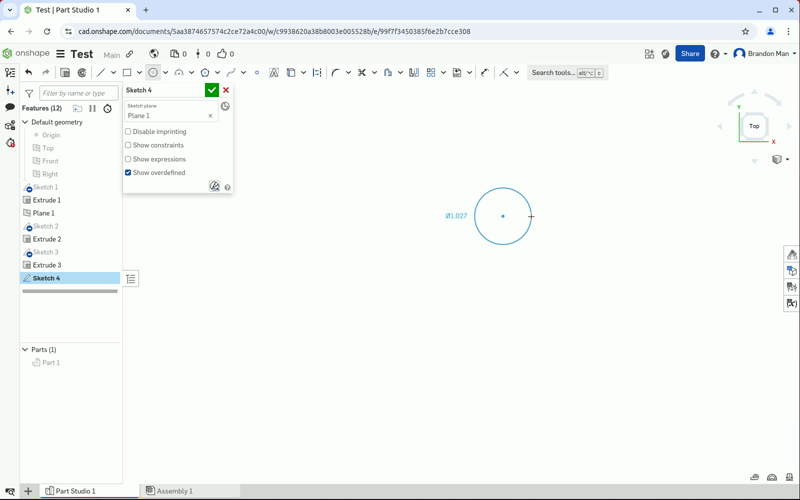
scroll(-6)
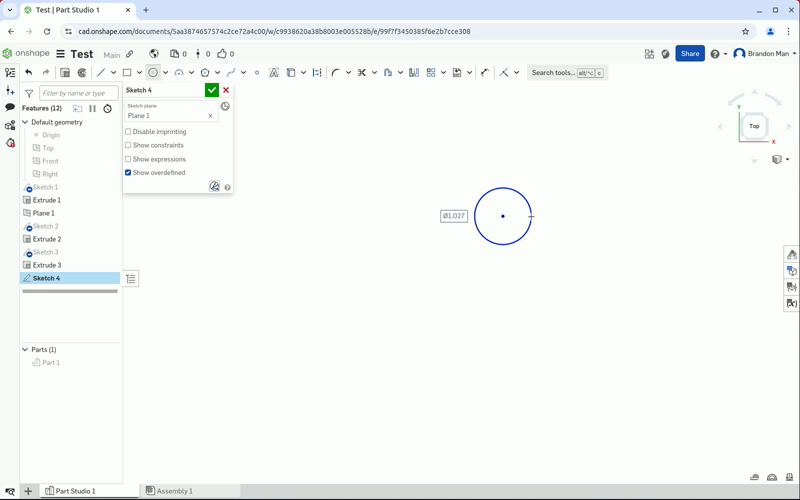
scroll(-6)
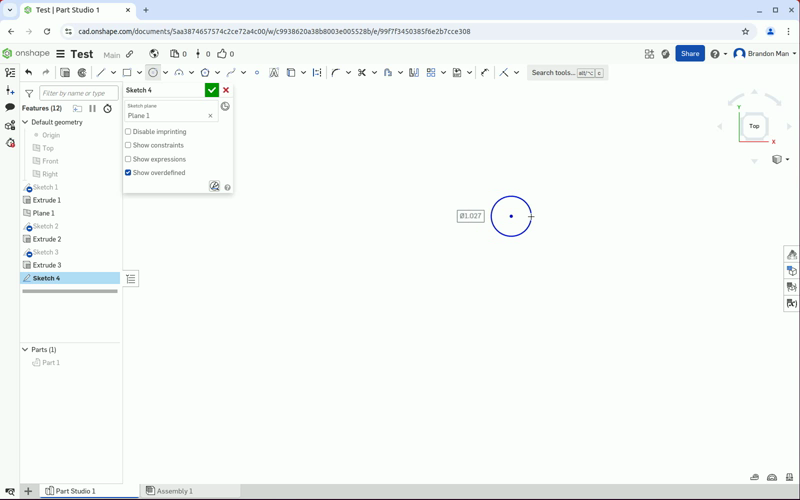
scroll(-6)
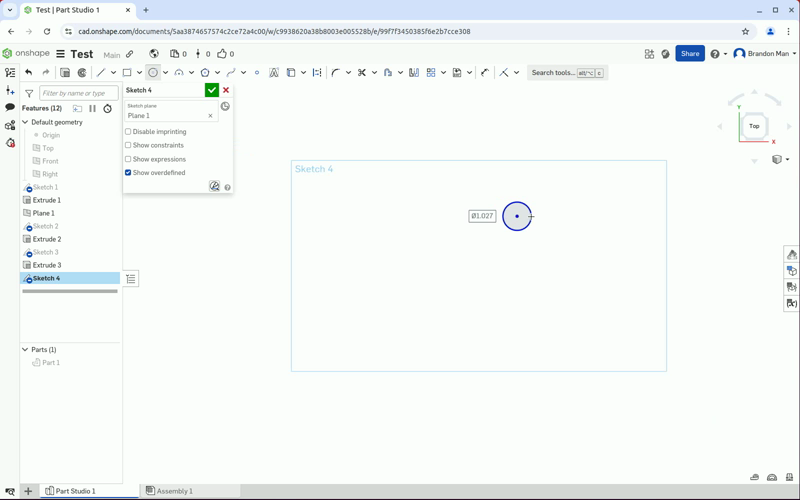
scroll(-6)
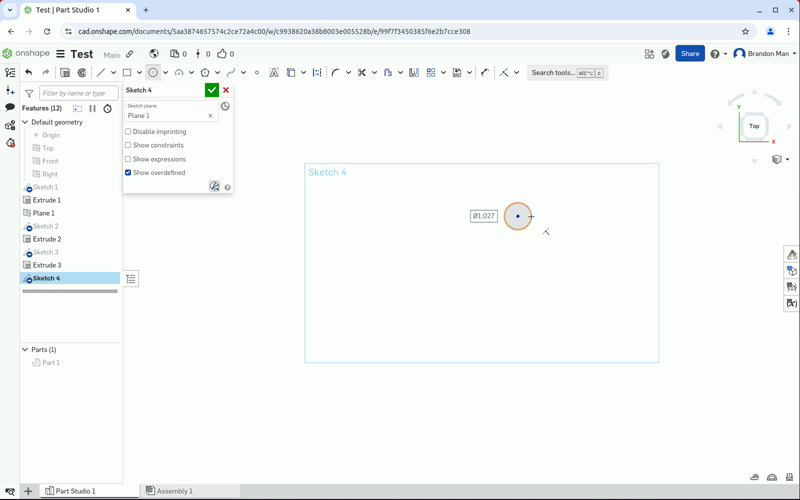
scroll(-6)
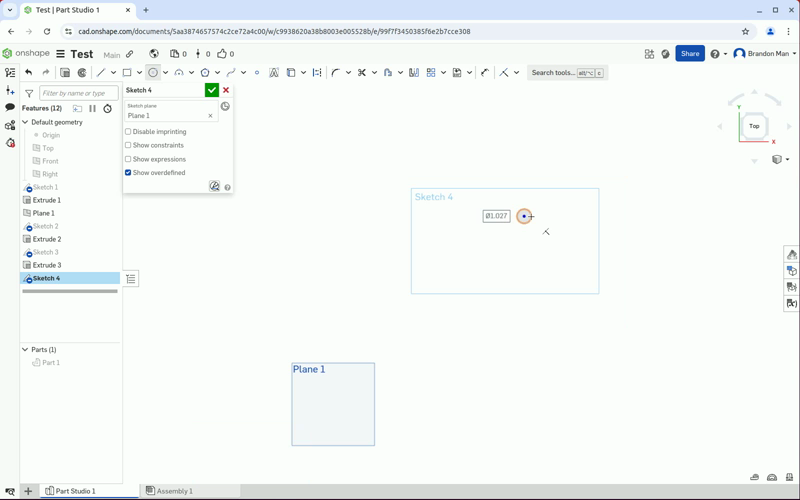
scroll(-6)
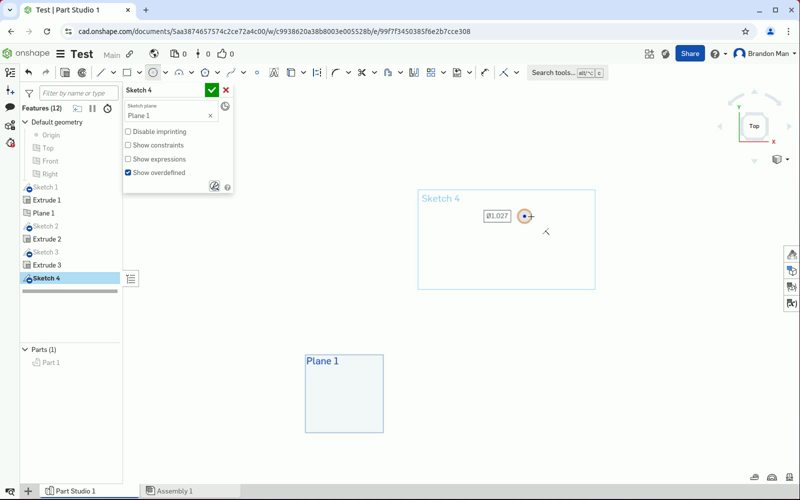
scroll(-6)
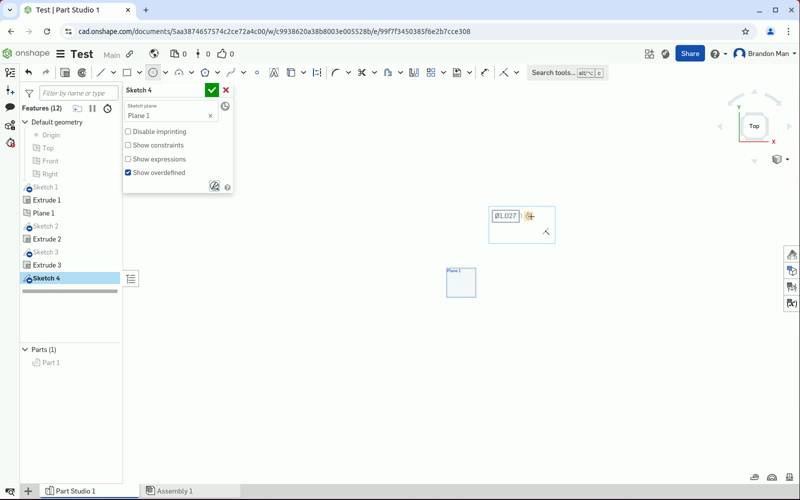
key(esc)
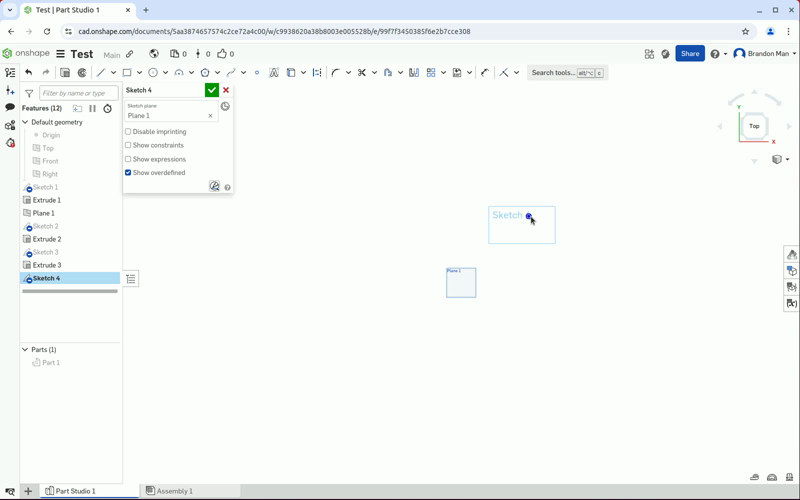
mouse_move(528, 216)
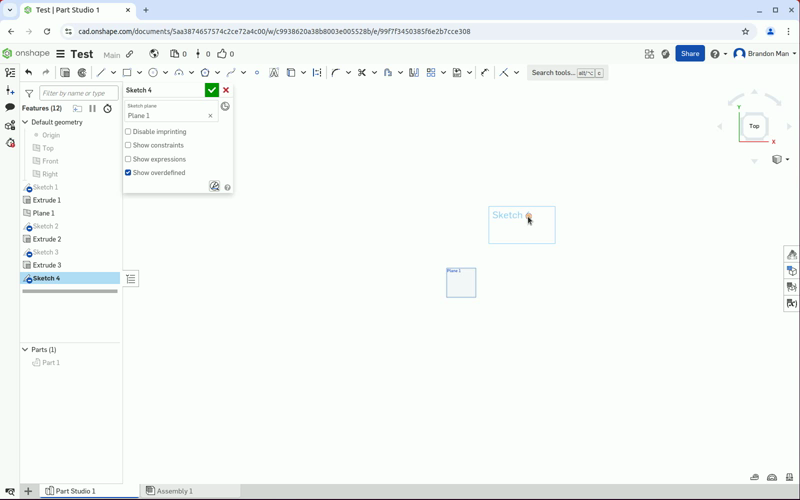
scroll(6)
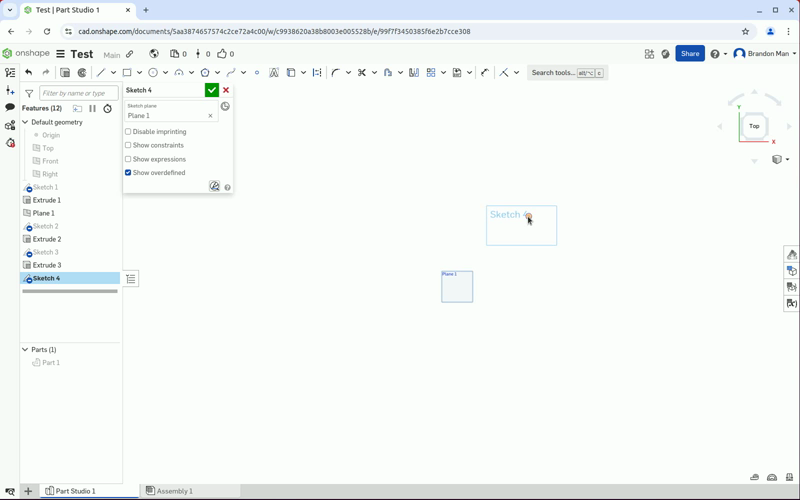
scroll(6)
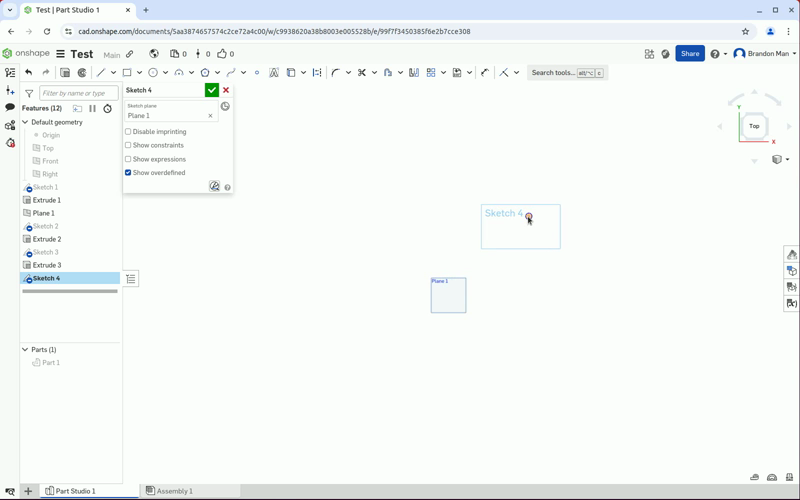
scroll(6)
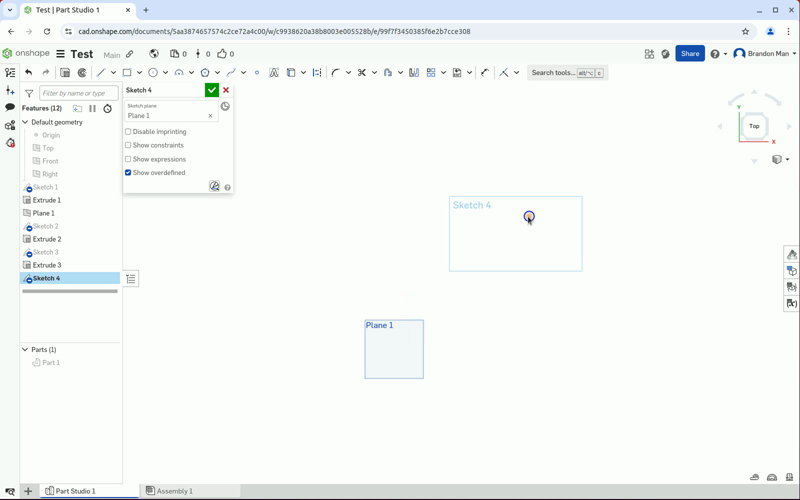
scroll(6)
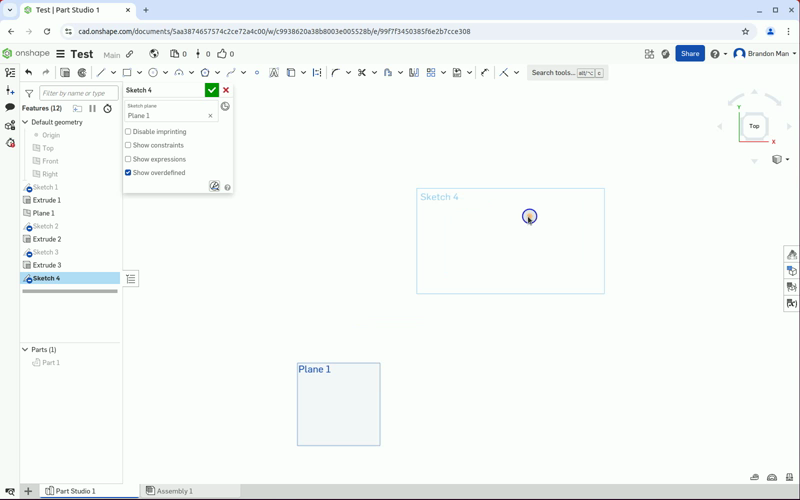
scroll(6)
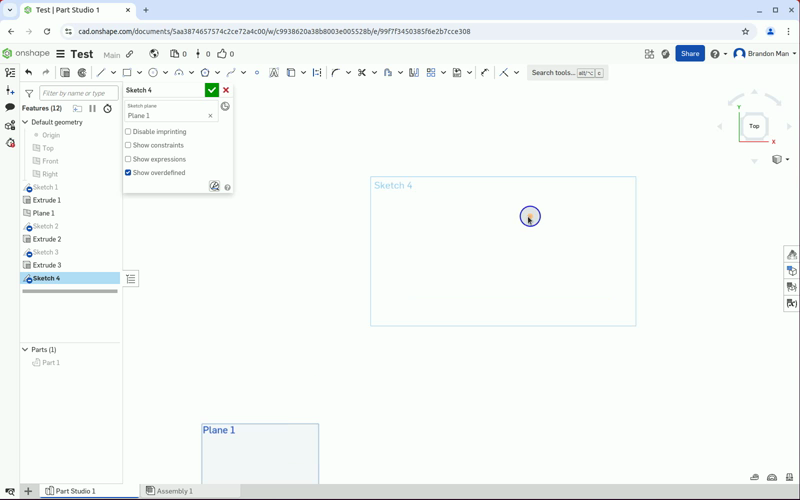
scroll(6)
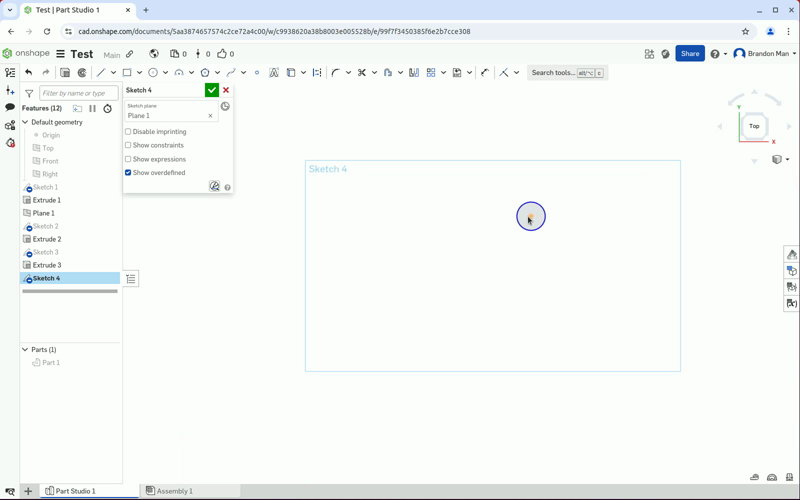
scroll(6)
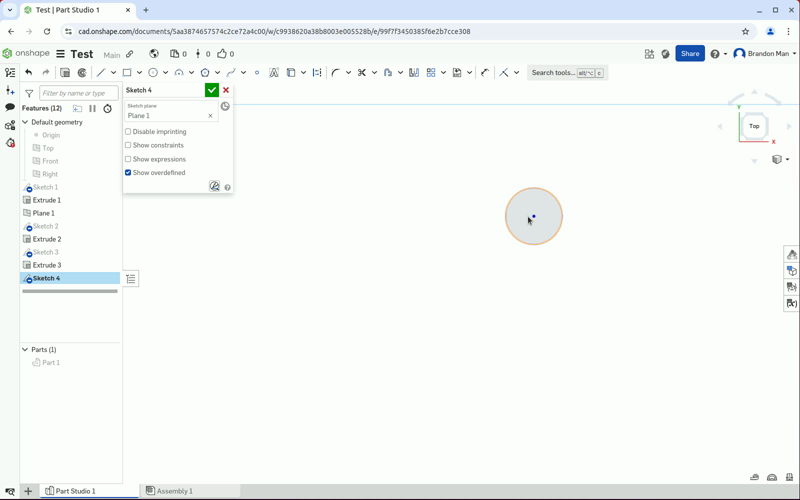
click(528, 216)
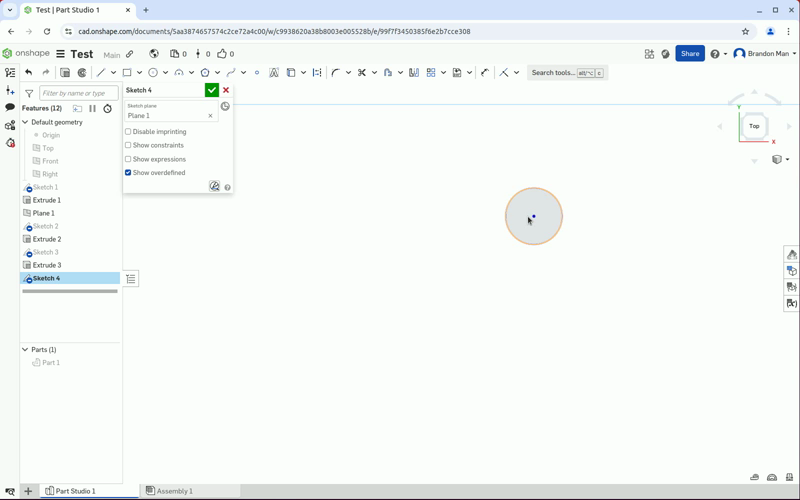
scroll(-6)
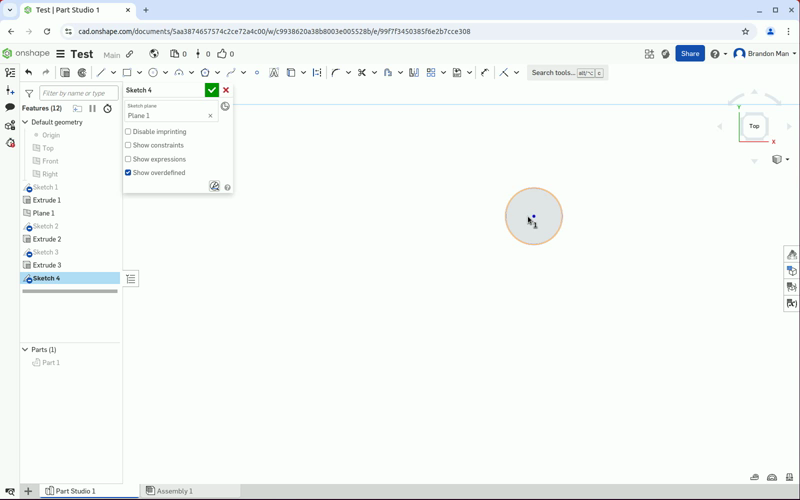
scroll(-6)
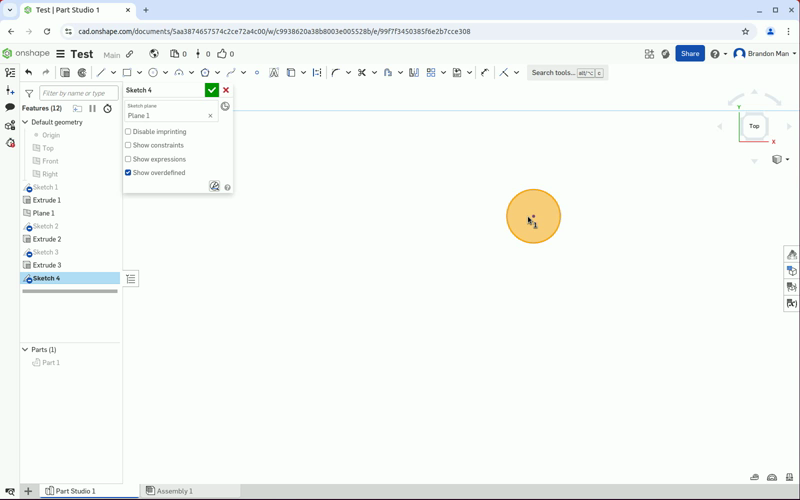
scroll(-6)
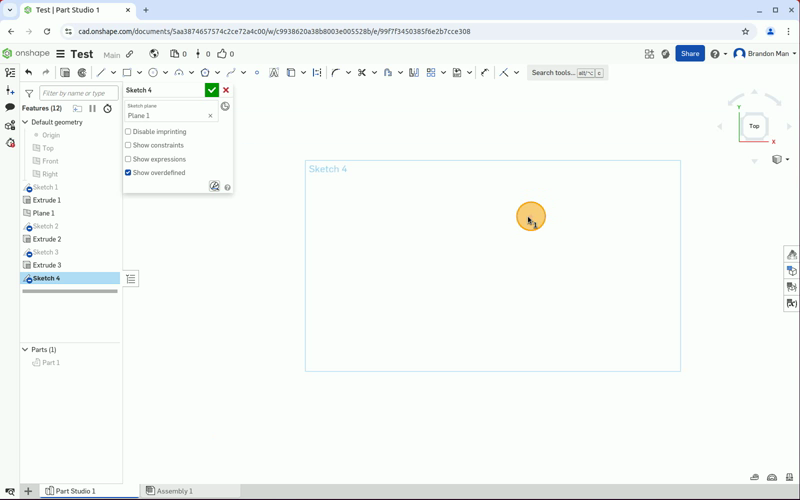
scroll(-6)
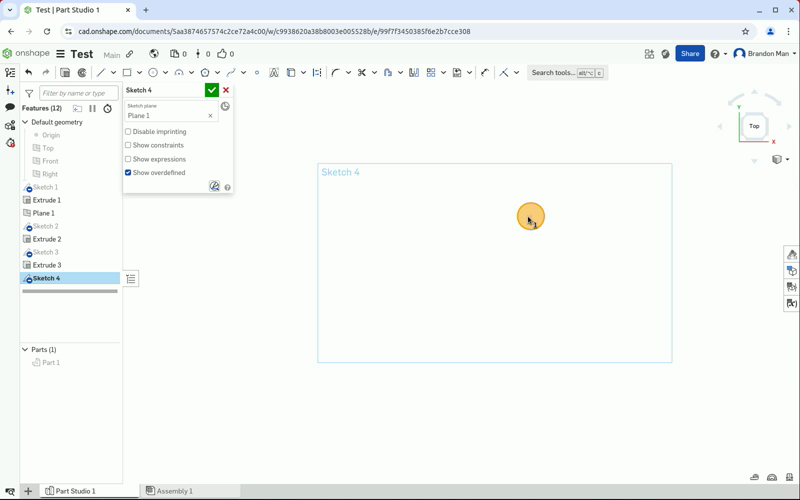
scroll(-6)
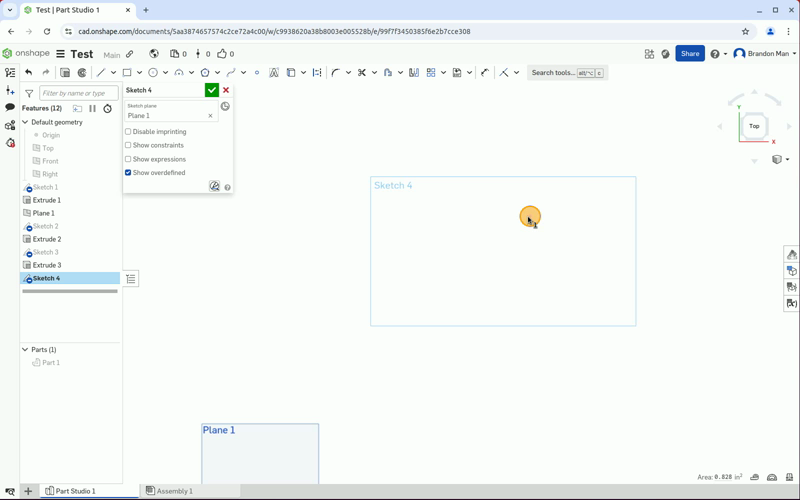
scroll(-6)
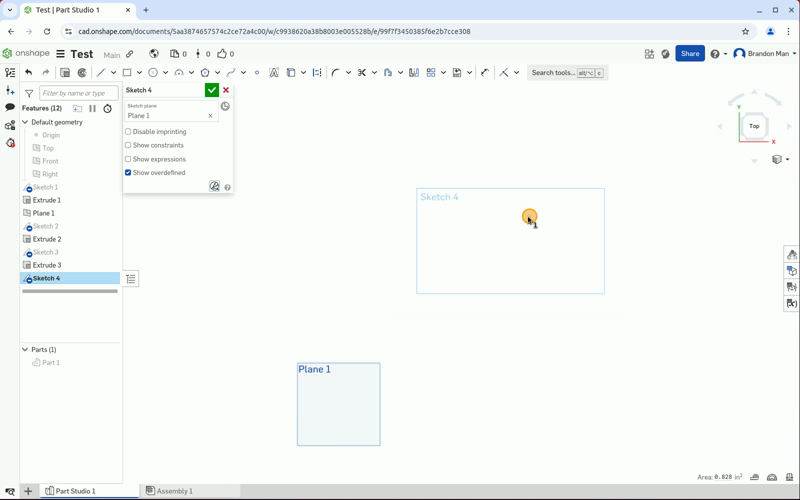
scroll(-6)
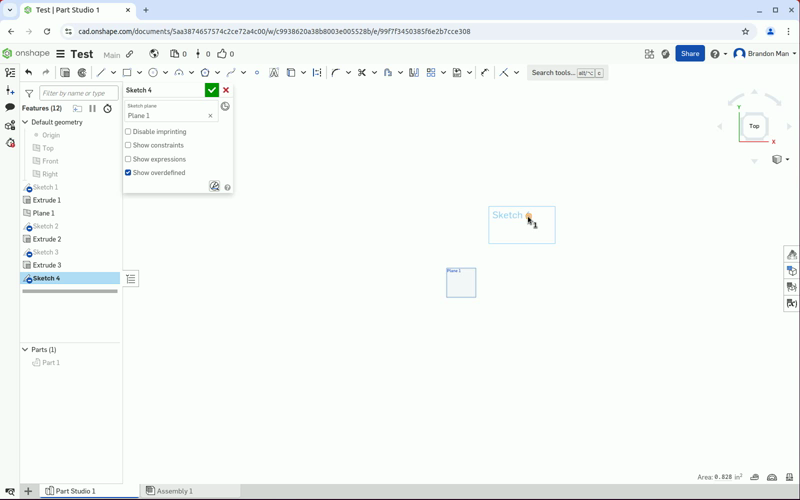
mouse_move(73, 352)
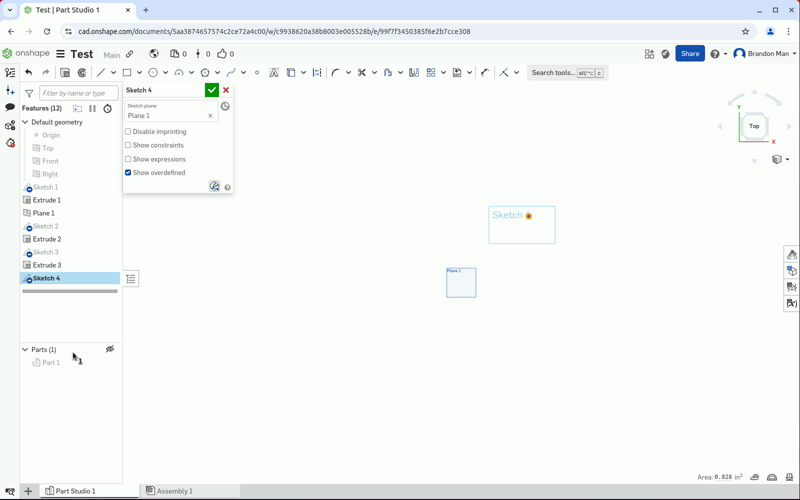
key(shift+y)
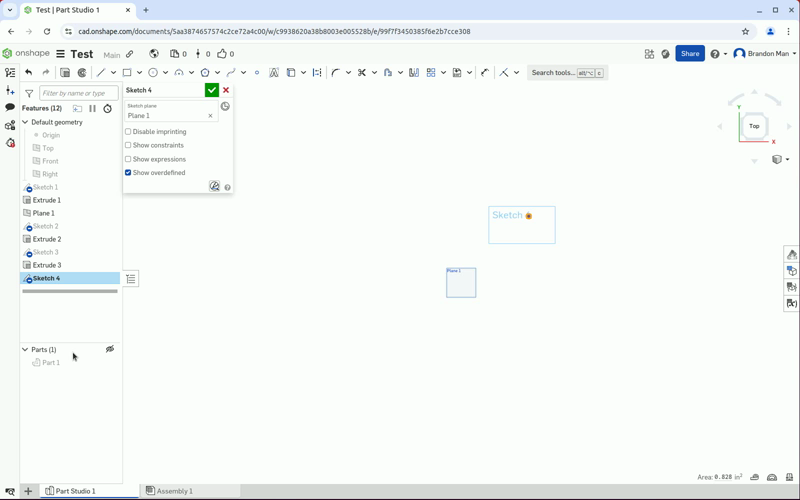
key(shift+e)
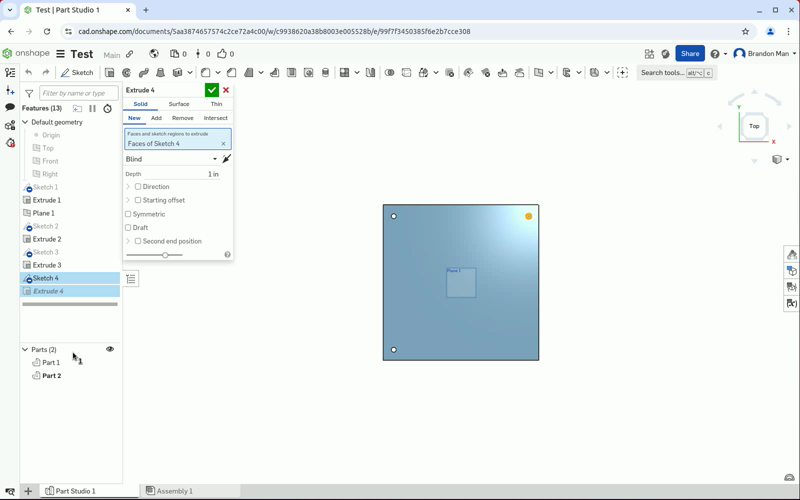
mouse_move(143, 106)
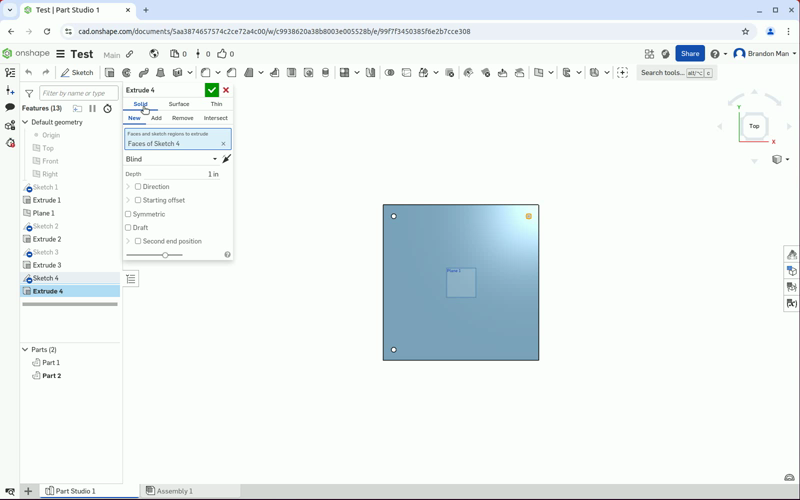
click(143, 106)
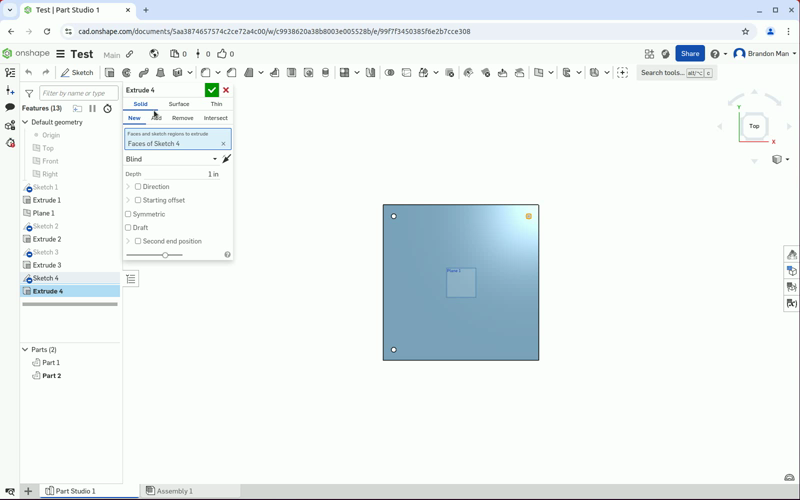
mouse_move(186, 120)
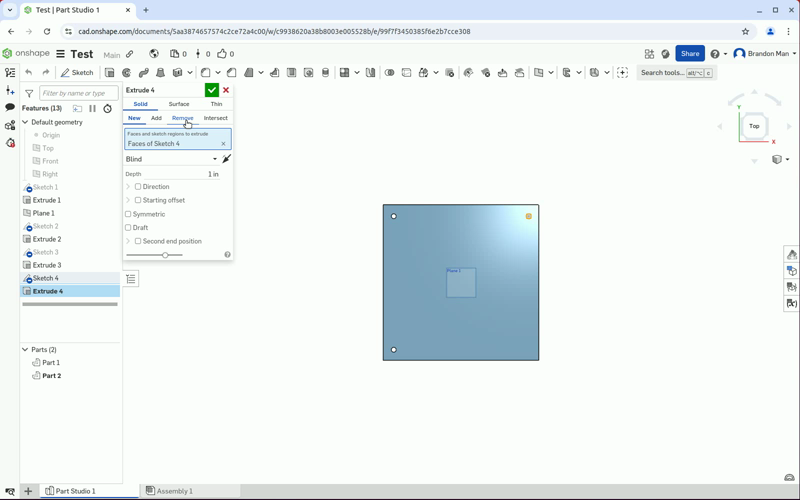
click(186, 120)
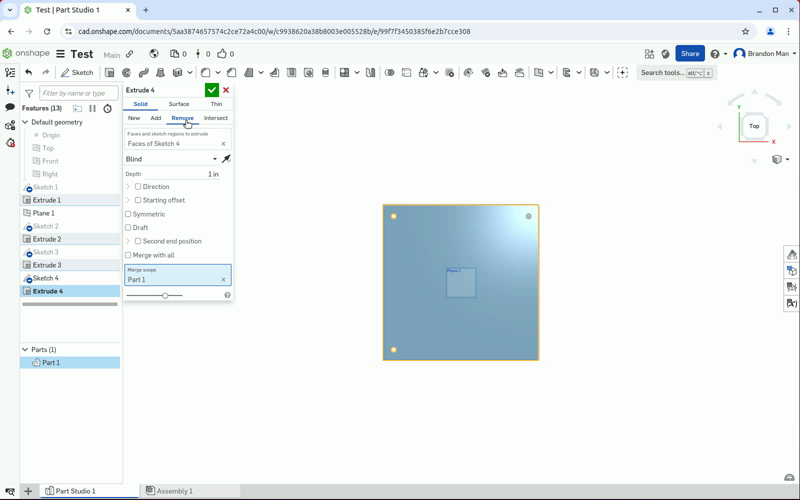
key(tab, 4)
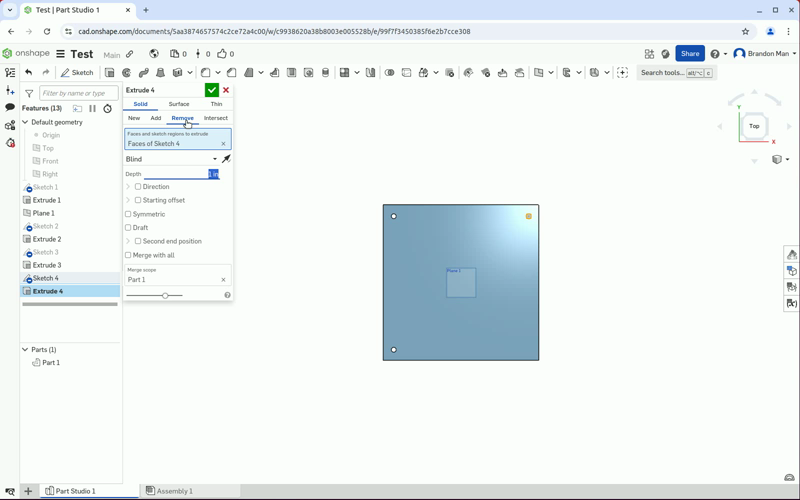
text(10.591)
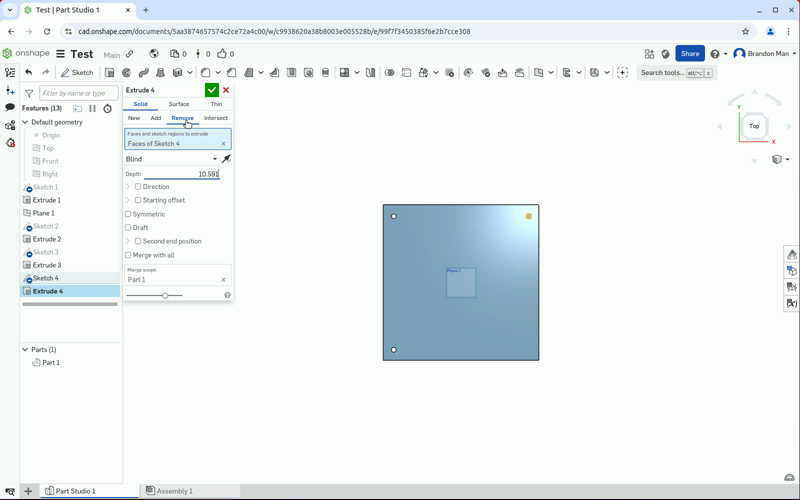
key(tab, 6)
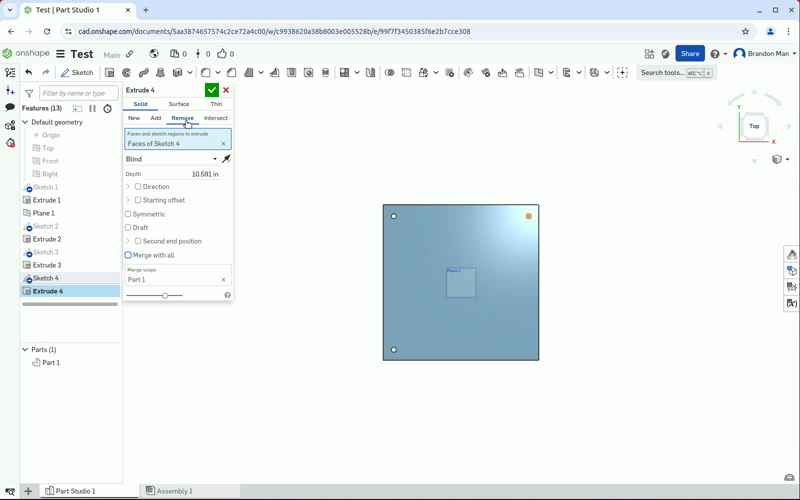
key(space)
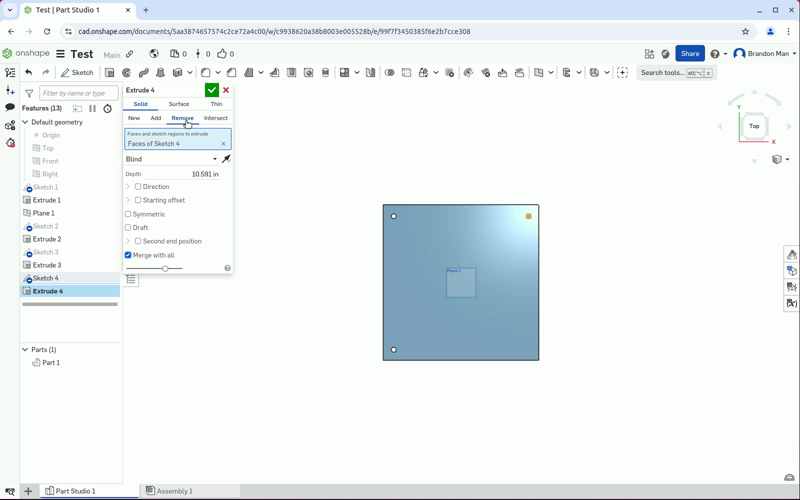
key(enter)
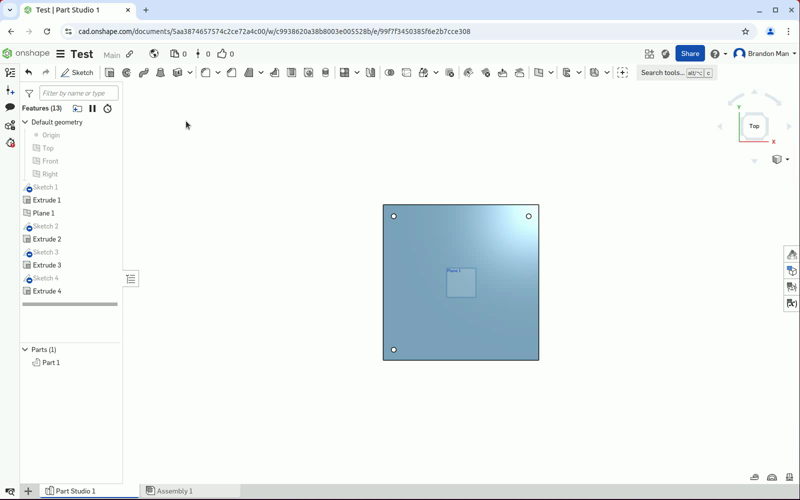
key(shift+h)
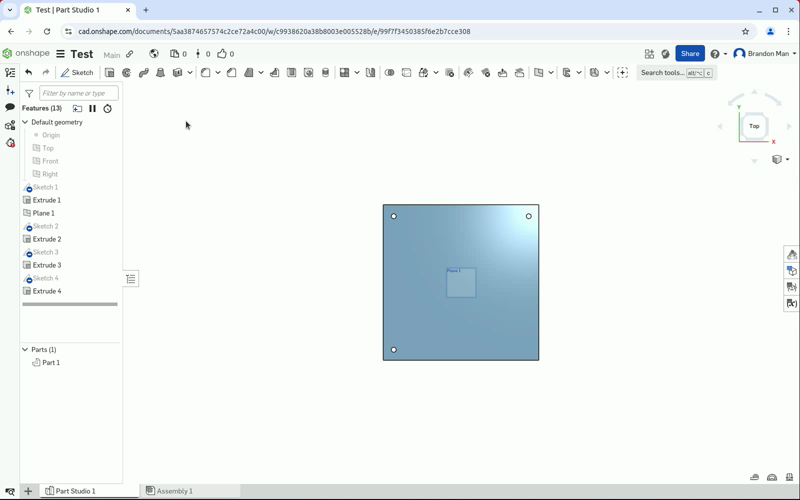
key(shift+h)
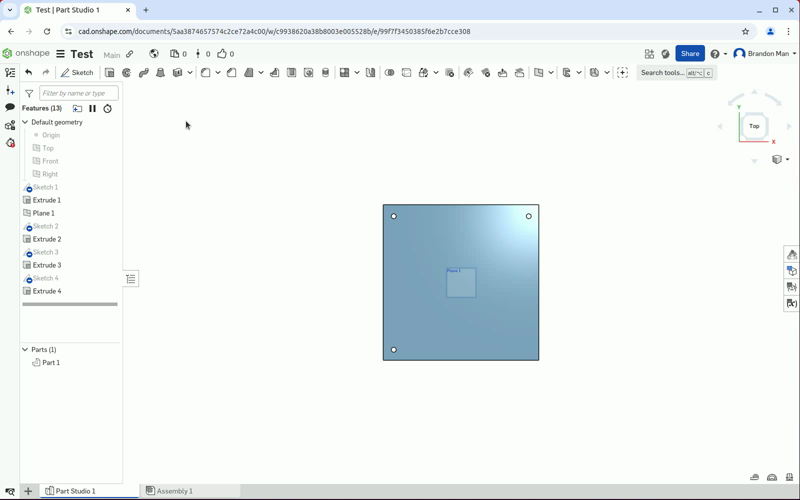
mouse_move(73, 189)
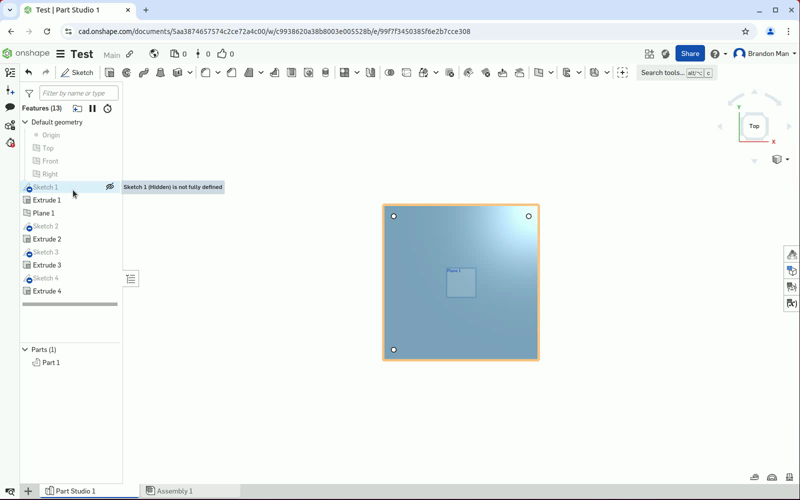
click(73, 189)
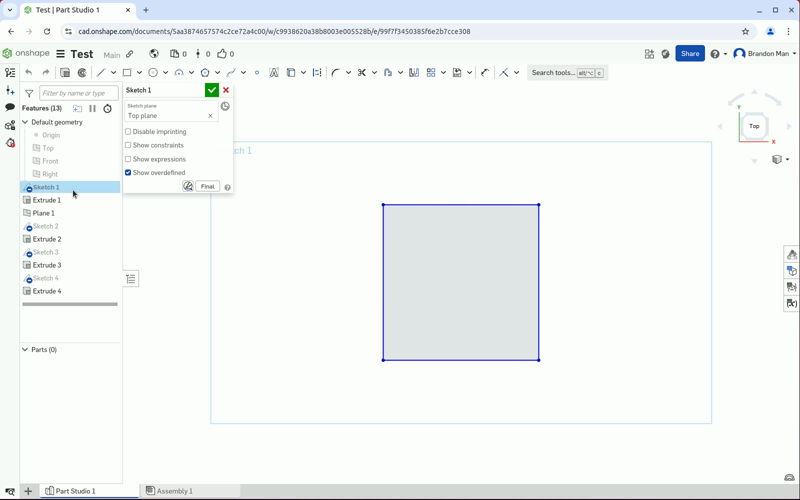
mouse_move(229, 92)
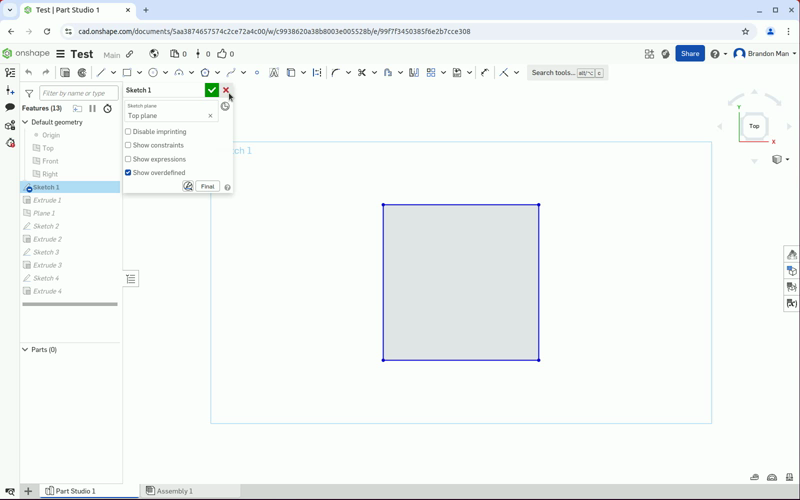
click(229, 92)
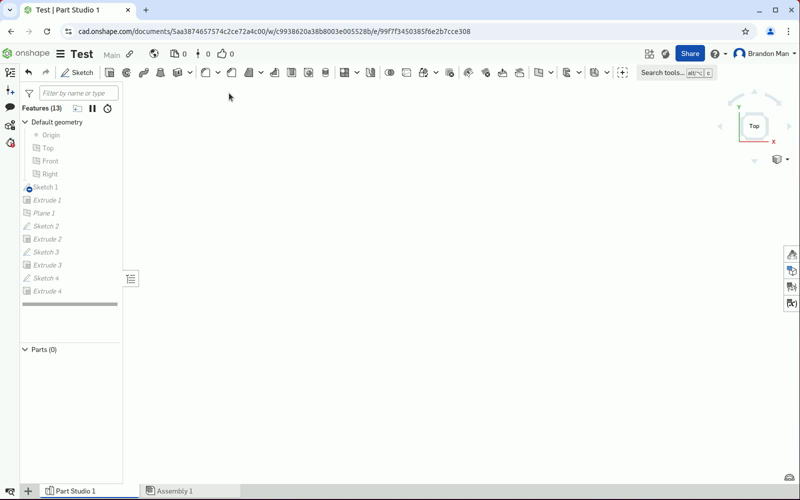
key(shift+s)
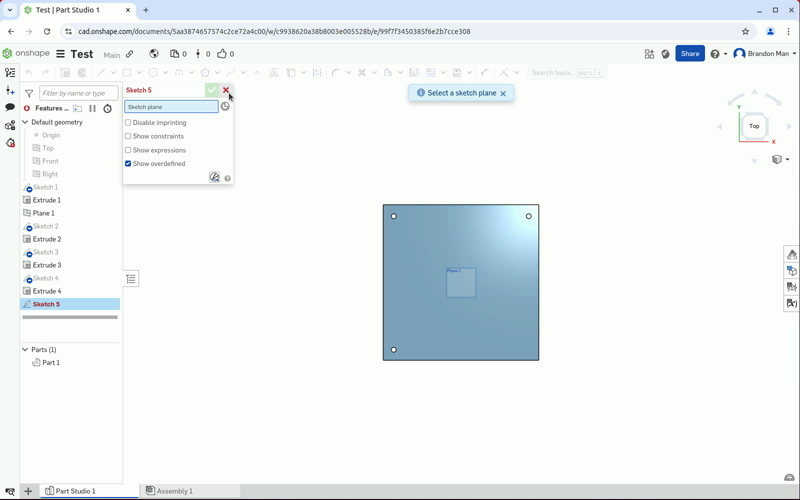
mouse_move(73, 215)
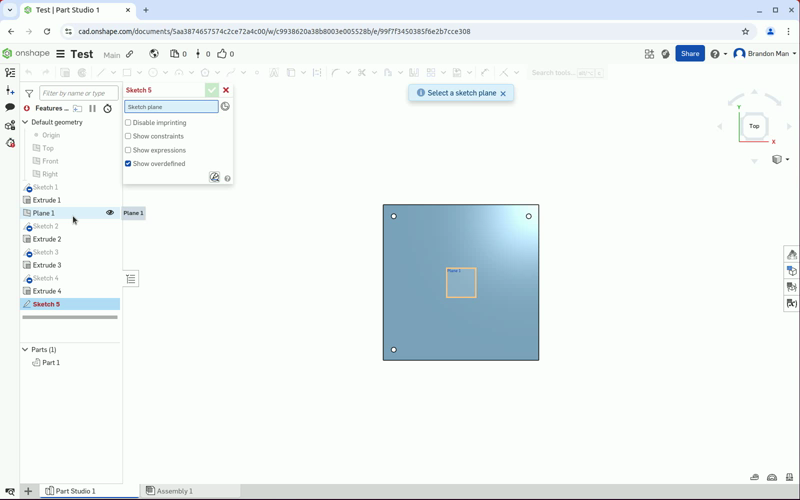
click(73, 215)
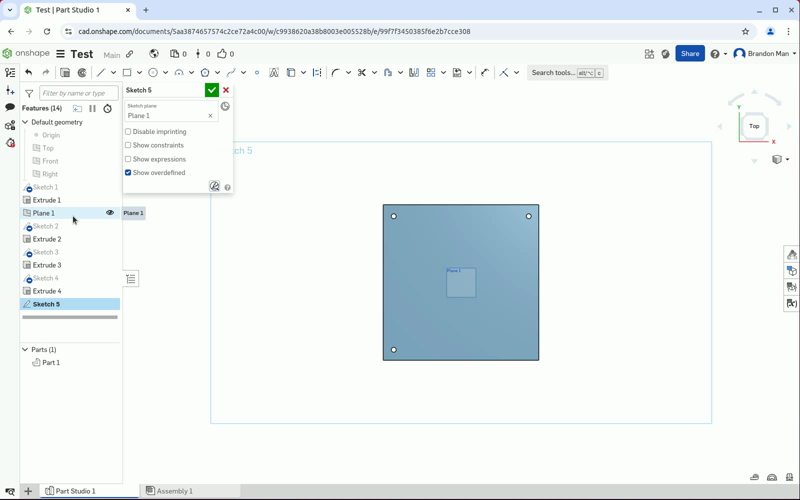
mouse_move(73, 352)
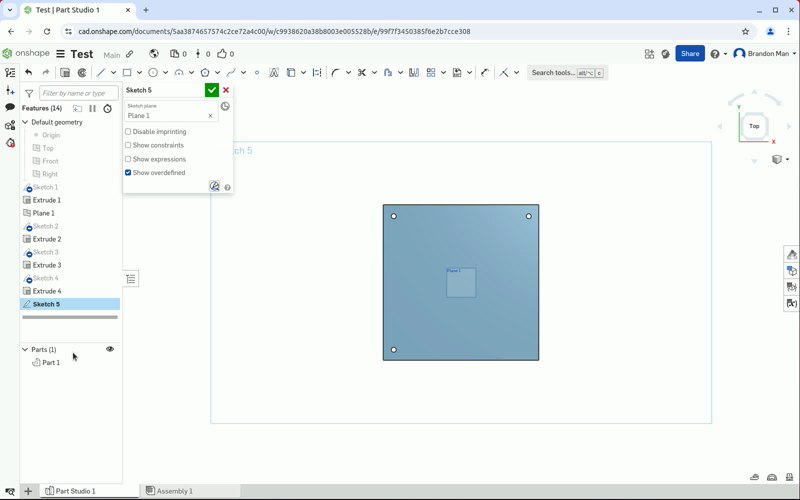
key(y)
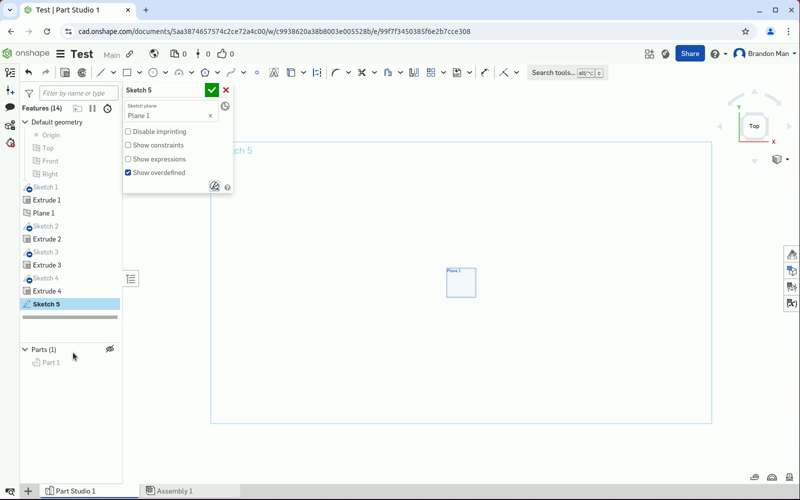
key(c)
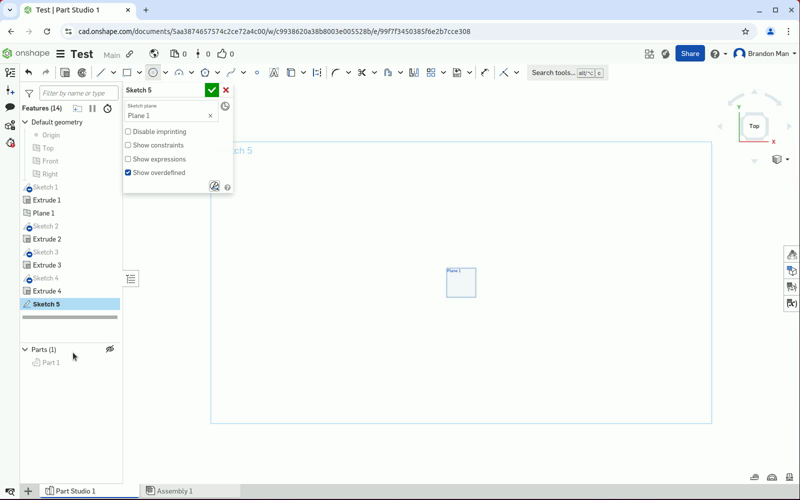
key_down(shift)
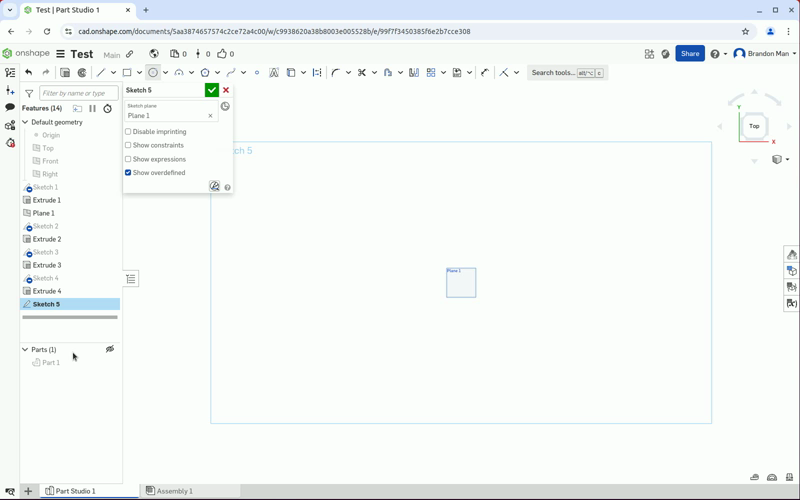
mouse_move(528, 349)
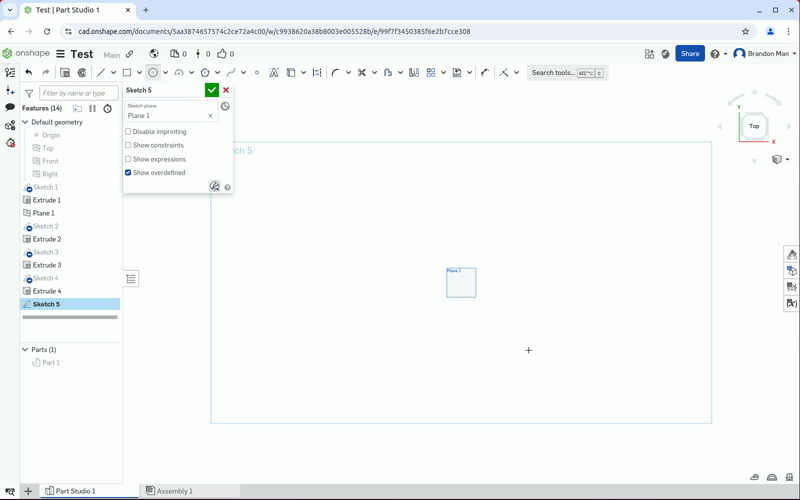
click(528, 349)
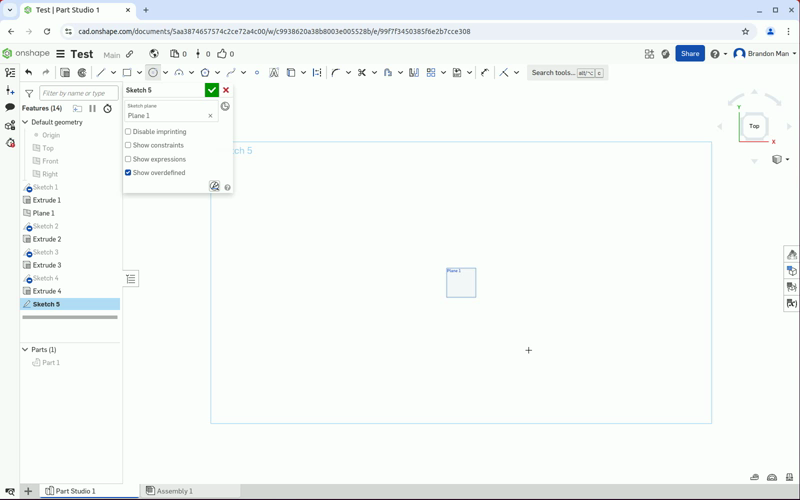
key_up(shift)
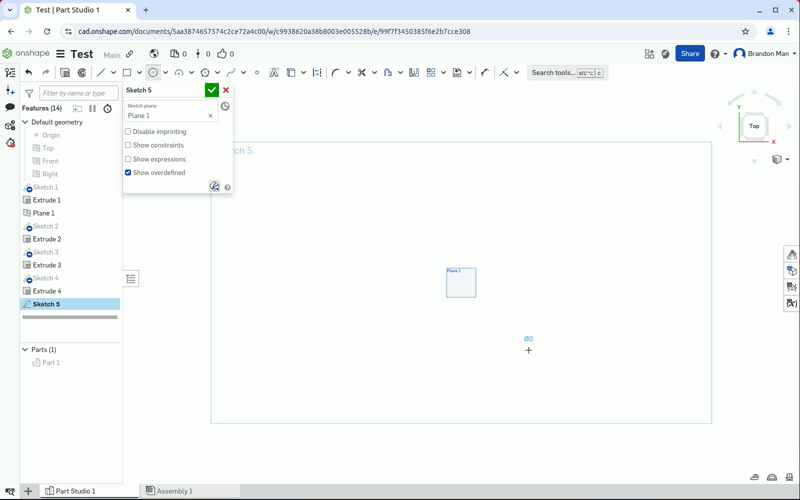
mouse_move(531, 349)
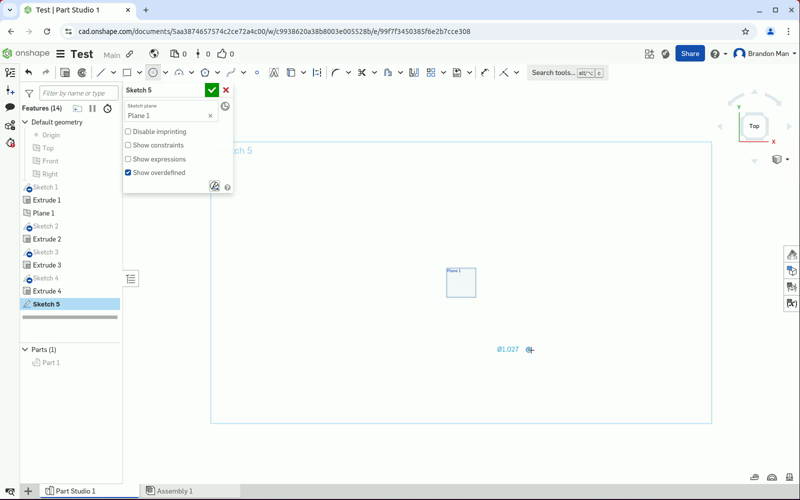
scroll(6)
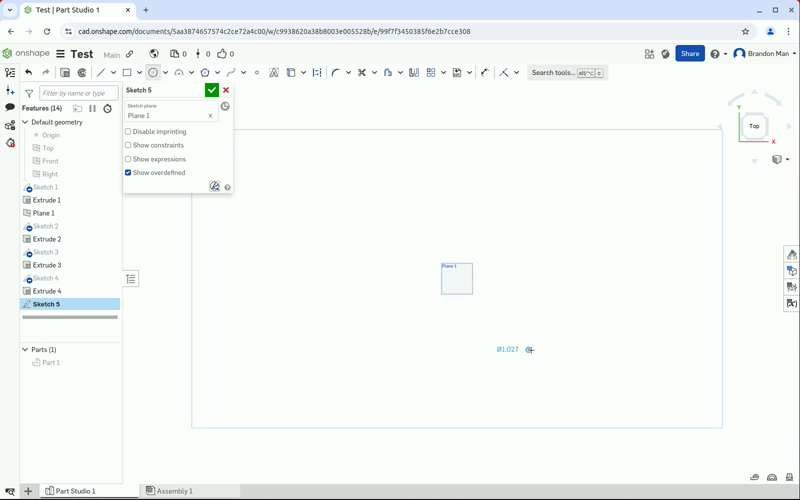
scroll(6)
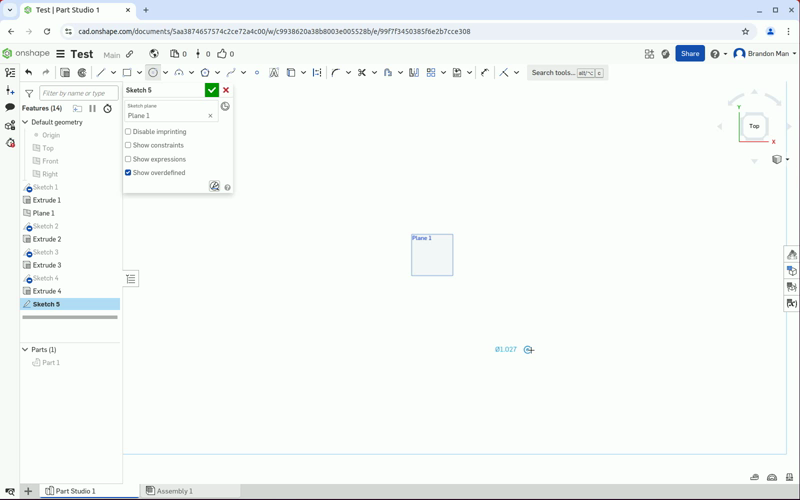
scroll(6)
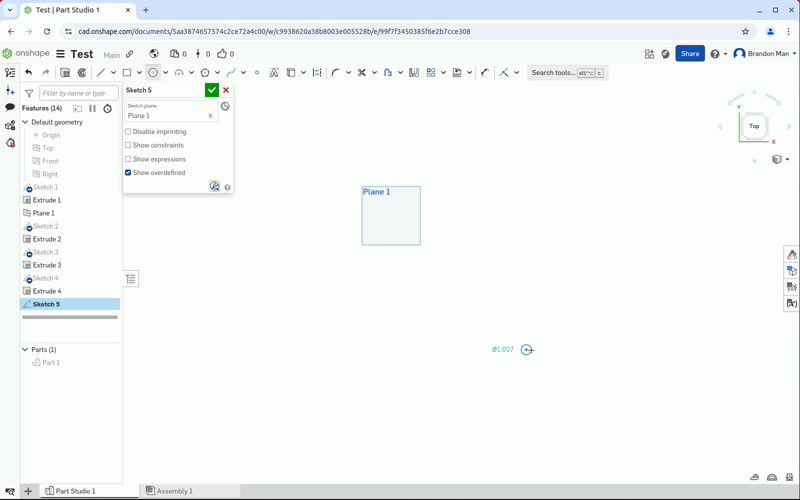
scroll(6)
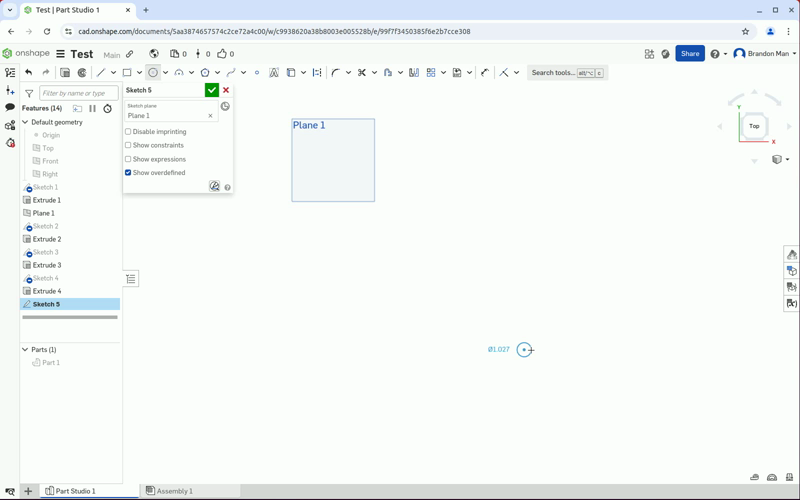
scroll(6)
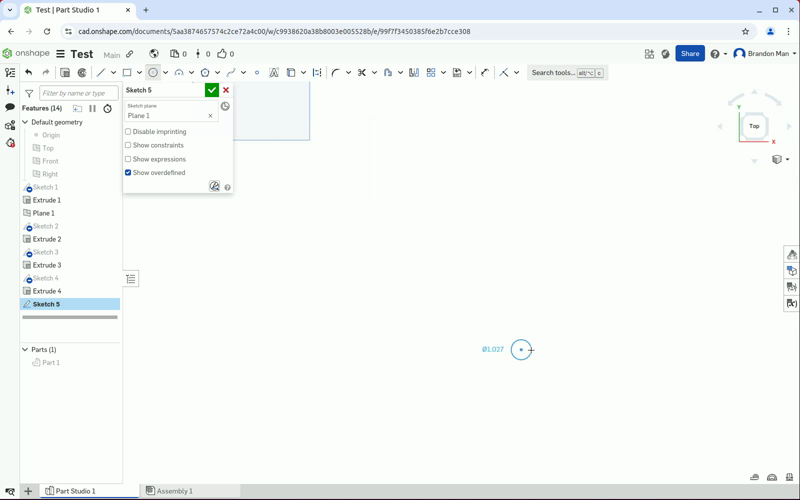
scroll(6)
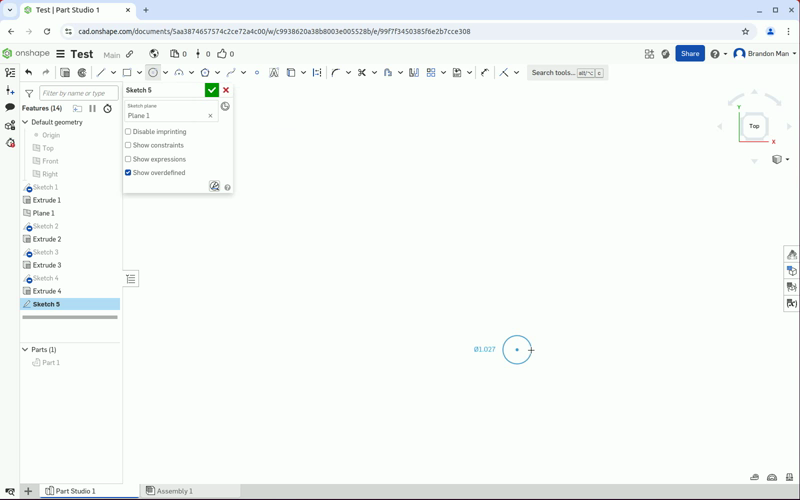
scroll(6)
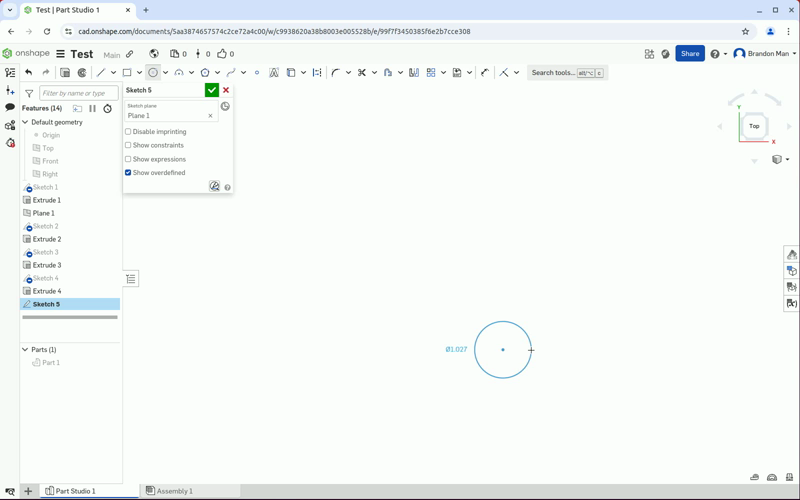
click(531, 349)
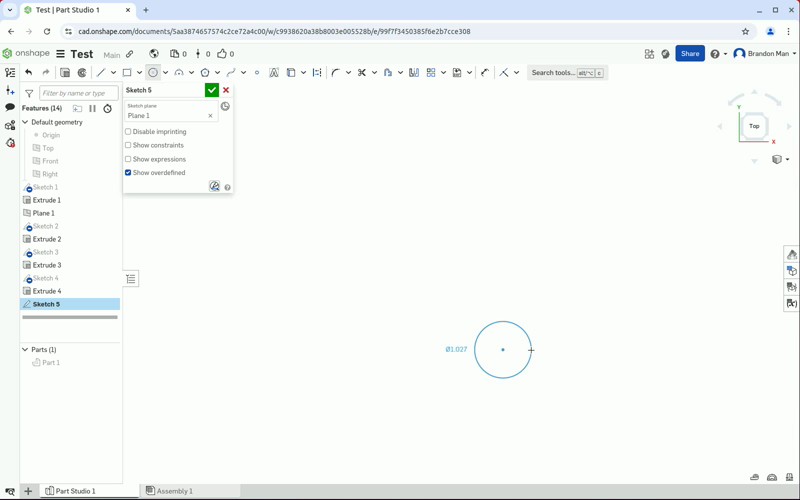
scroll(-6)
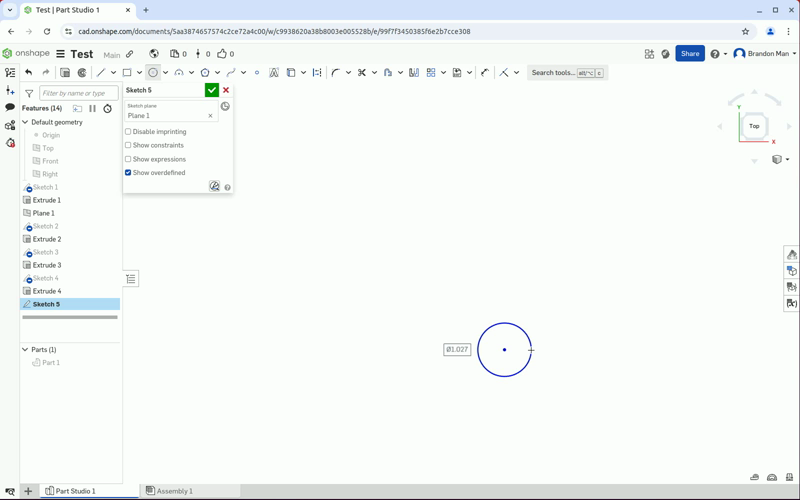
scroll(-6)
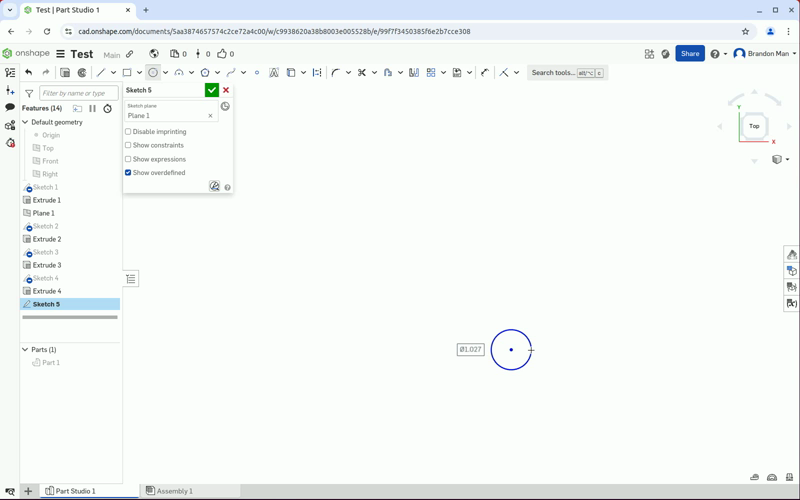
scroll(-6)
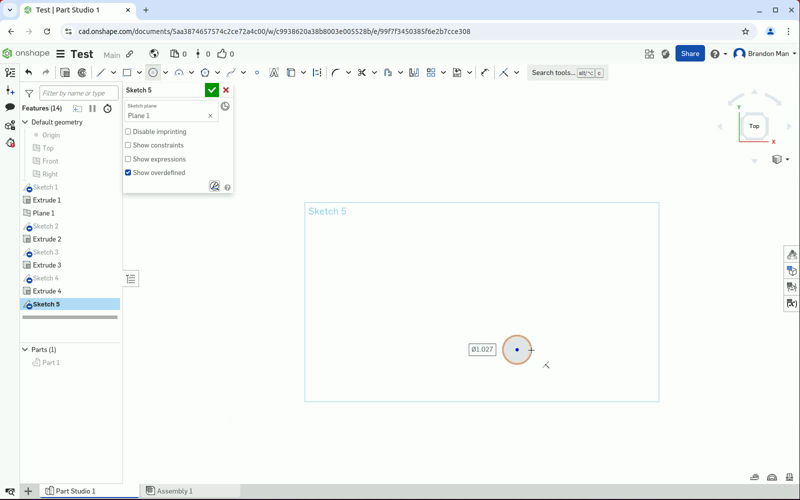
scroll(-6)
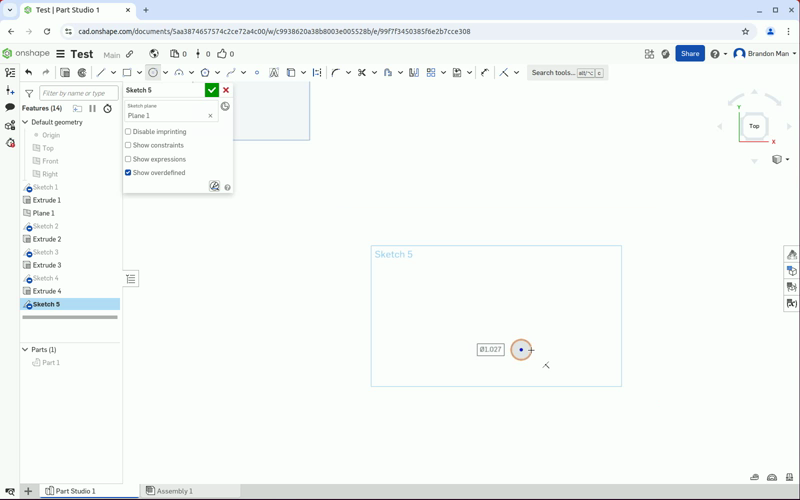
scroll(-6)
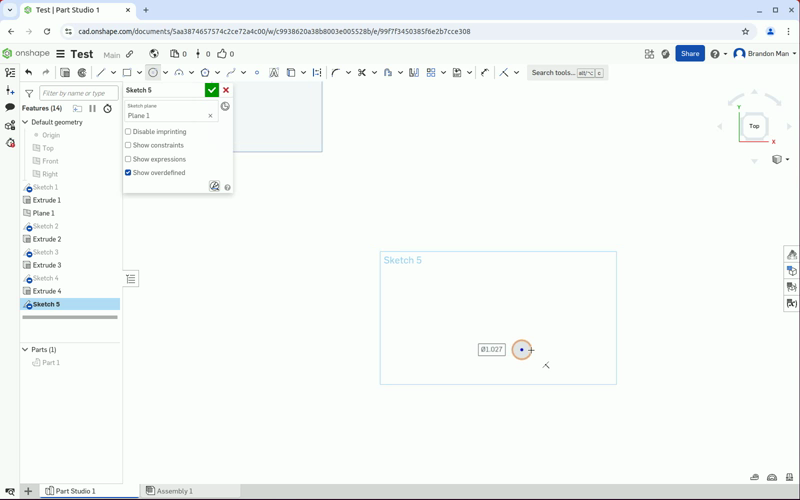
scroll(-6)
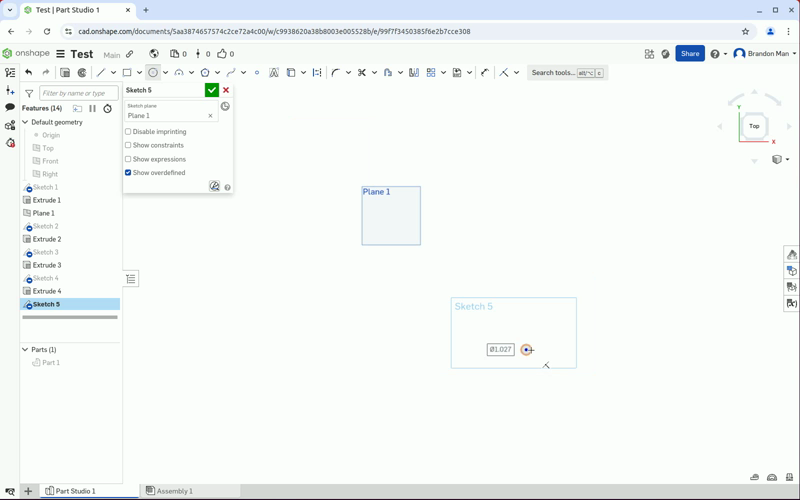
scroll(-6)
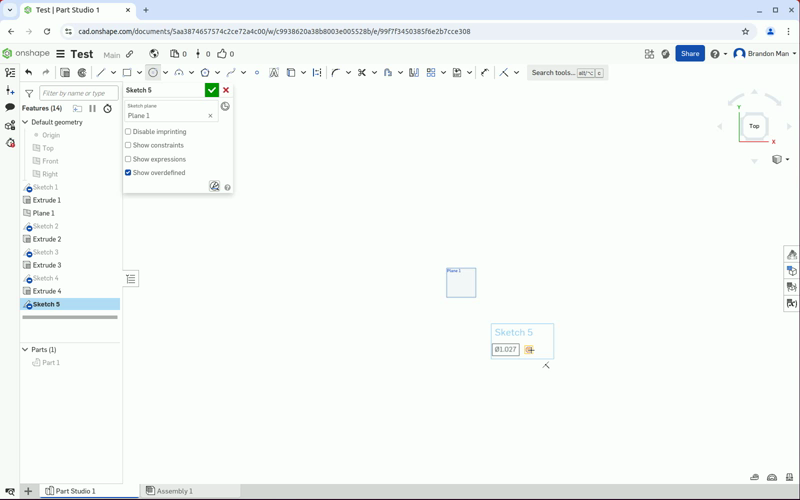
key(esc)
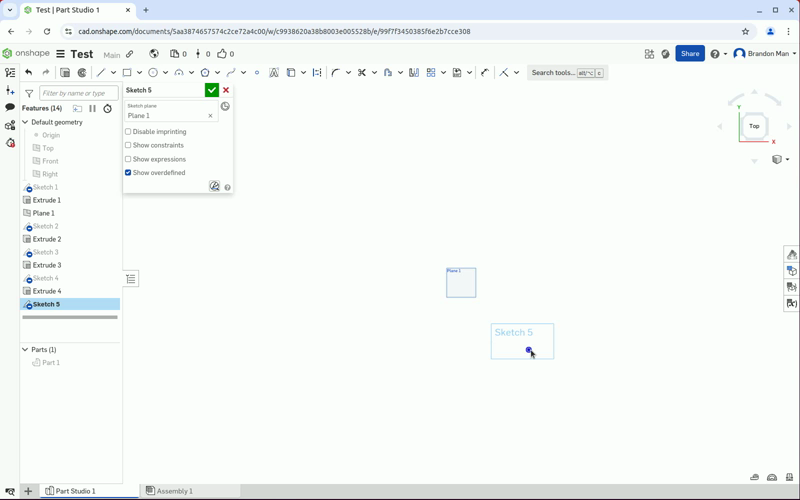
mouse_move(528, 350)
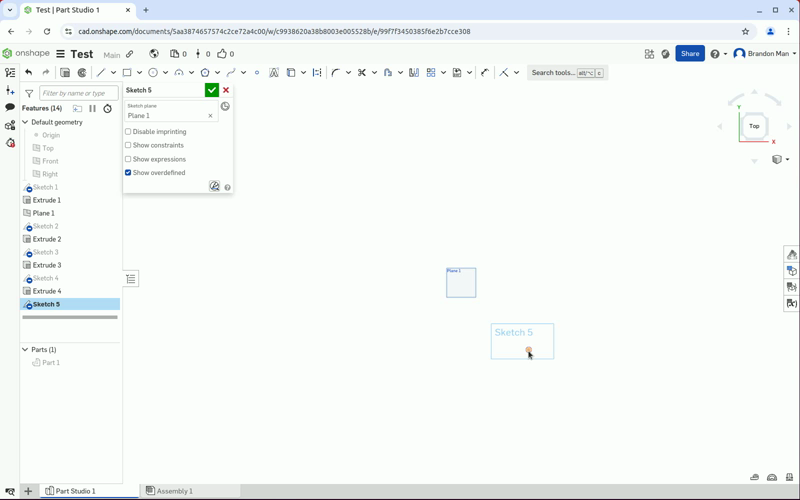
scroll(6)
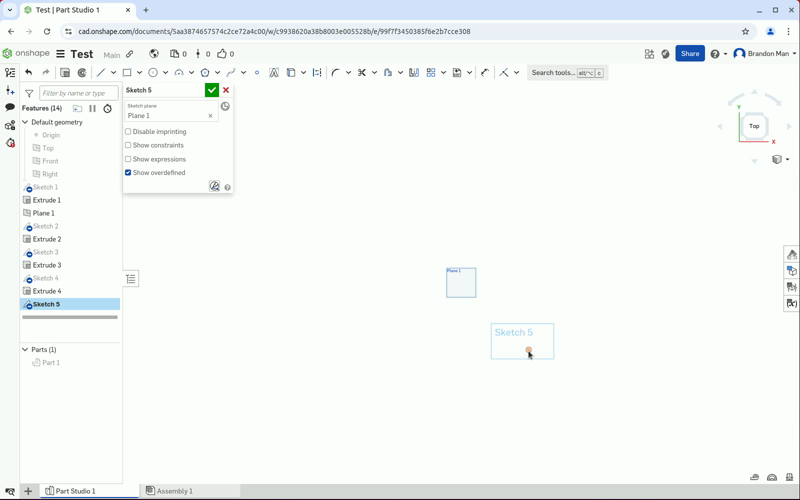
scroll(6)
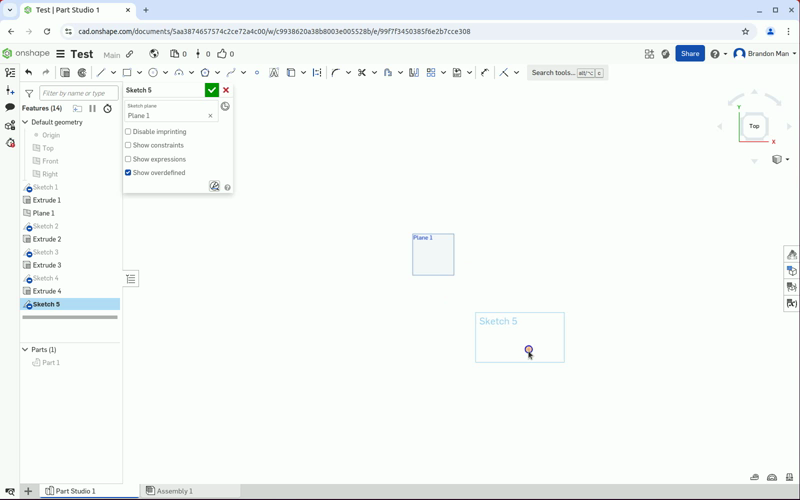
scroll(6)
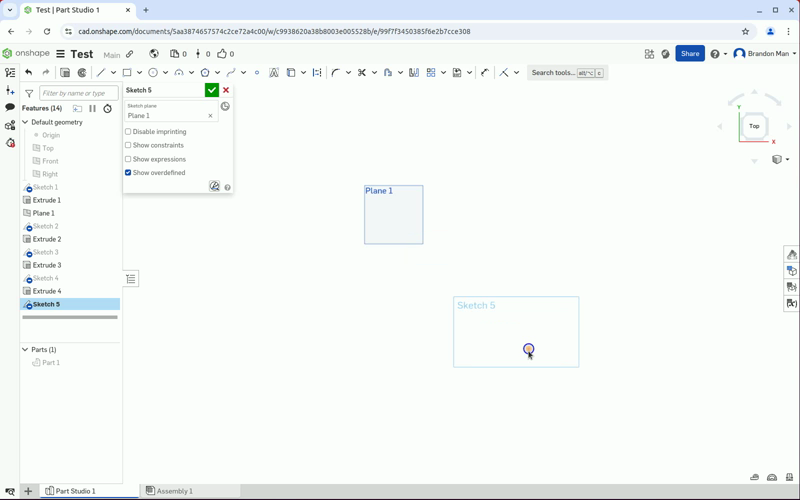
scroll(6)
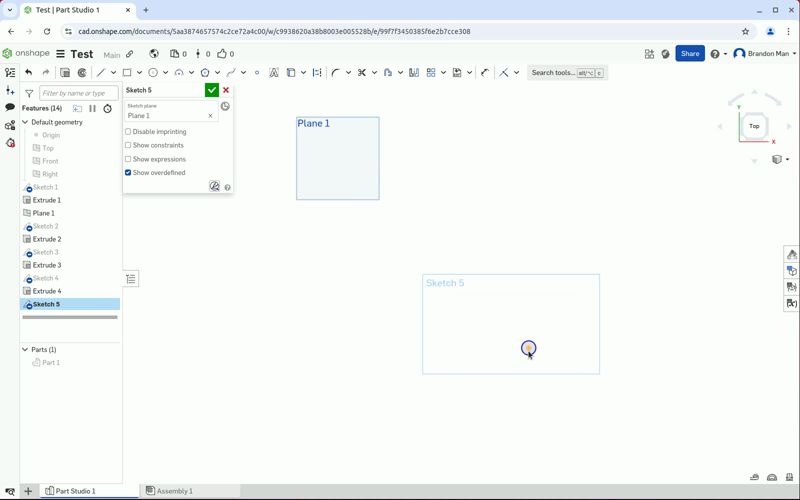
scroll(6)
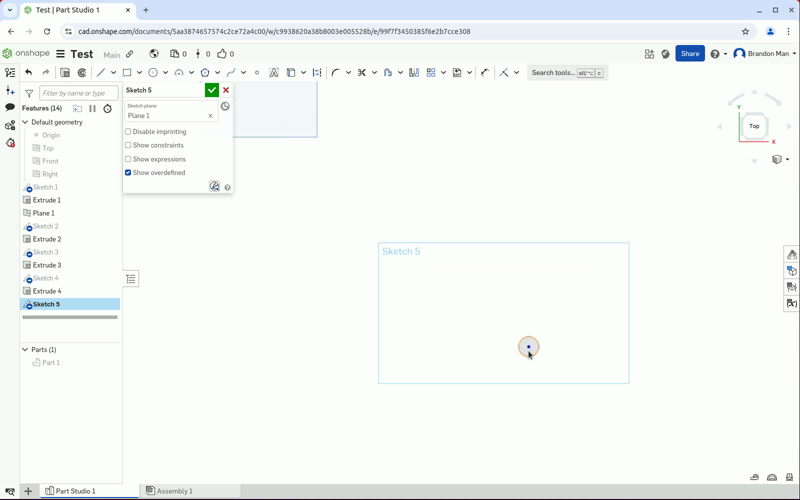
scroll(6)
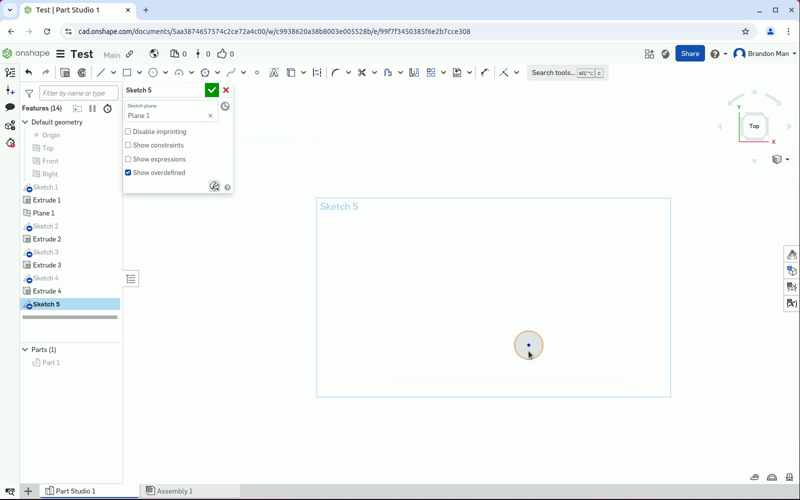
scroll(6)
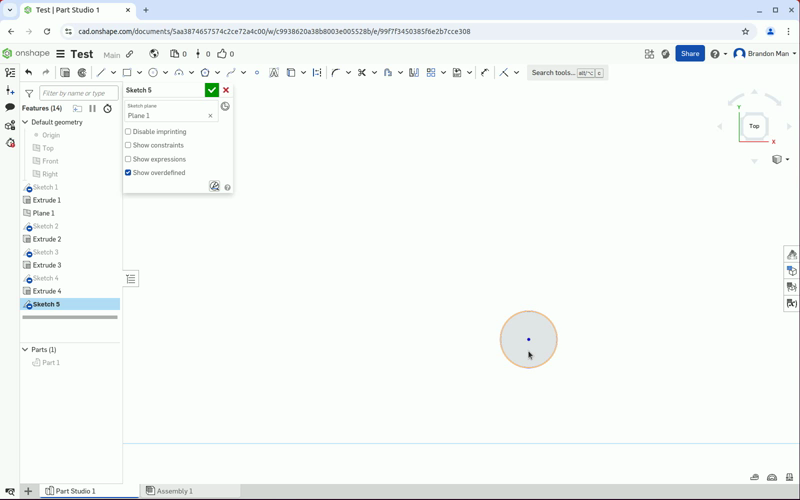
click(528, 350)
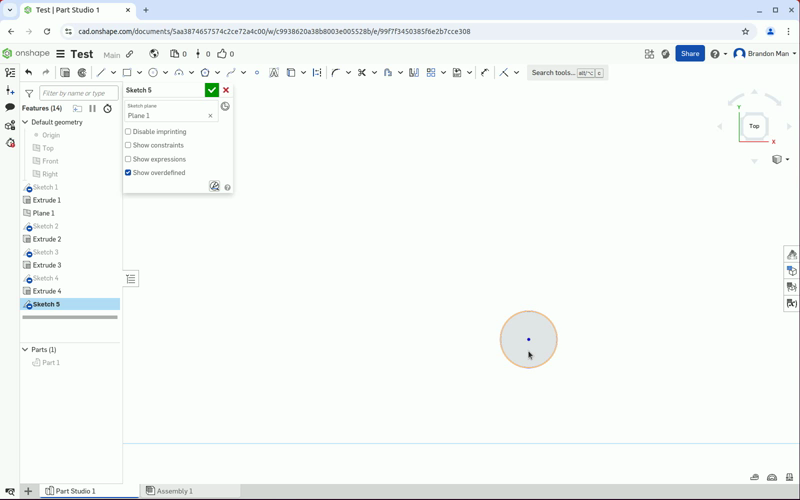
scroll(-6)
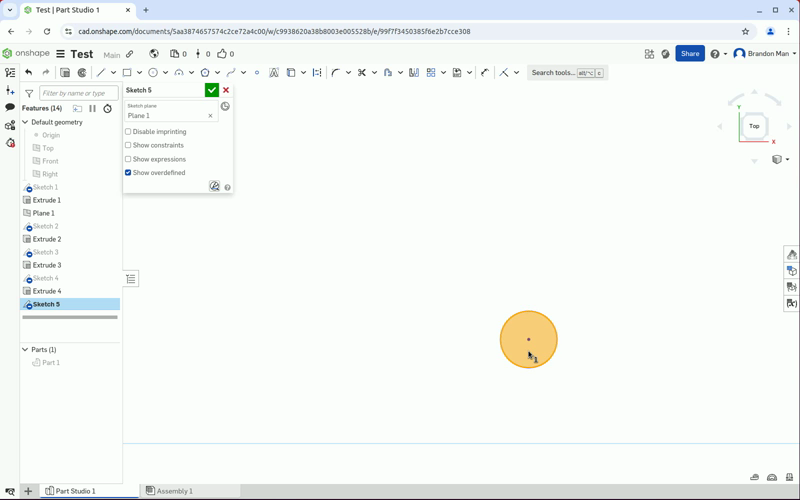
scroll(-6)
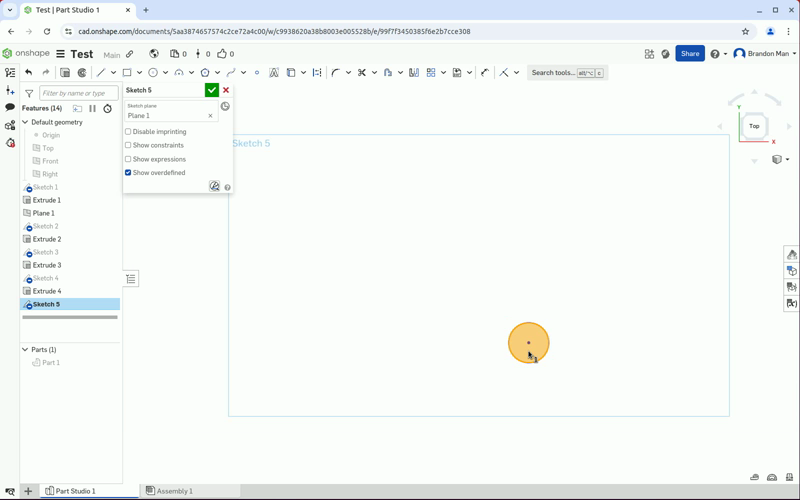
scroll(-6)
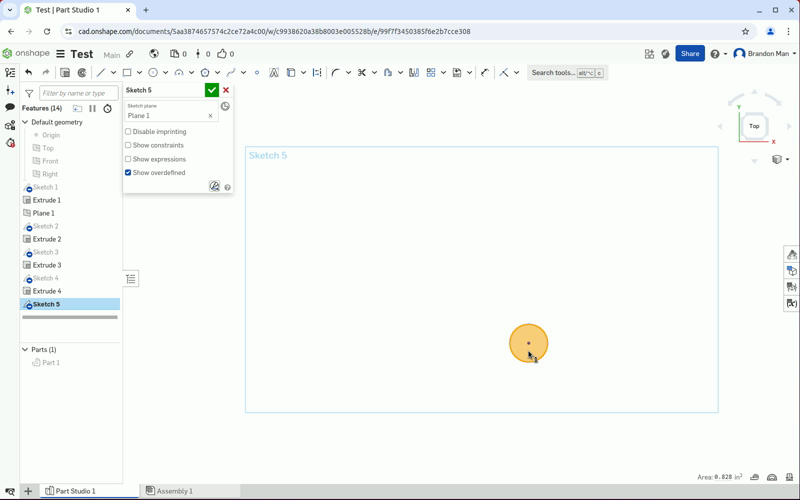
scroll(-6)
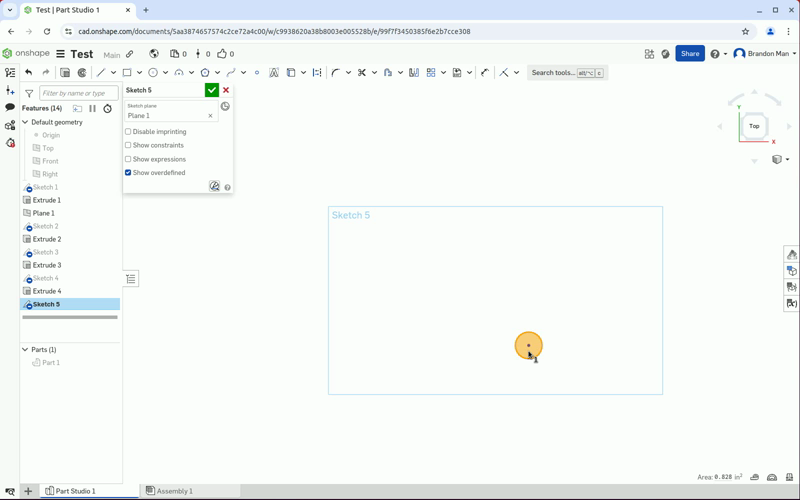
scroll(-6)
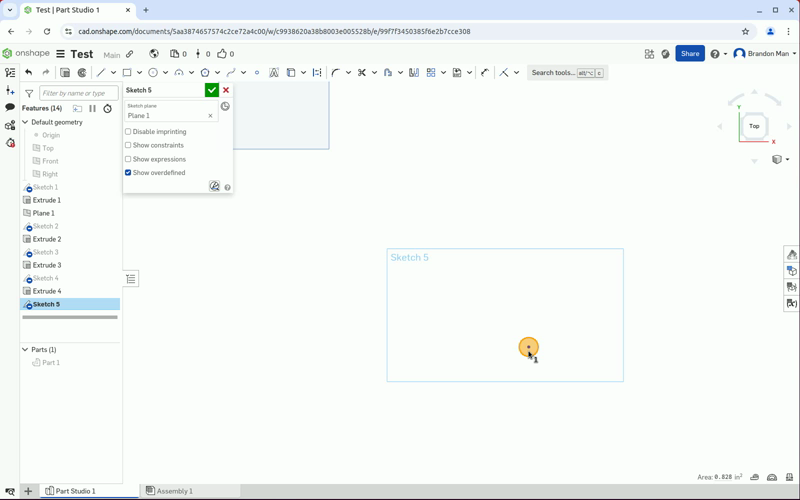
scroll(-6)
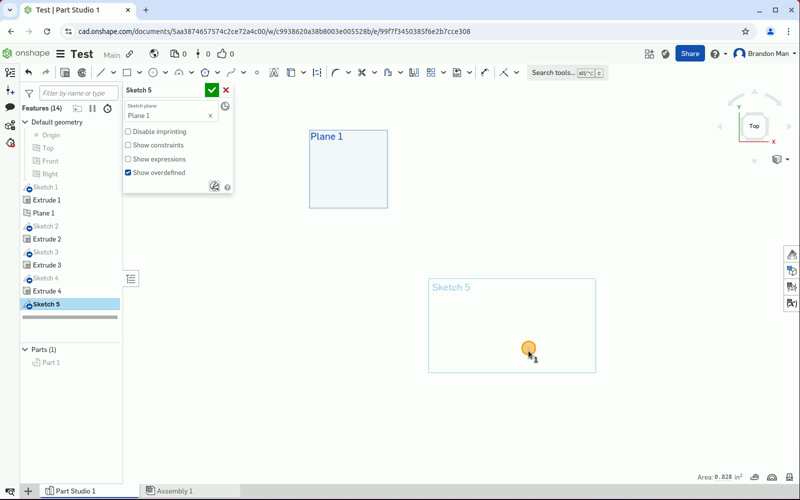
scroll(-6)
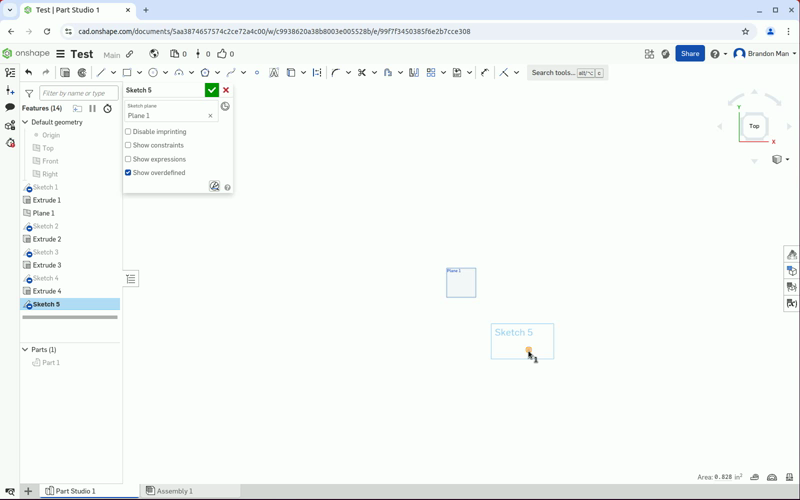
mouse_move(73, 352)
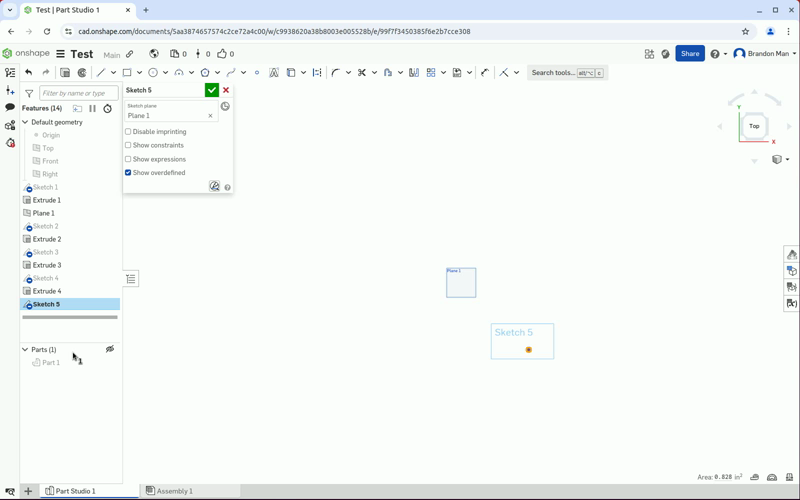
key(shift+y)
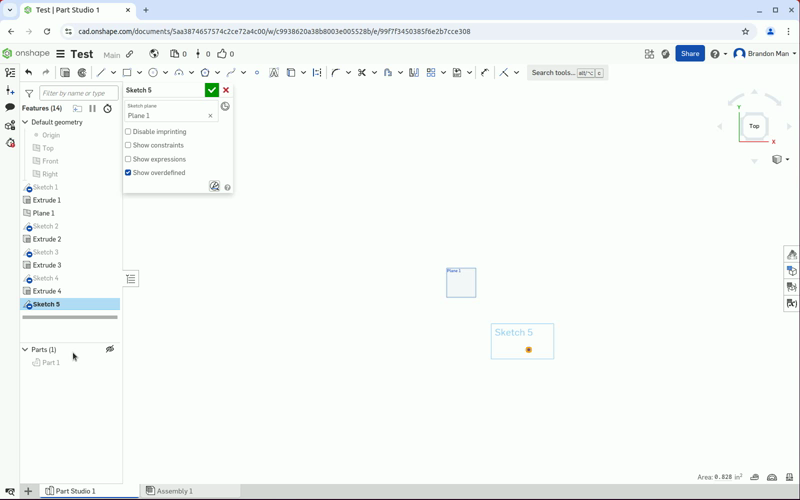
key(shift+e)
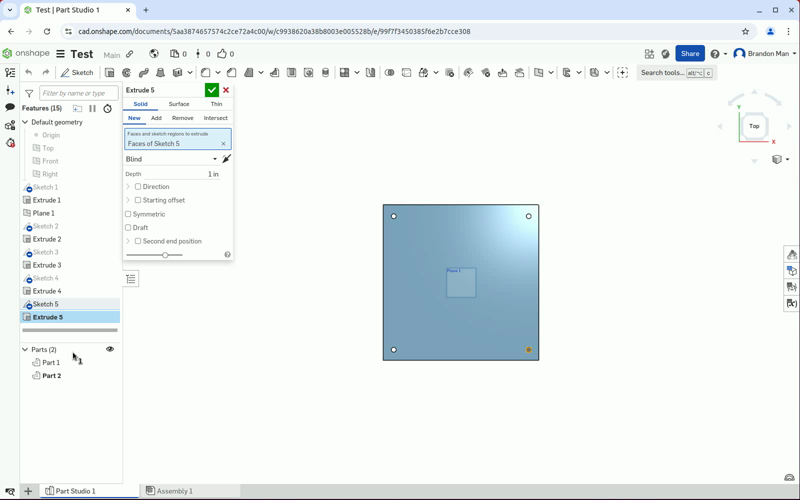
mouse_move(143, 106)
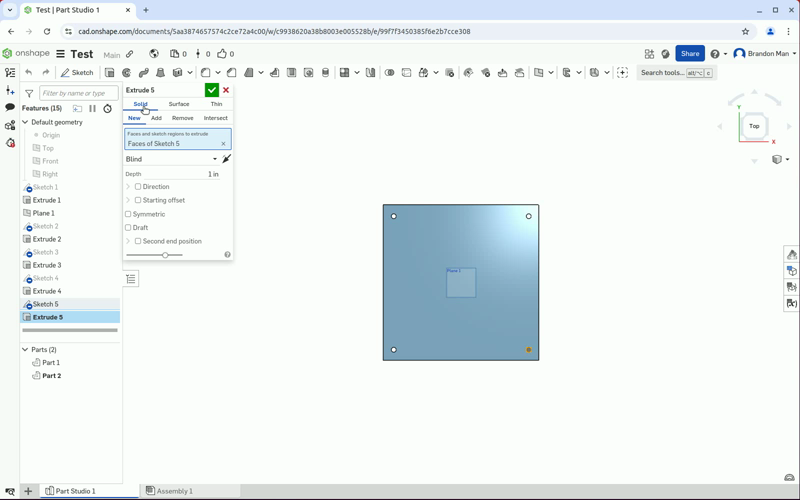
click(143, 106)
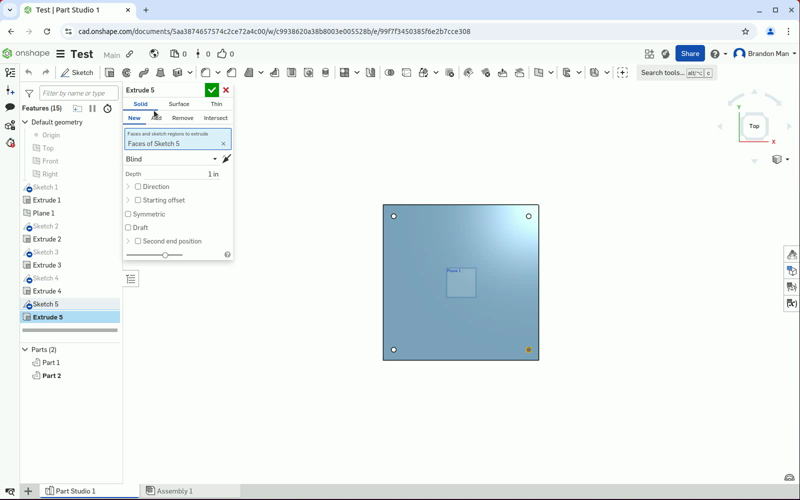
mouse_move(186, 120)
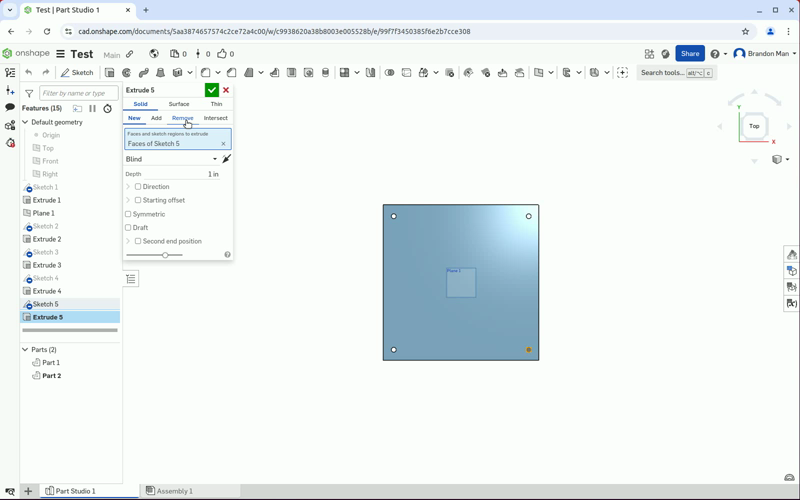
click(186, 120)
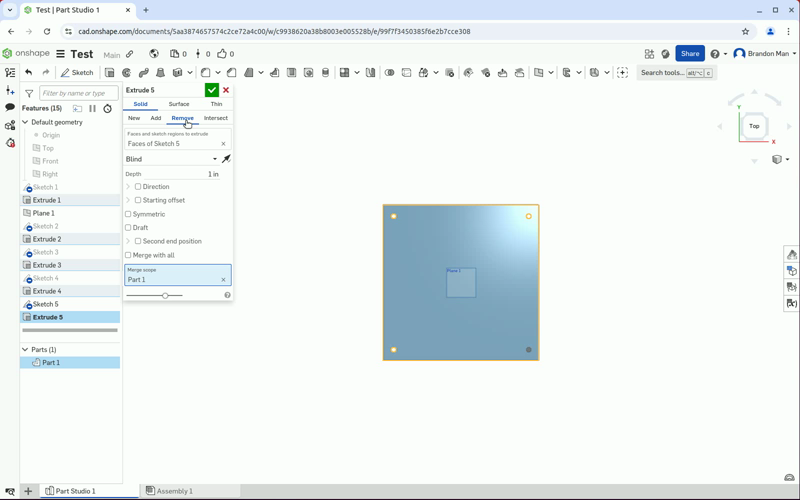
key(tab, 4)
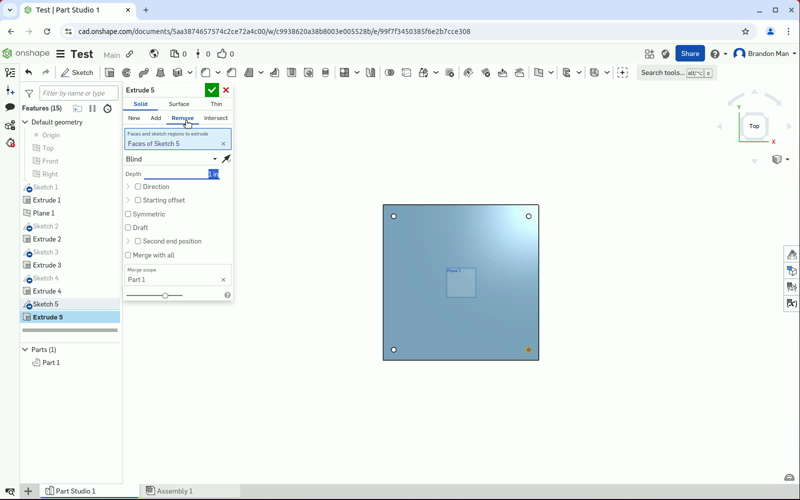
text(10.591)
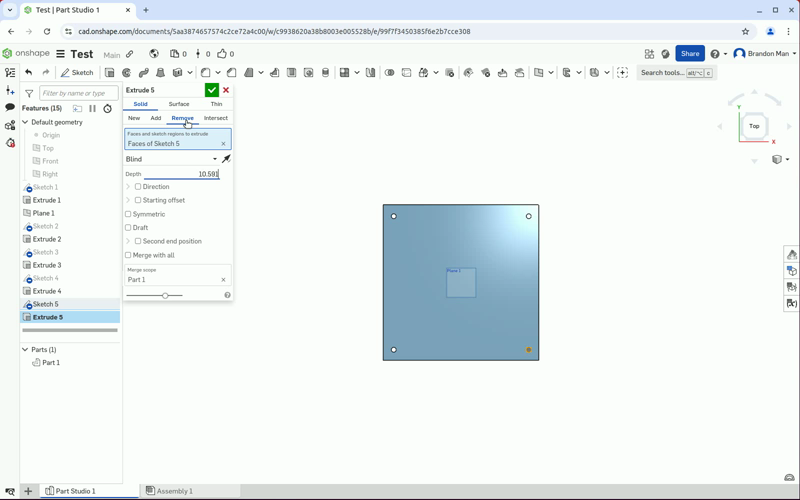
key(tab, 6)
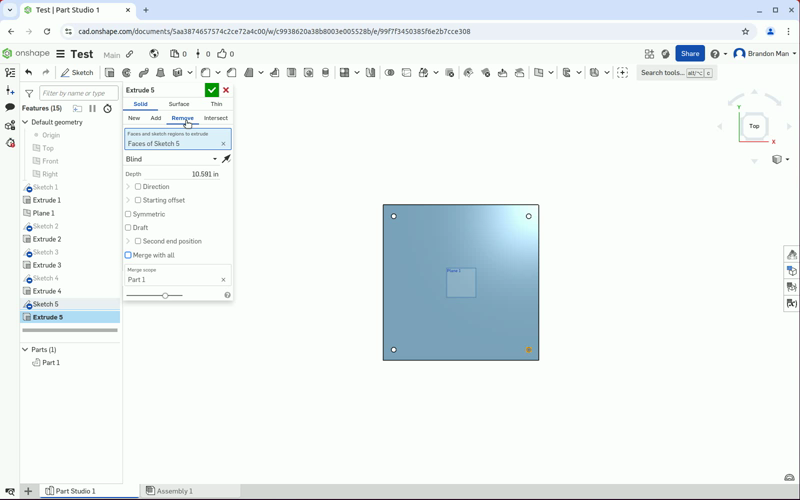
key(space)
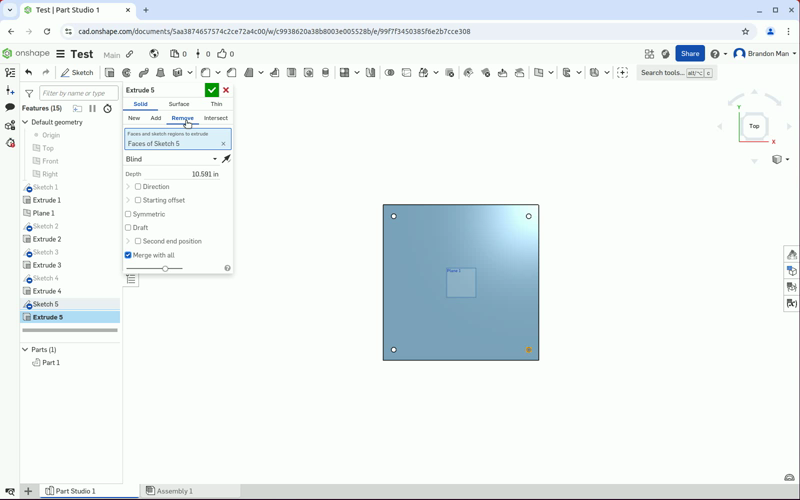
key(enter)
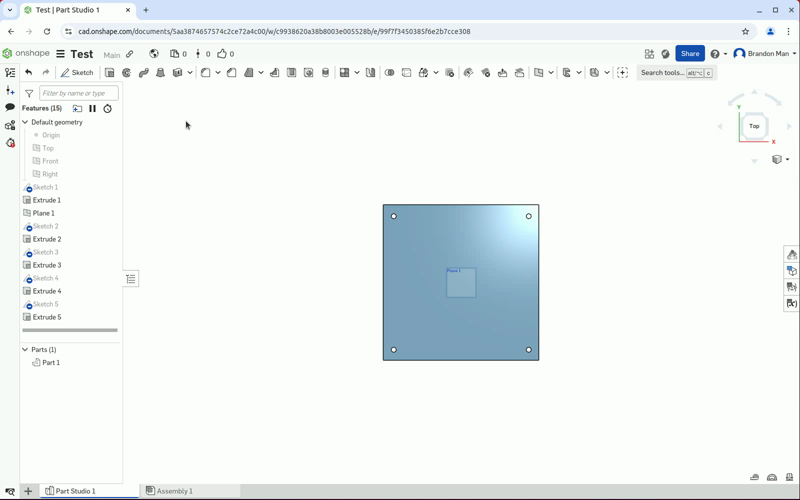
key(shift+h)
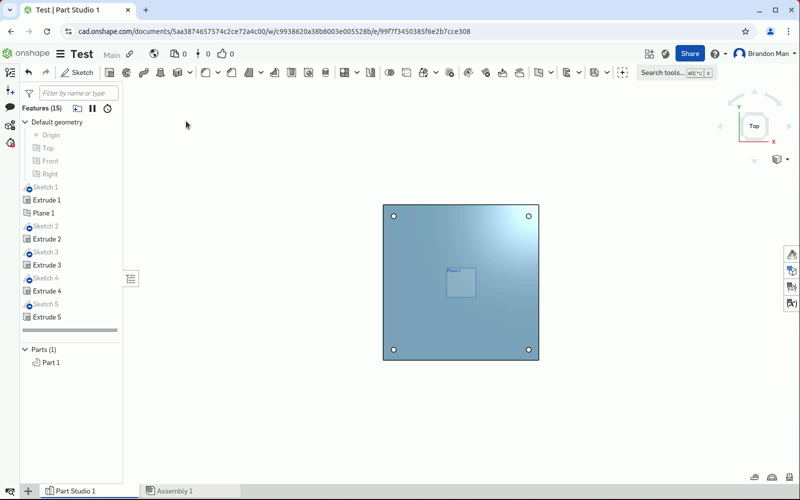
key(shift+h)
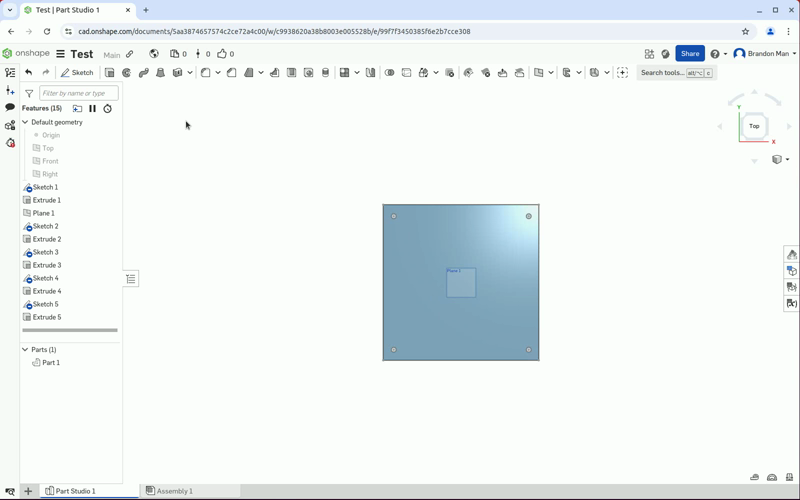
key(shift+7)
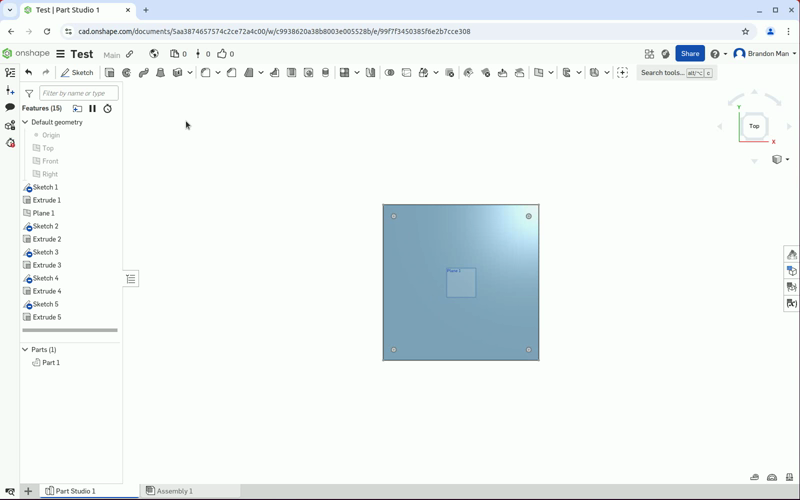
key(up, 3)
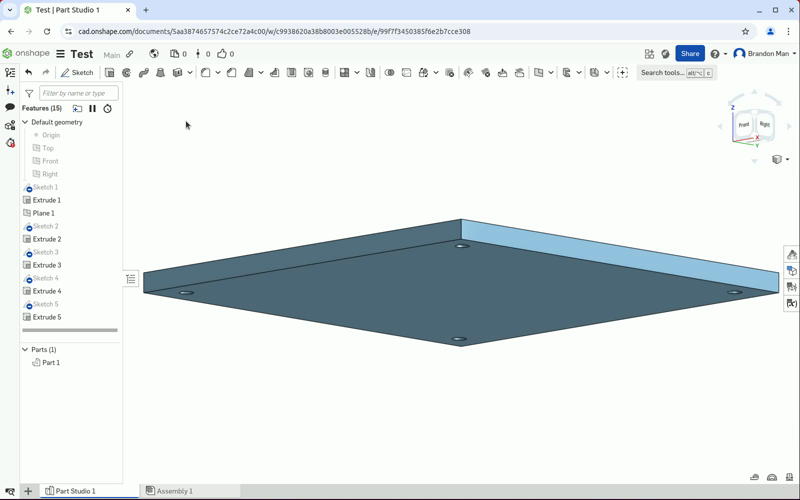
key(left, 3)
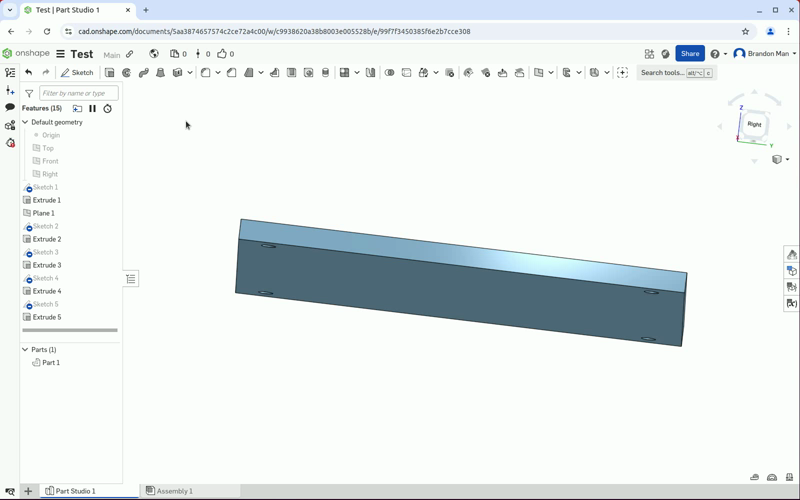
key(right, 3)
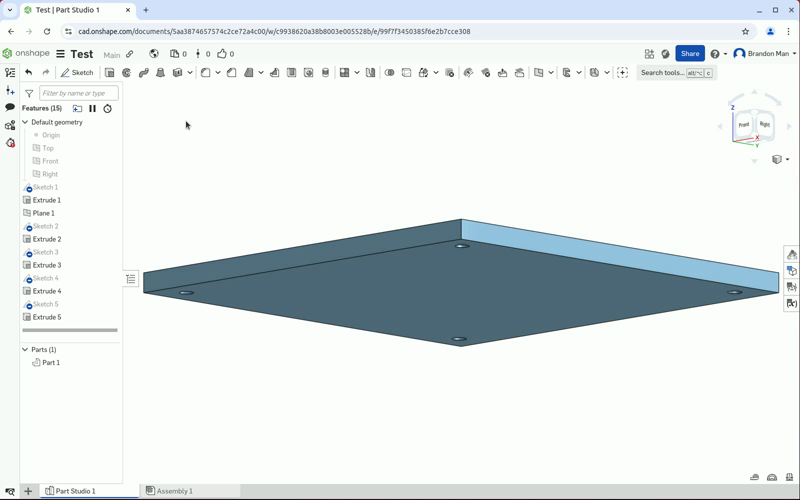
key(down, 3)
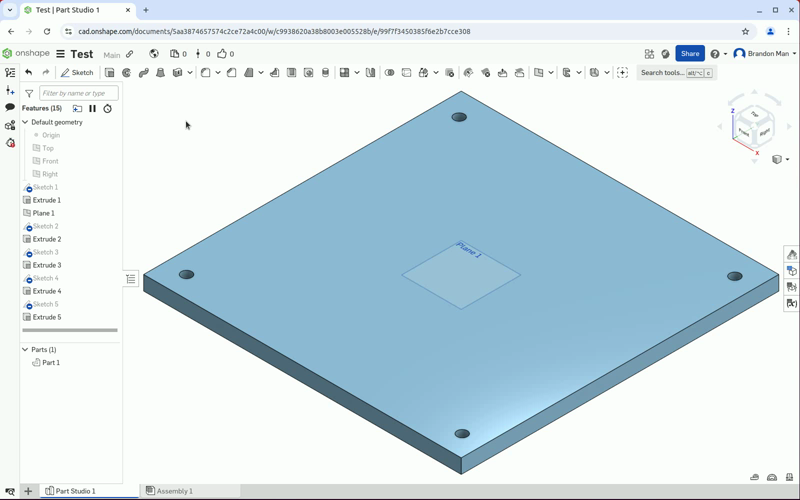
mouse_move(73, 189)
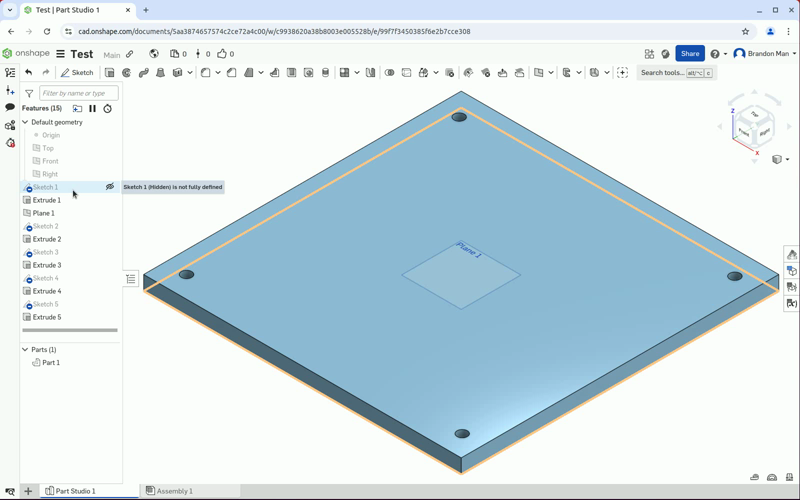
click(73, 189)